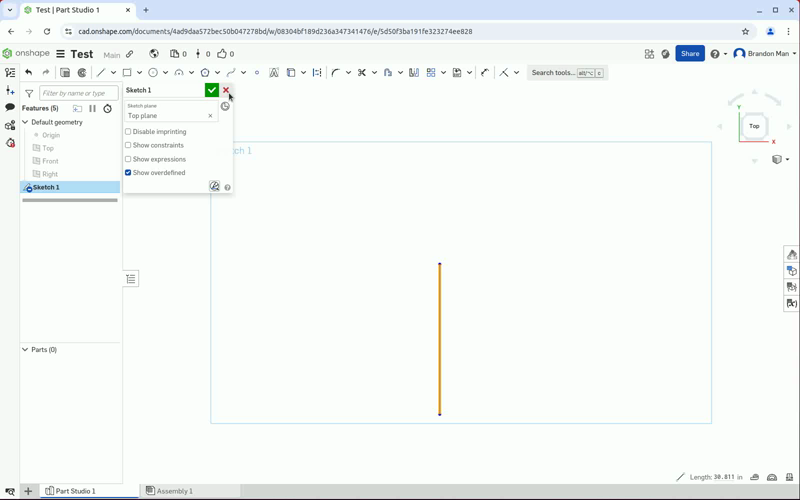
key(shift+h)
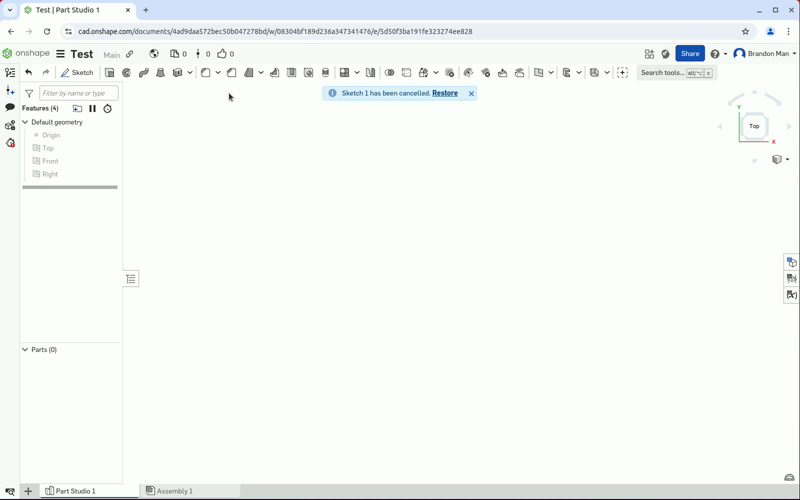
mouse_move(73, 352)
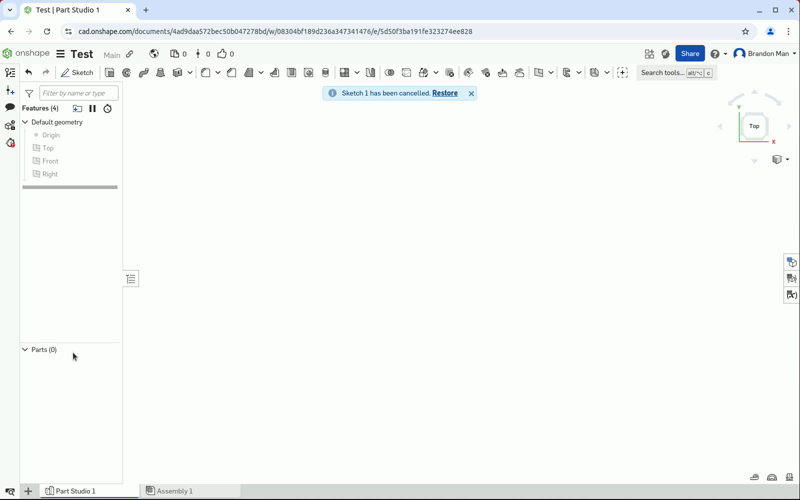
key(y)
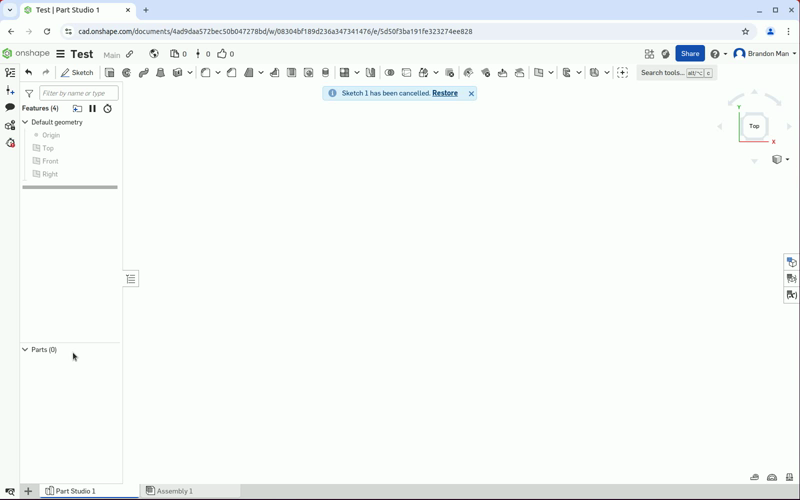
key(shift+p)
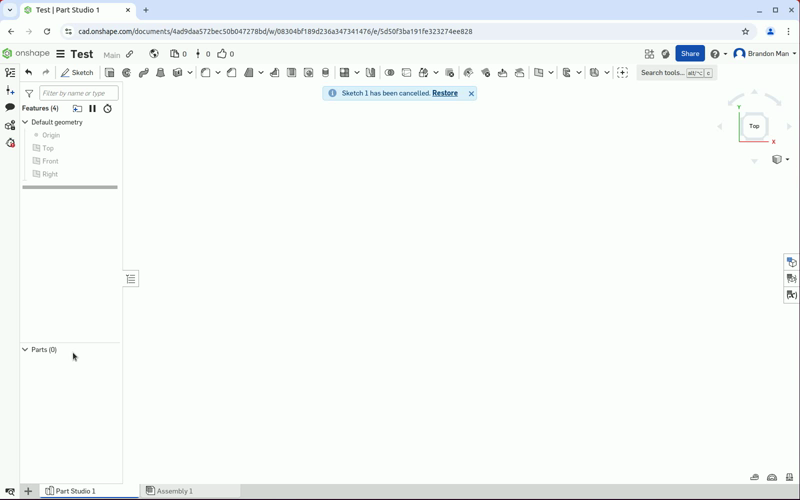
key(space)
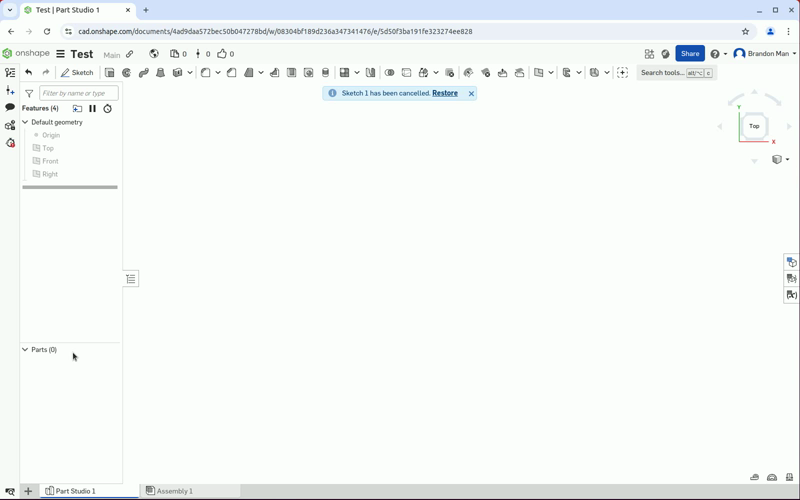
key_down(shift)
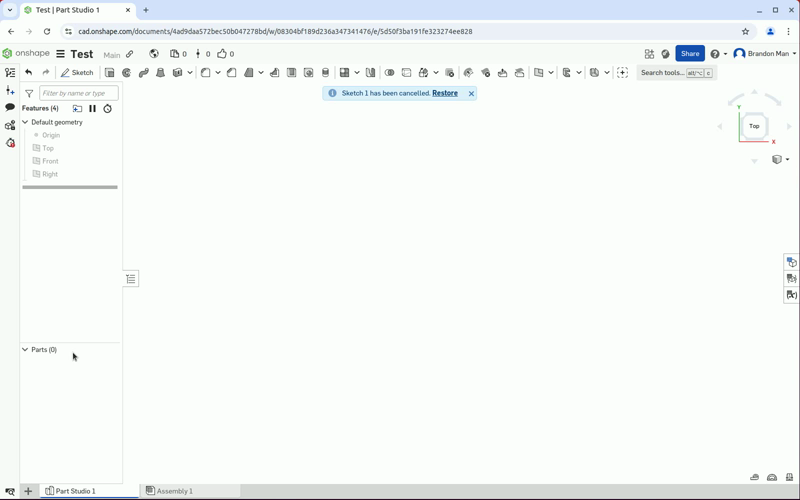
key(up)
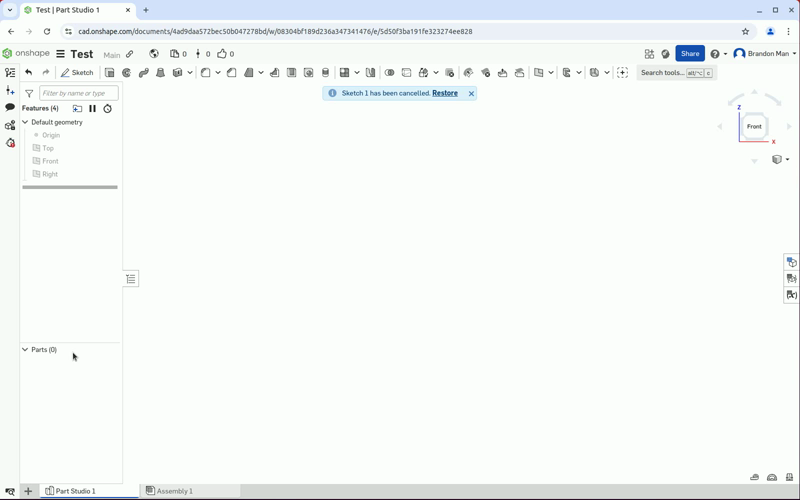
key_up(shift)
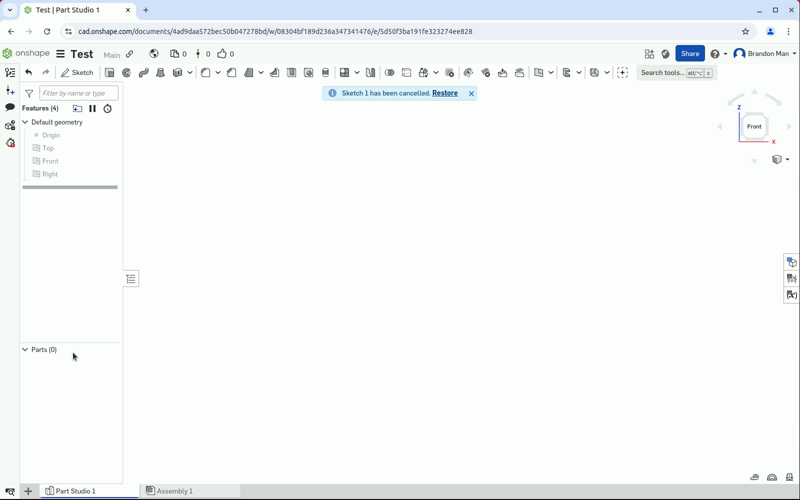
mouse_move(73, 352)
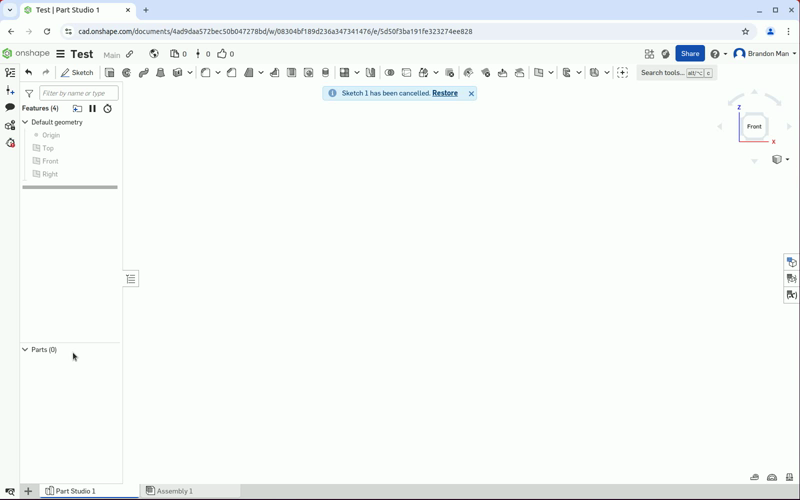
key(shift+y)
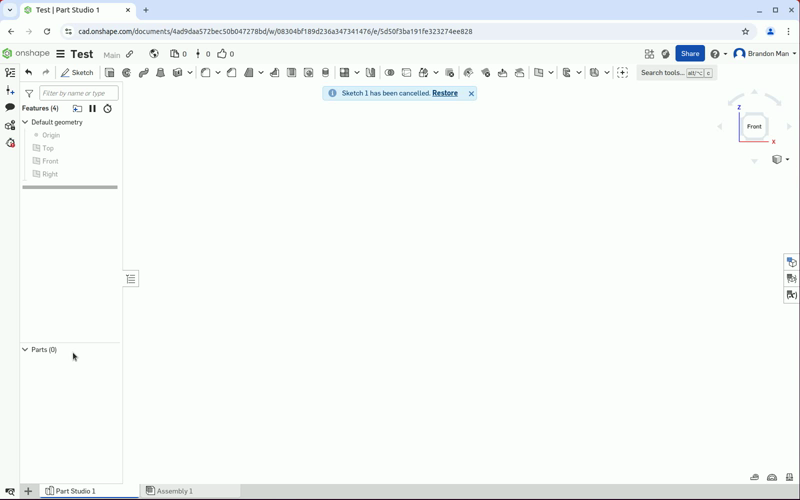
key(shift+s)
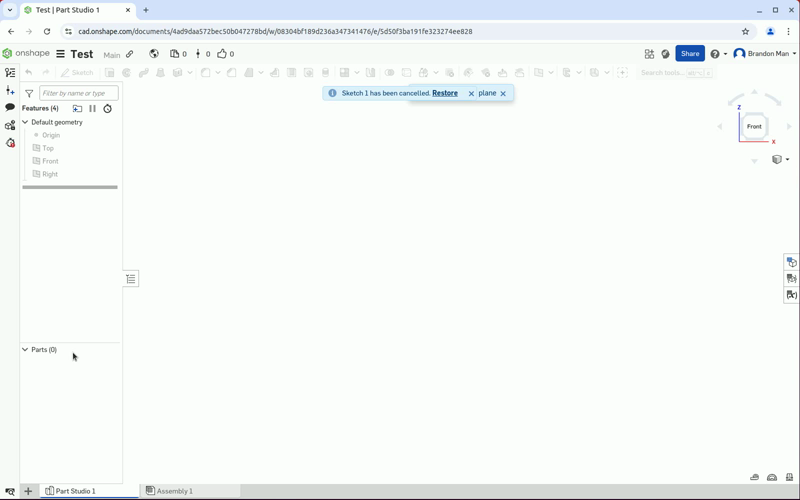
mouse_move(73, 163)
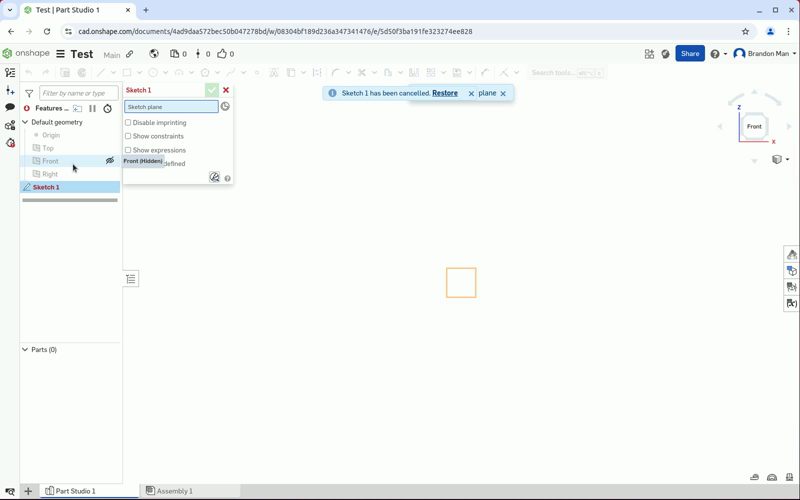
click(73, 163)
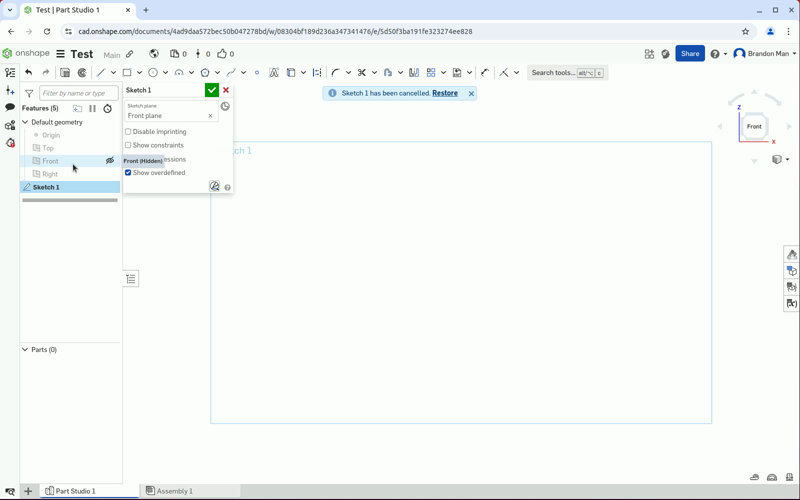
mouse_move(73, 352)
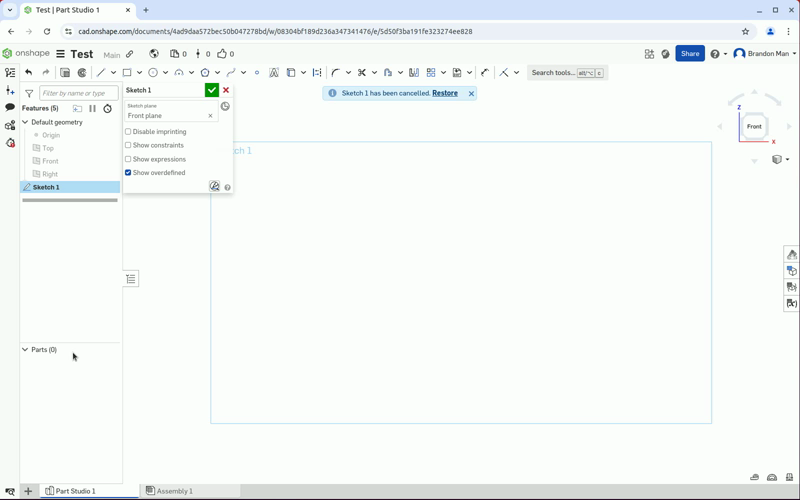
key(y)
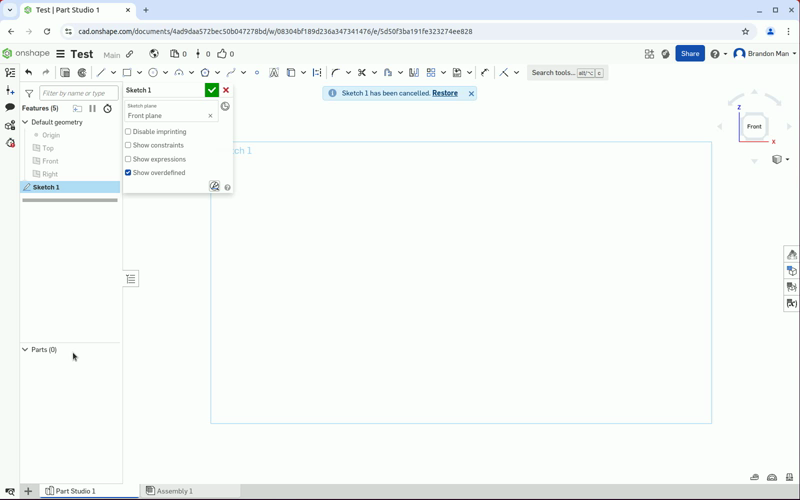
key(c)
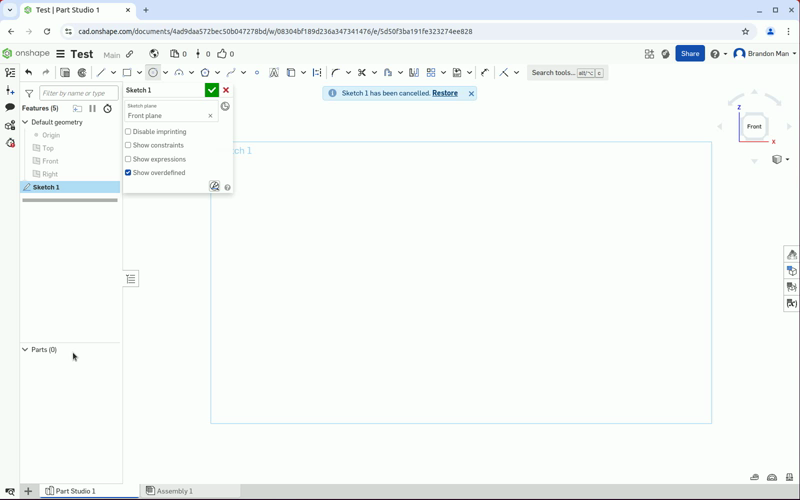
key_down(shift)
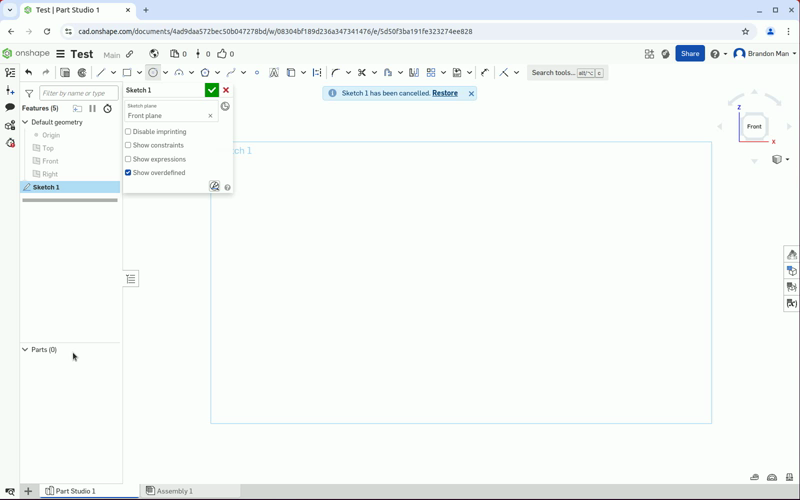
mouse_move(461, 282)
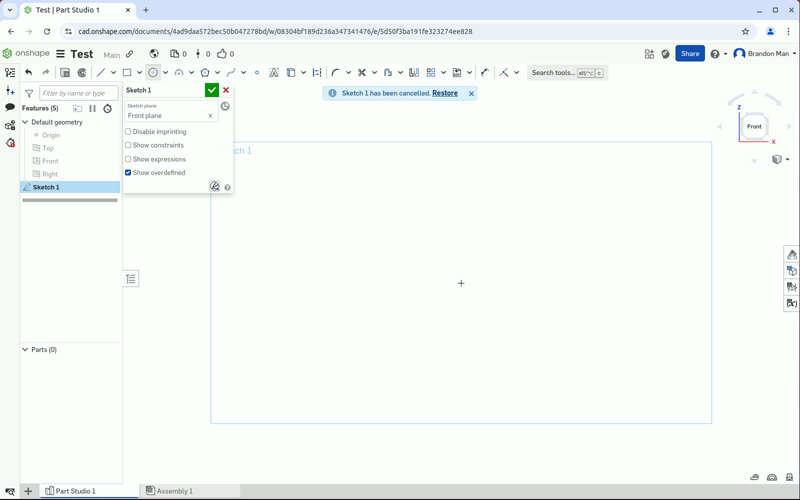
click(461, 282)
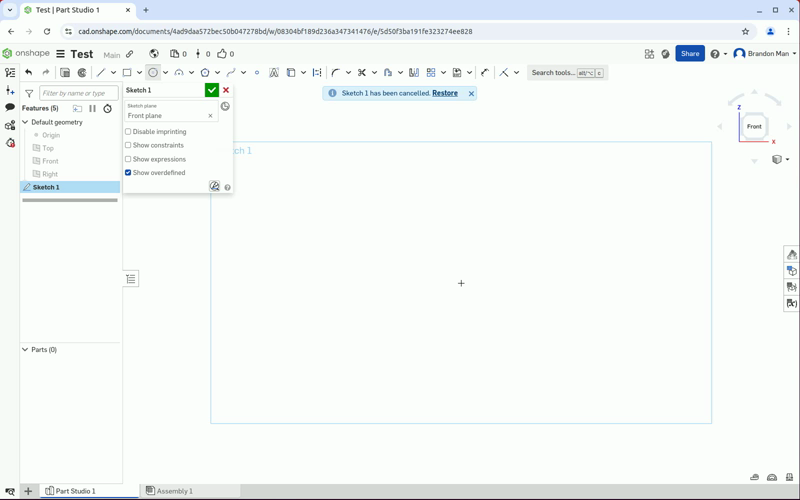
key_up(shift)
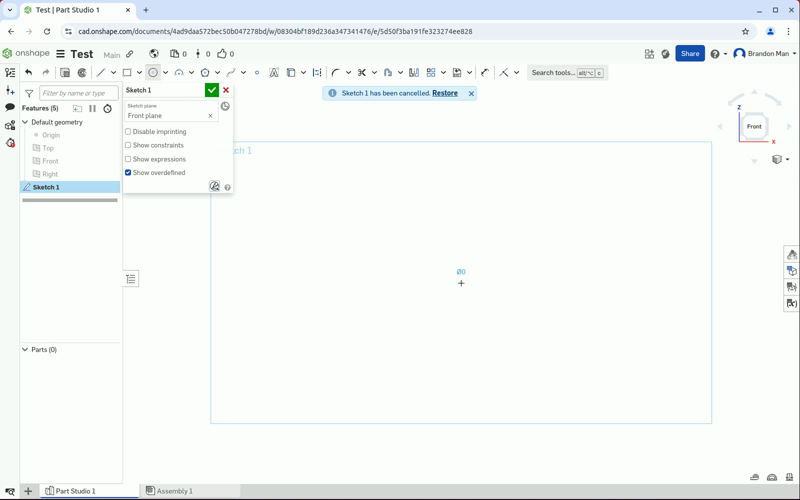
mouse_move(574, 282)
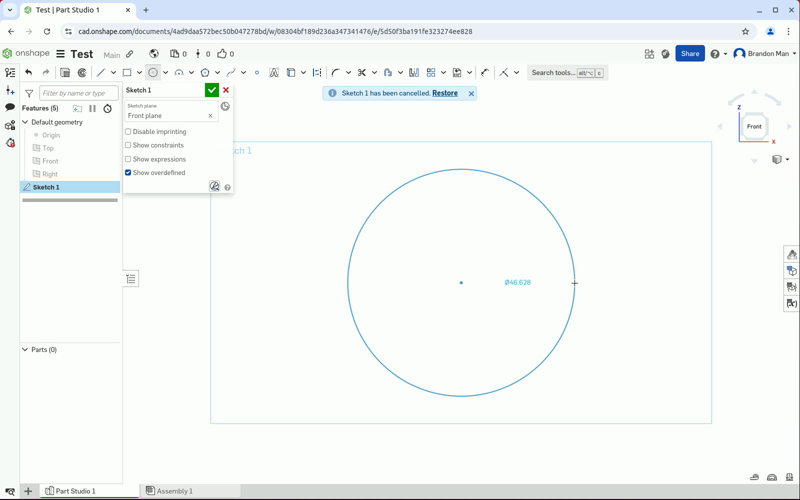
click(574, 282)
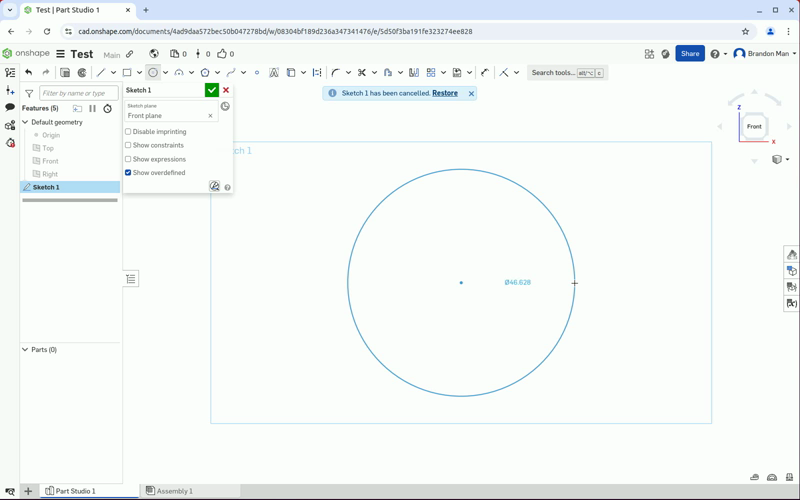
key(esc)
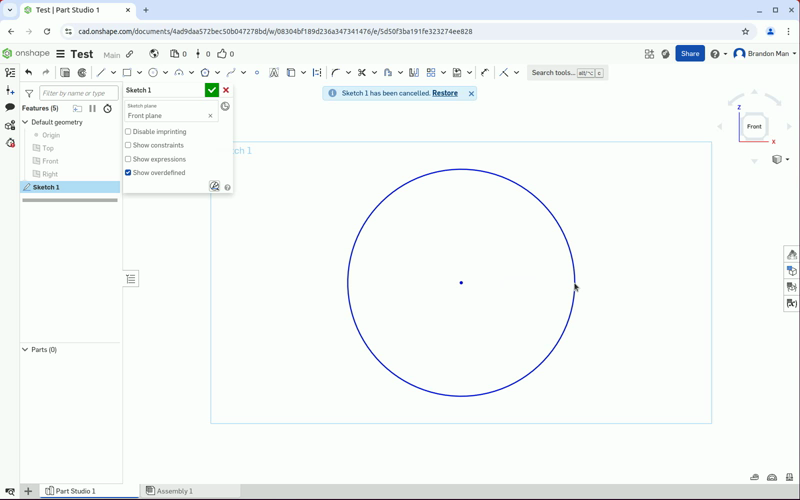
key(c)
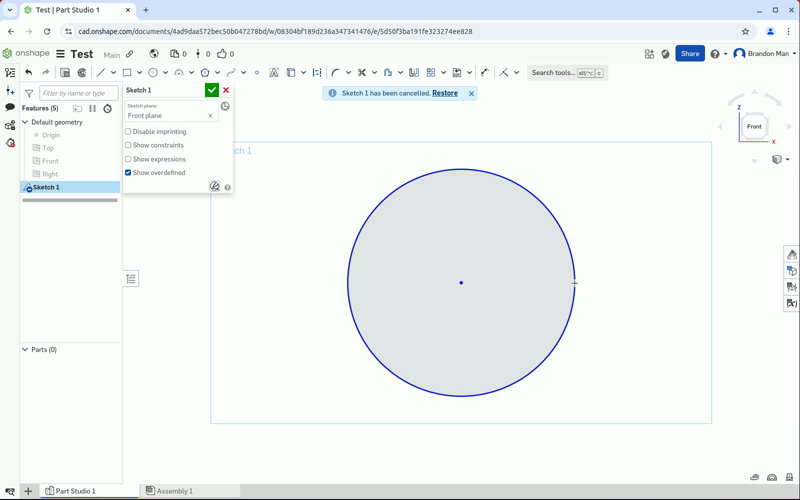
key_down(shift)
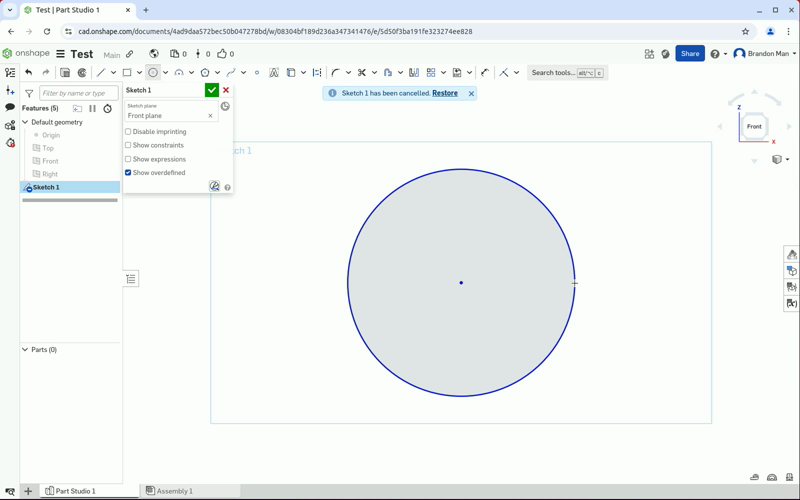
mouse_move(409, 332)
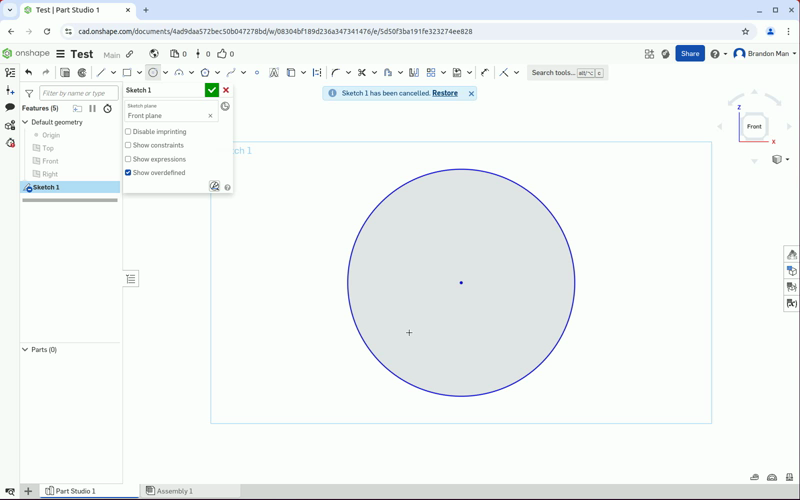
click(409, 332)
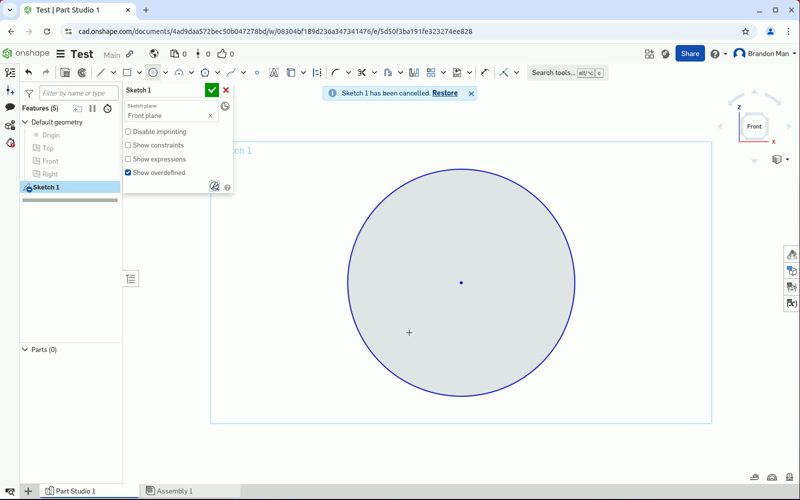
key_up(shift)
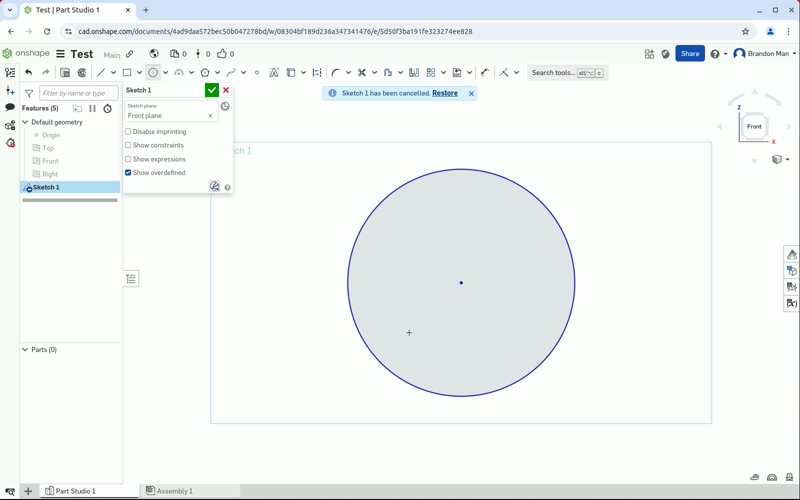
mouse_move(411, 332)
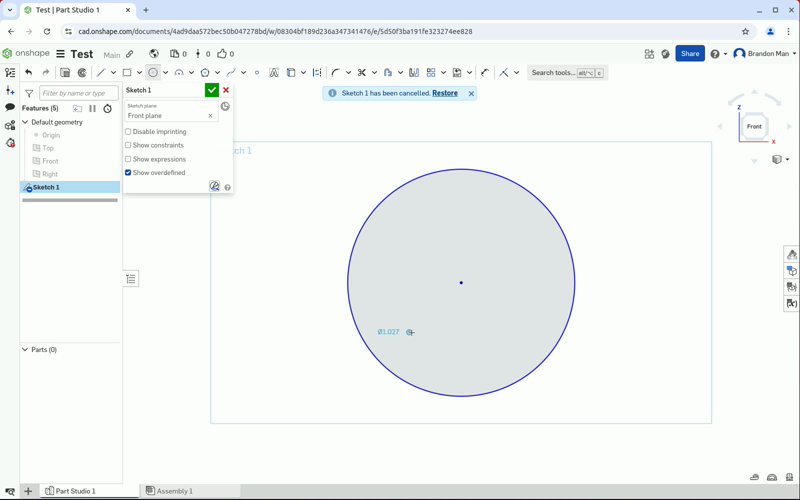
scroll(6)
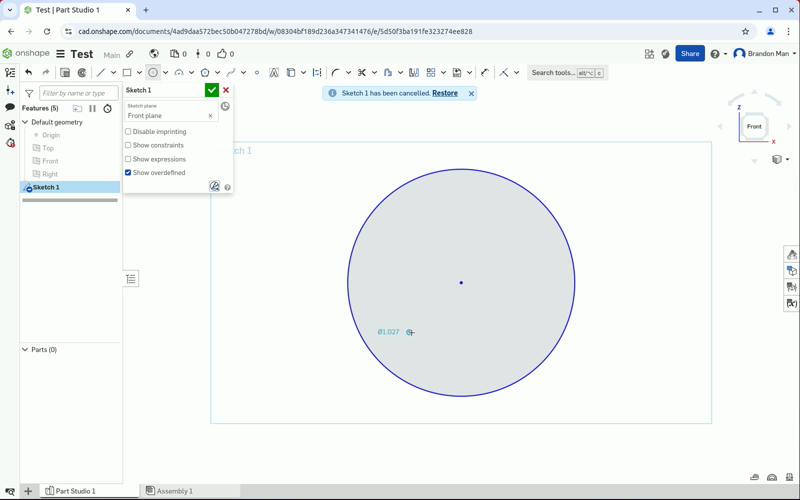
scroll(6)
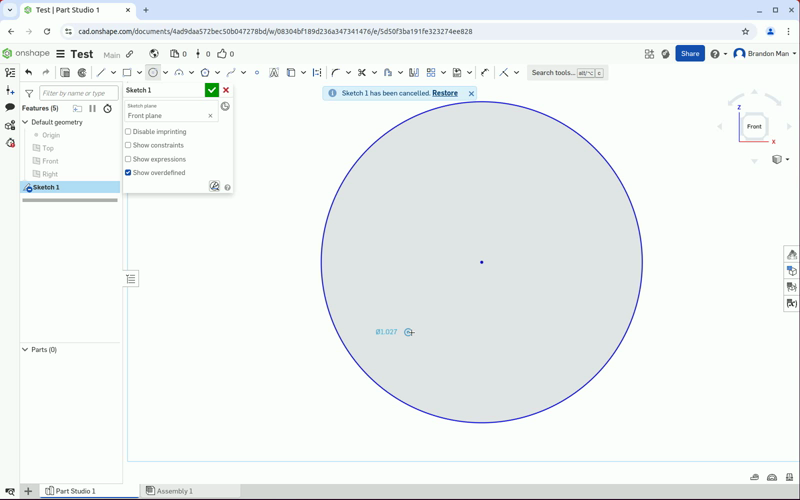
scroll(6)
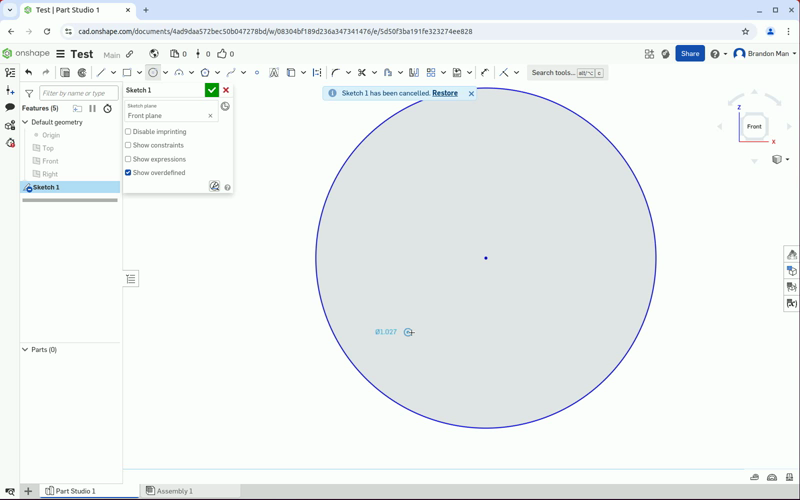
scroll(6)
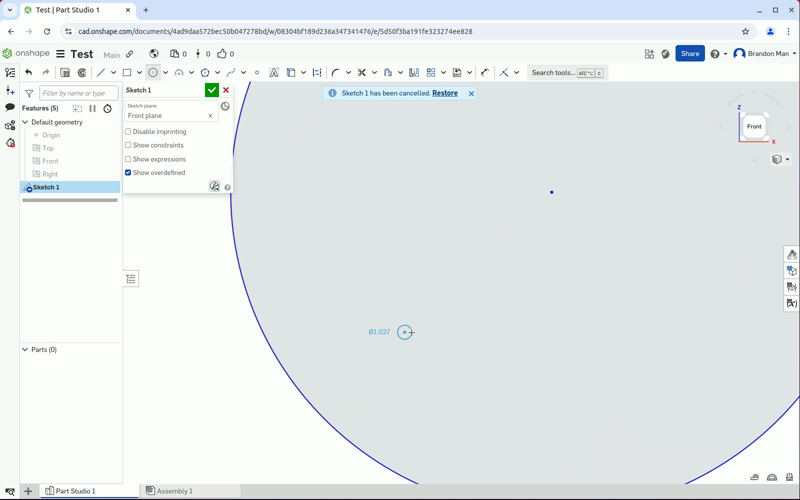
scroll(6)
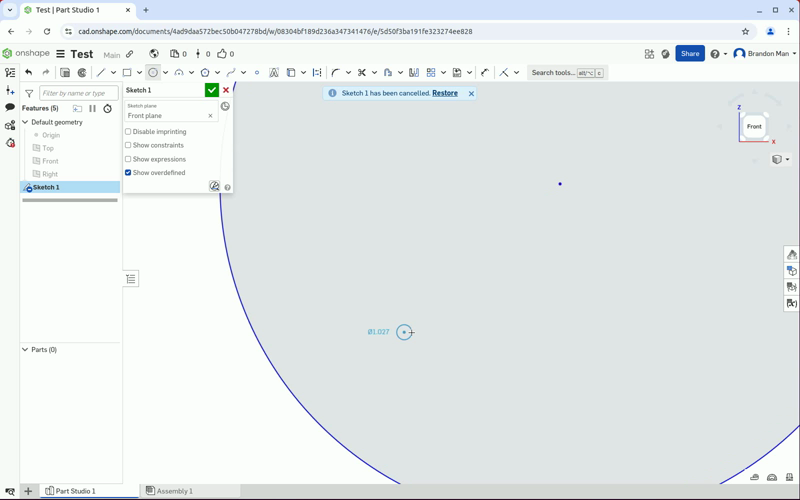
scroll(6)
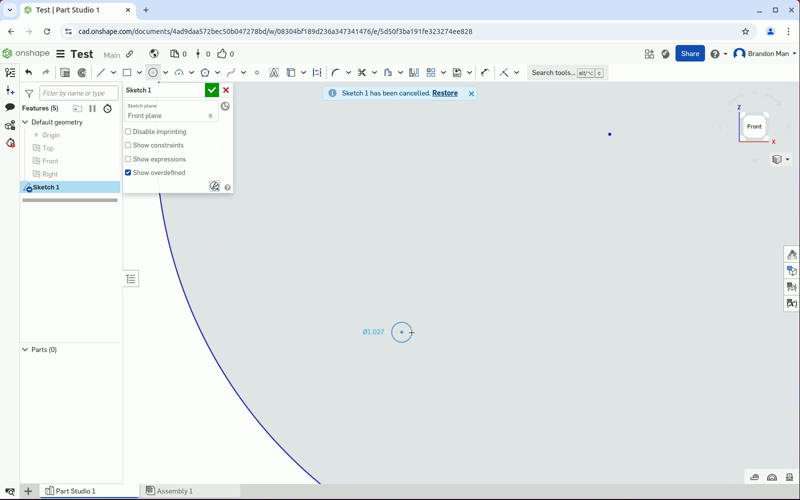
scroll(6)
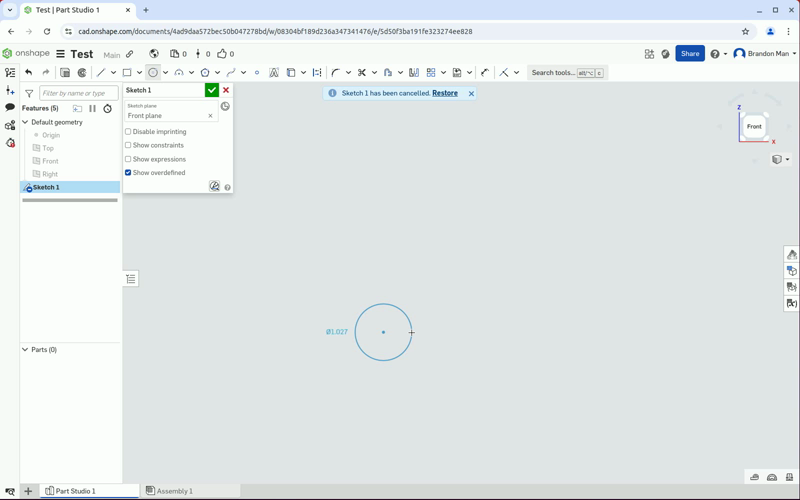
click(411, 332)
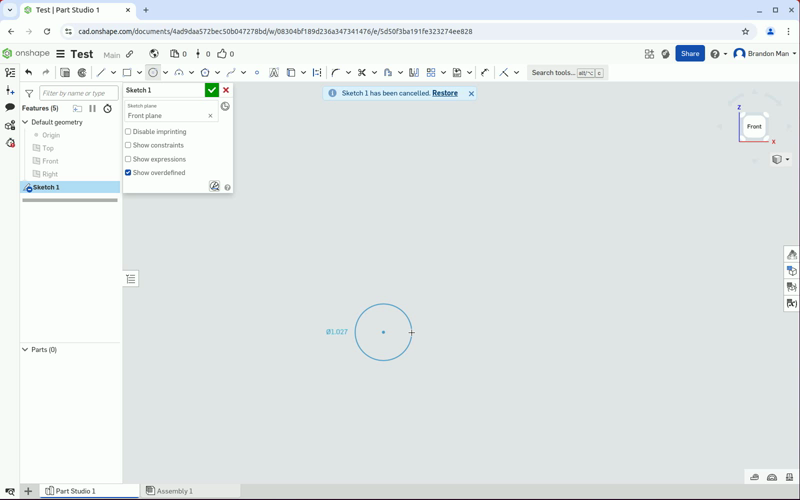
scroll(-6)
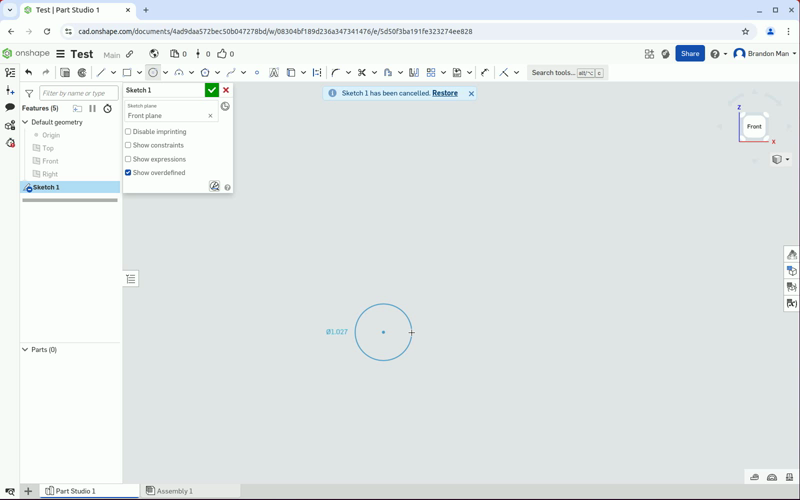
scroll(-6)
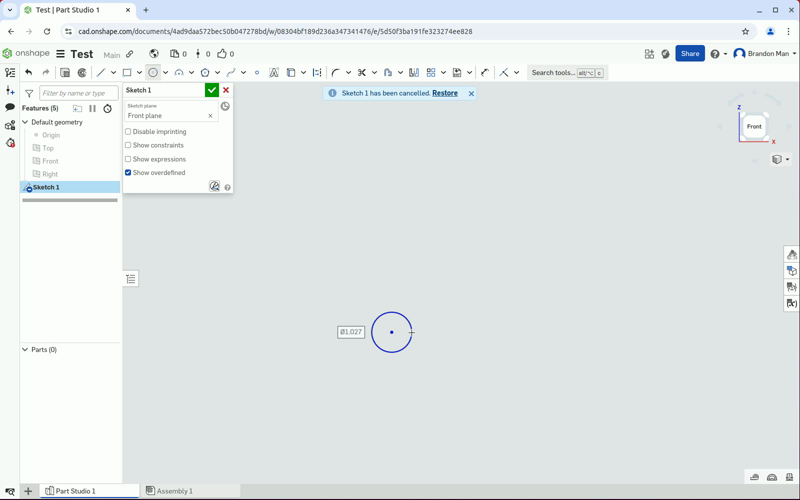
scroll(-6)
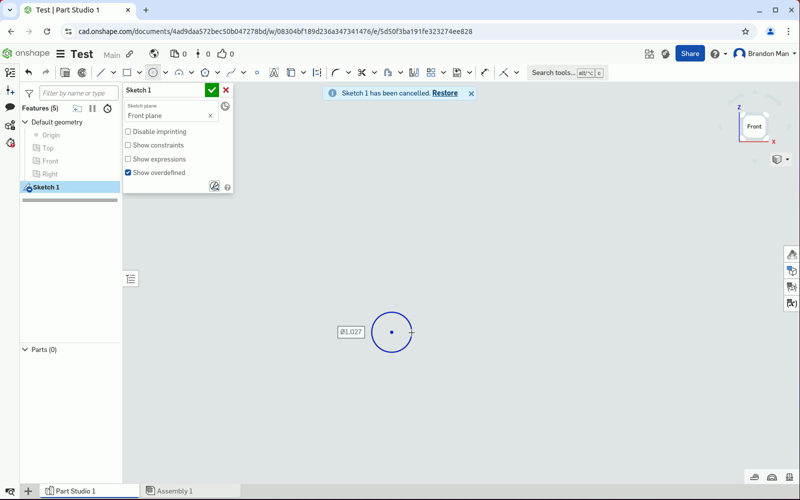
scroll(-6)
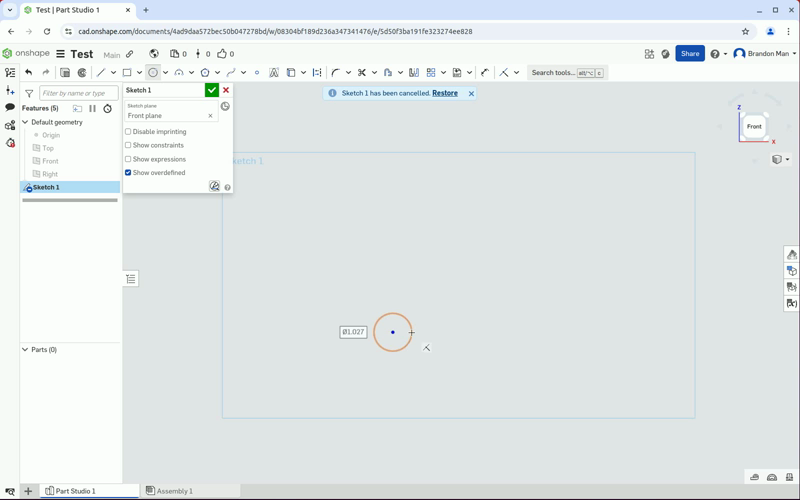
scroll(-6)
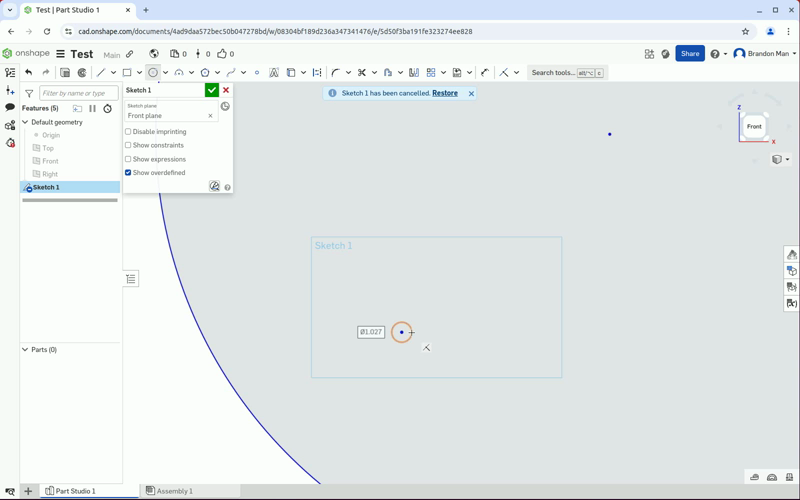
scroll(-6)
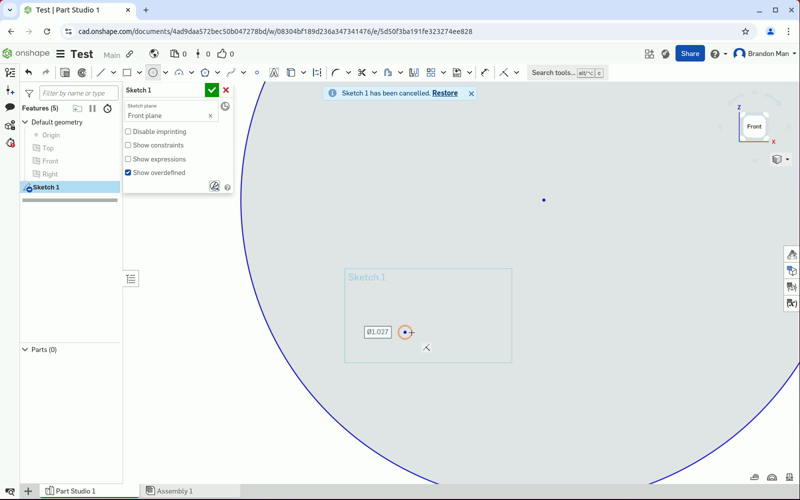
scroll(-6)
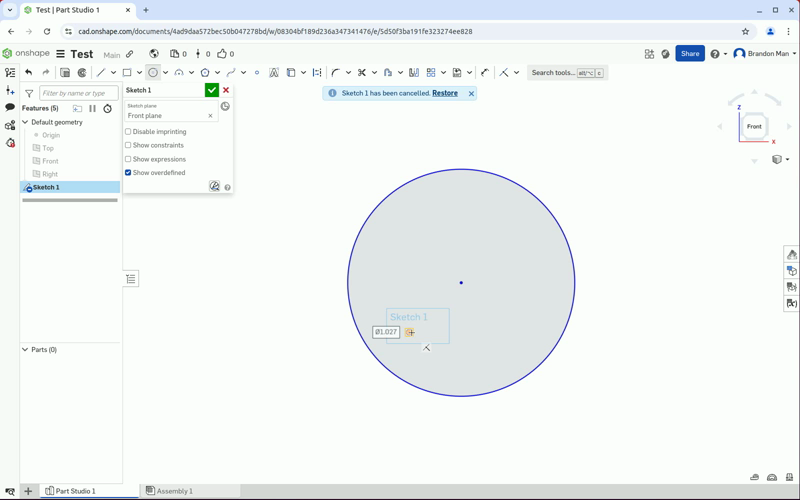
key(esc)
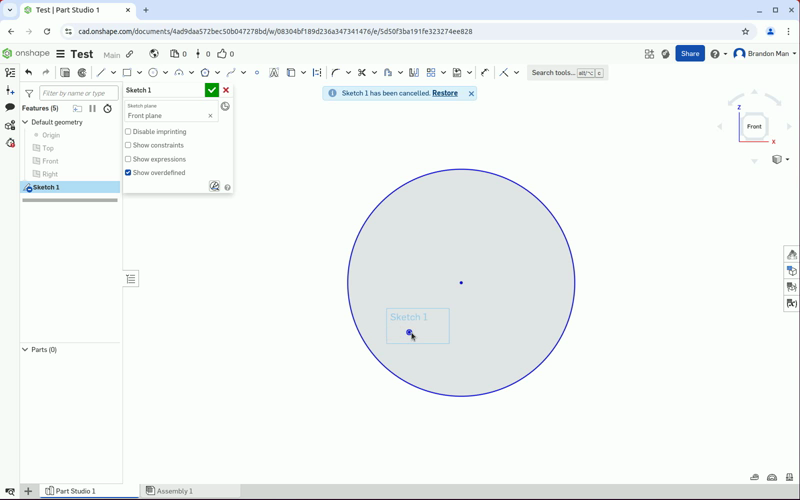
key(c)
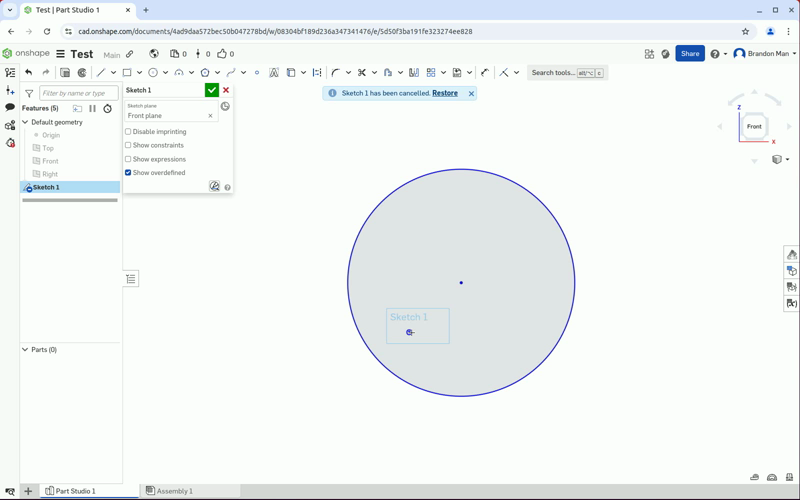
key_down(shift)
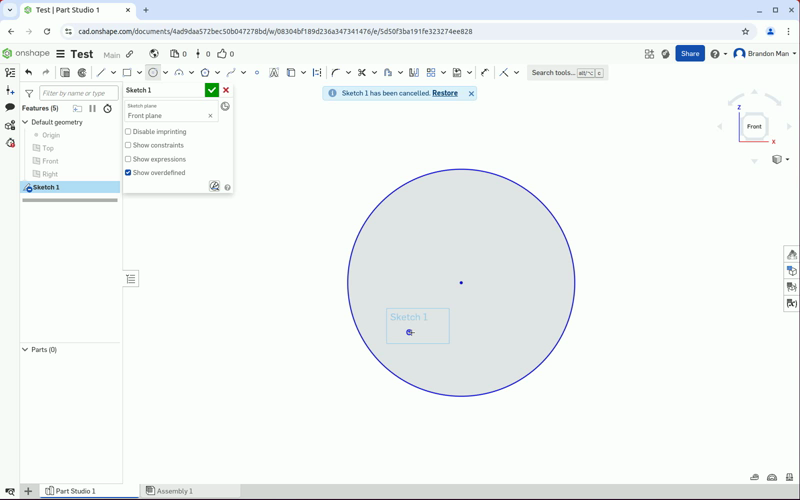
mouse_move(409, 233)
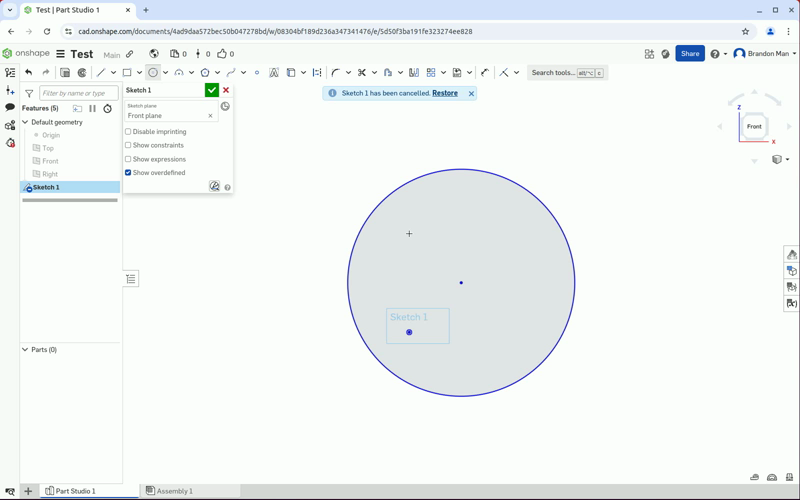
click(409, 233)
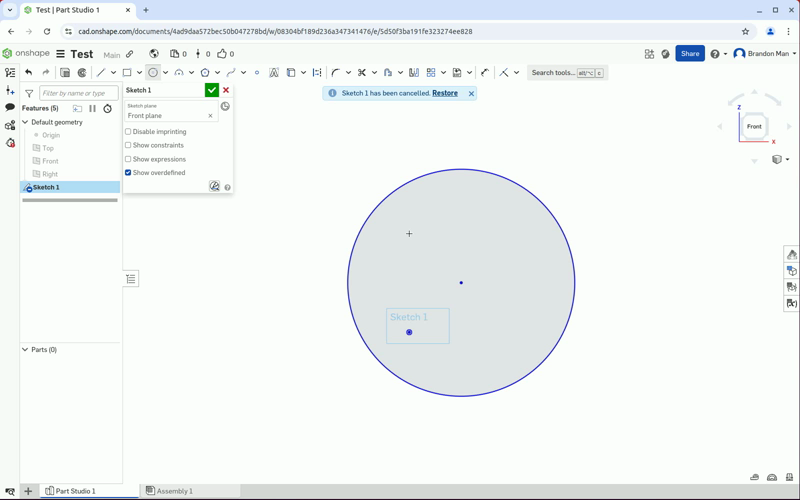
key_up(shift)
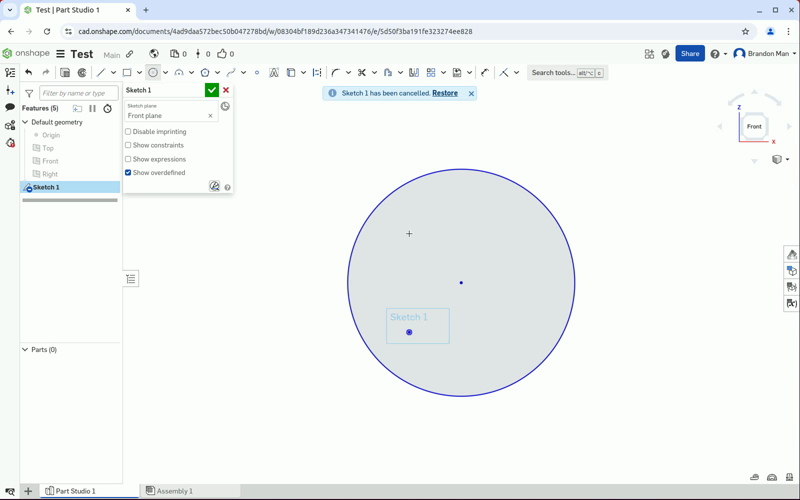
mouse_move(411, 233)
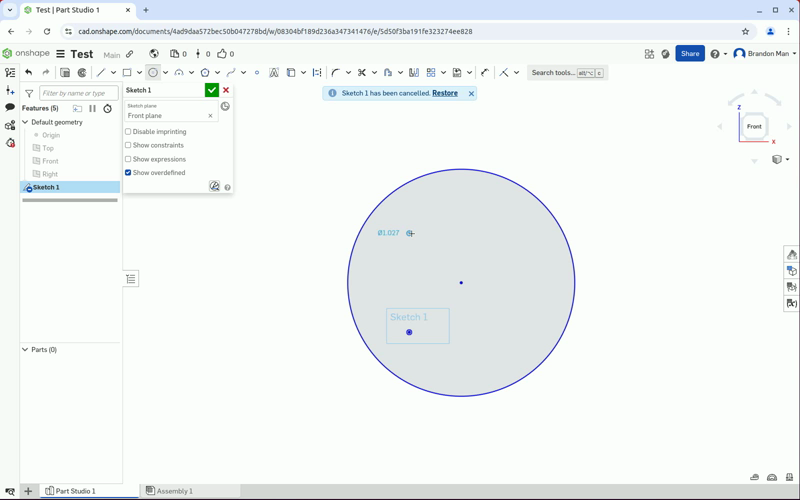
scroll(6)
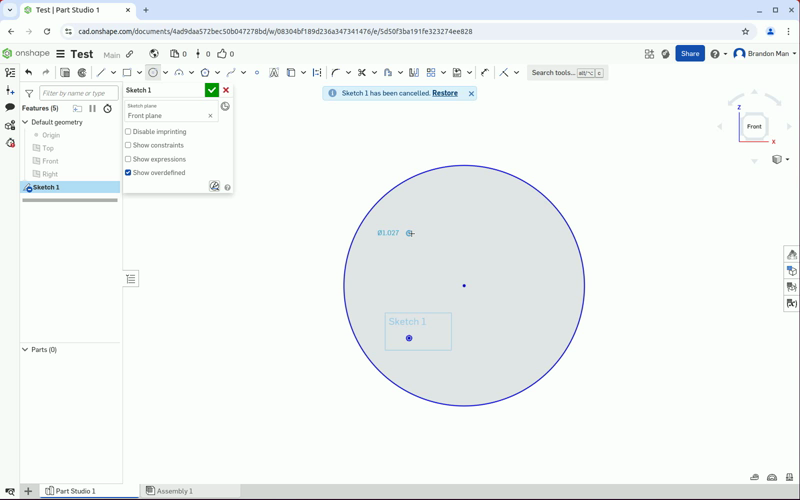
scroll(6)
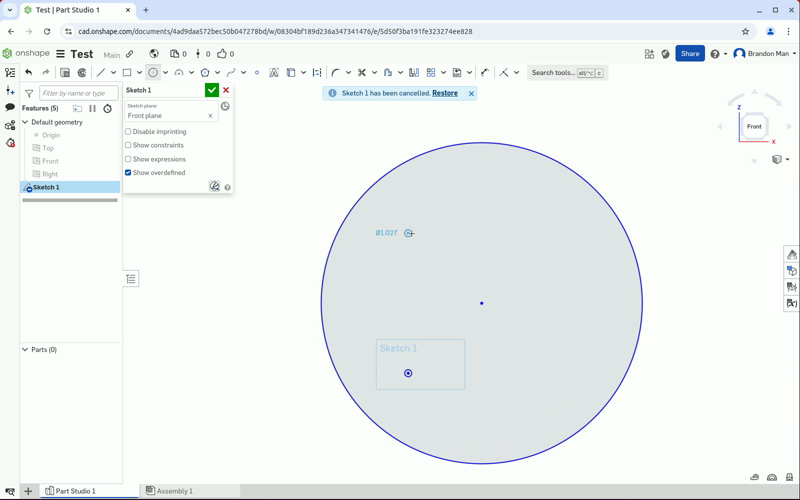
scroll(6)
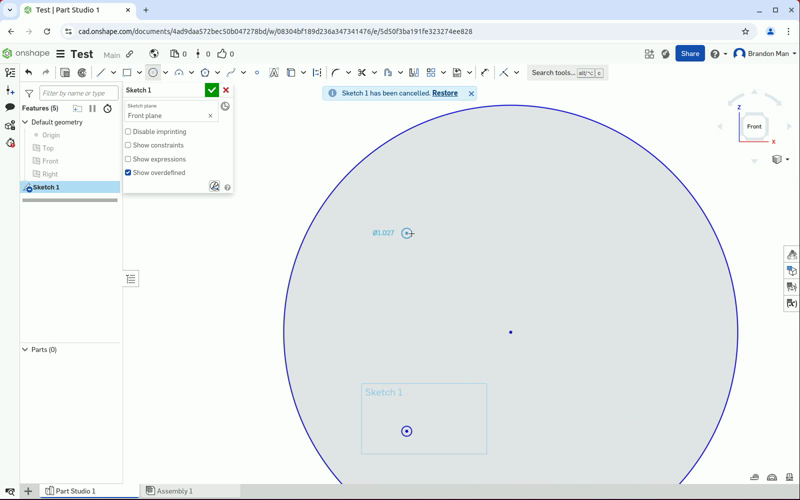
scroll(6)
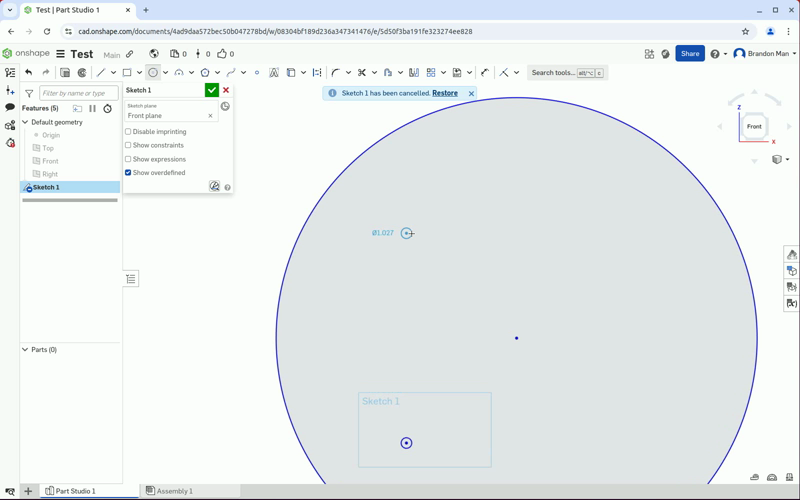
scroll(6)
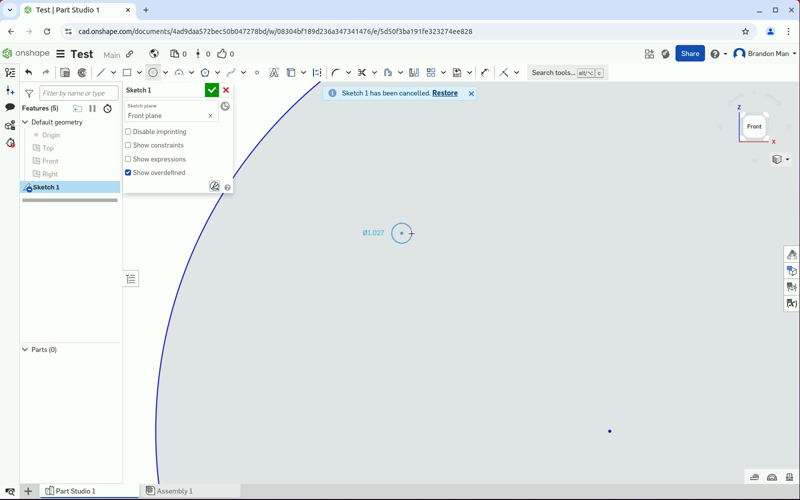
scroll(6)
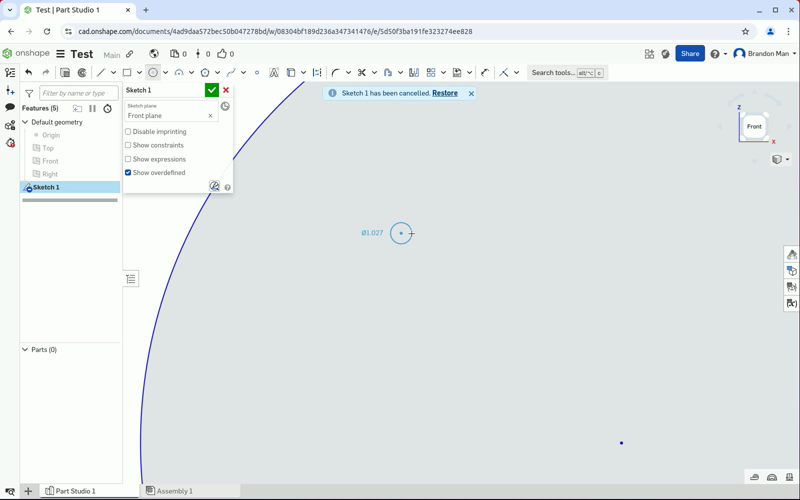
scroll(6)
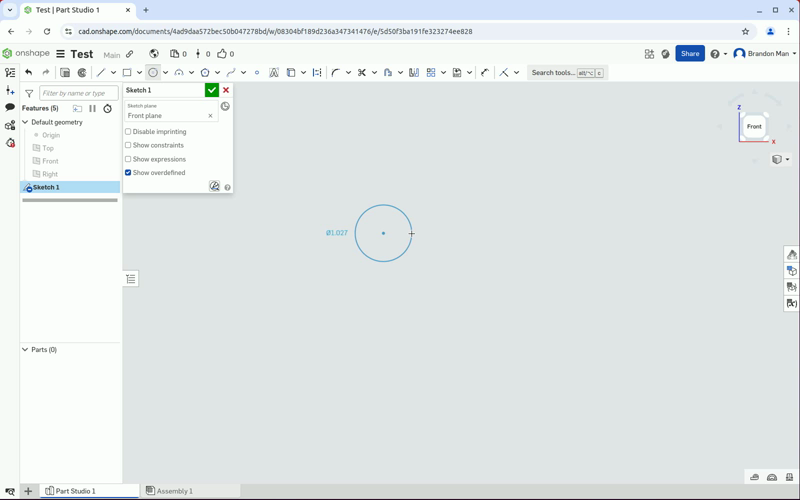
click(411, 233)
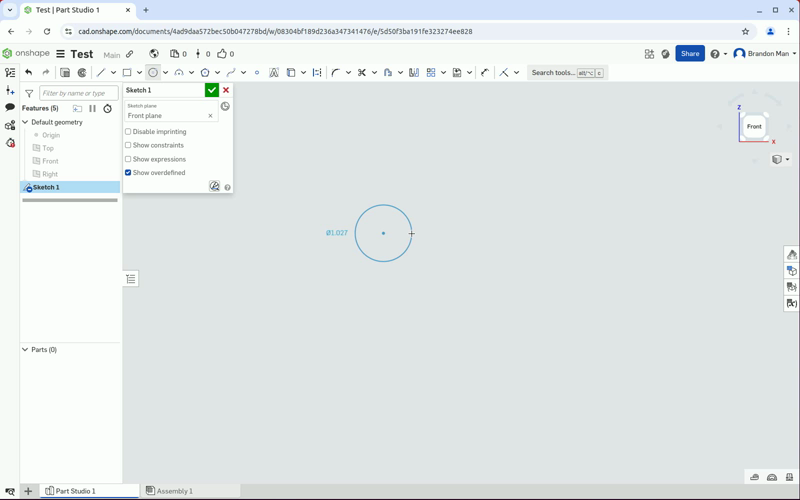
scroll(-6)
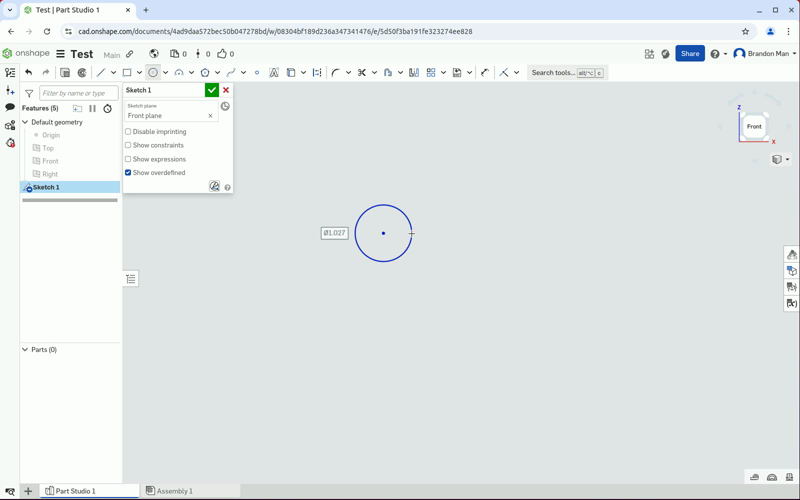
scroll(-6)
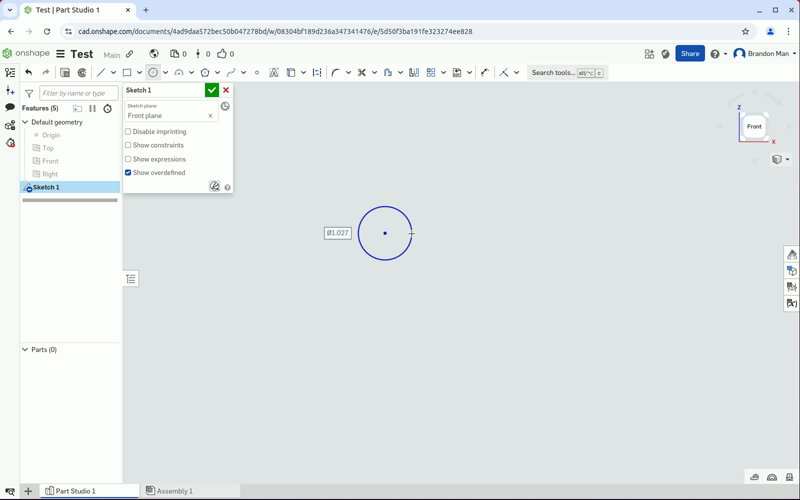
scroll(-6)
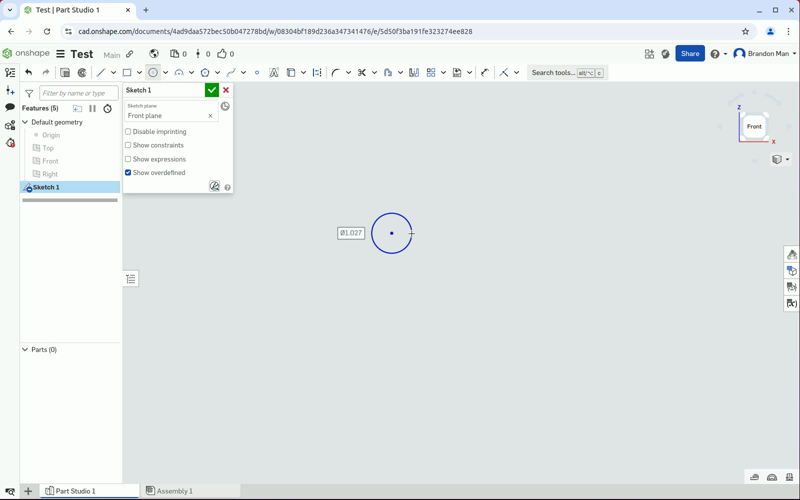
scroll(-6)
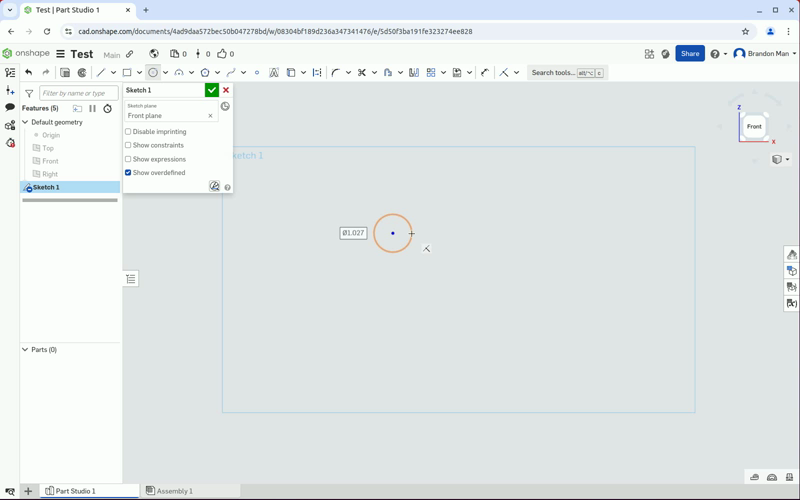
scroll(-6)
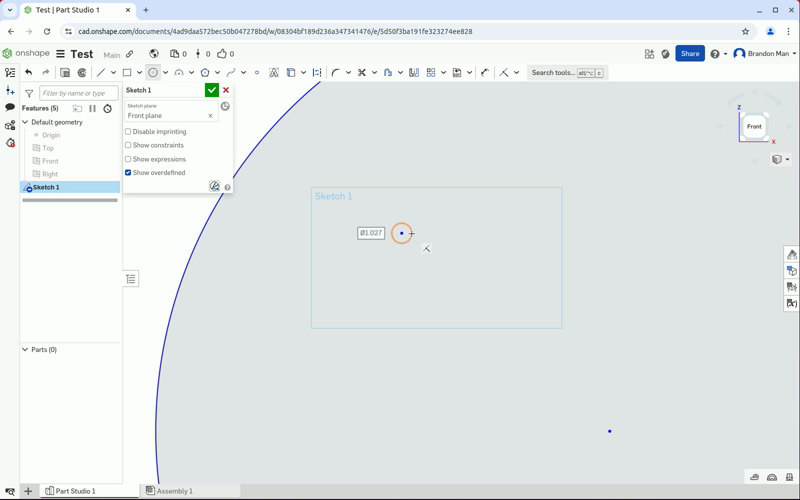
scroll(-6)
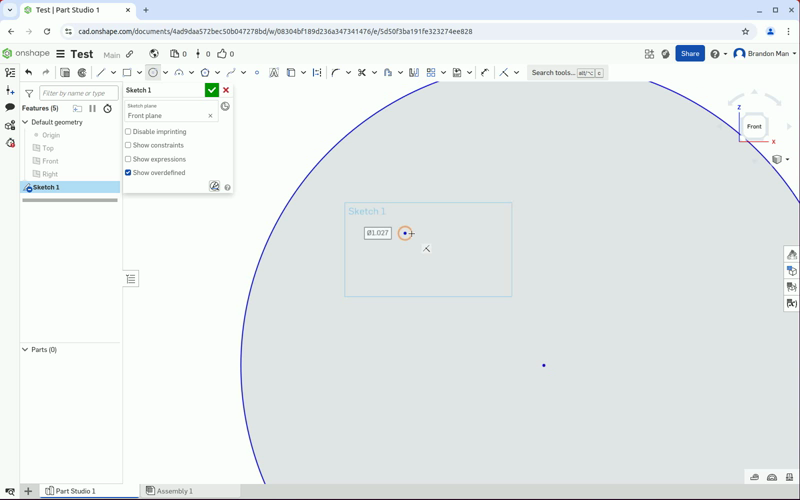
scroll(-6)
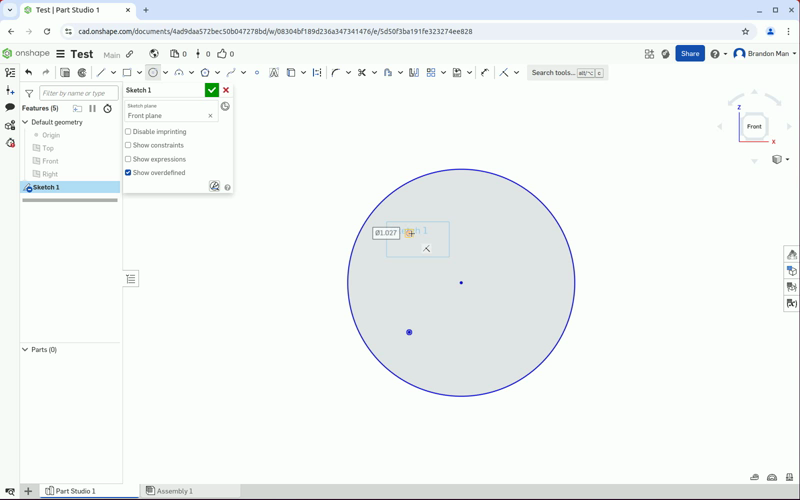
key(esc)
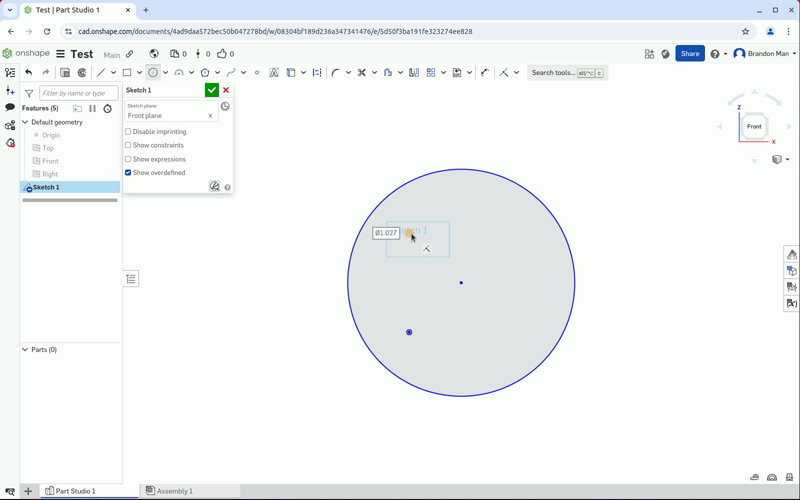
key(c)
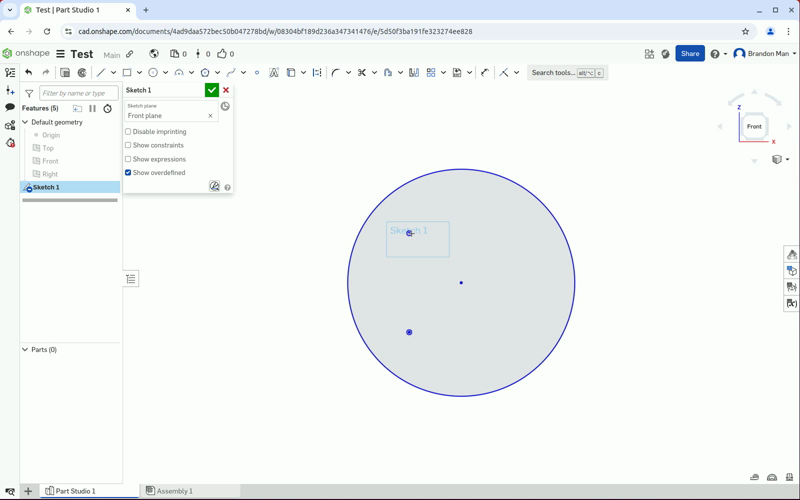
key_down(shift)
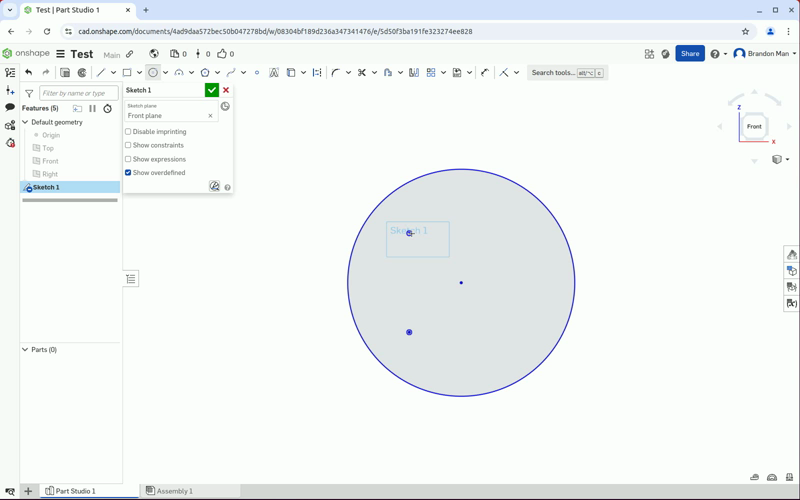
mouse_move(461, 282)
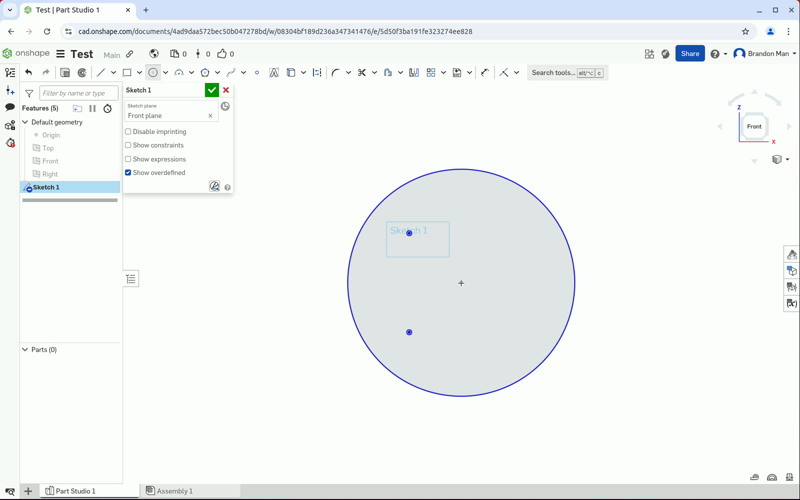
click(461, 282)
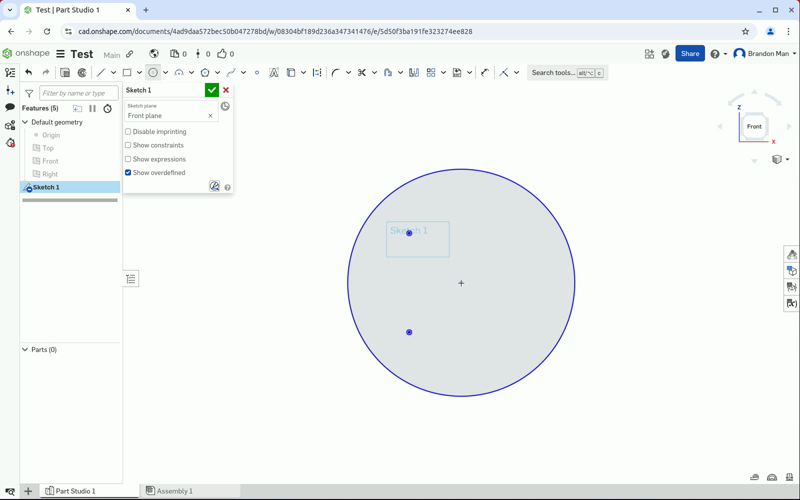
key_up(shift)
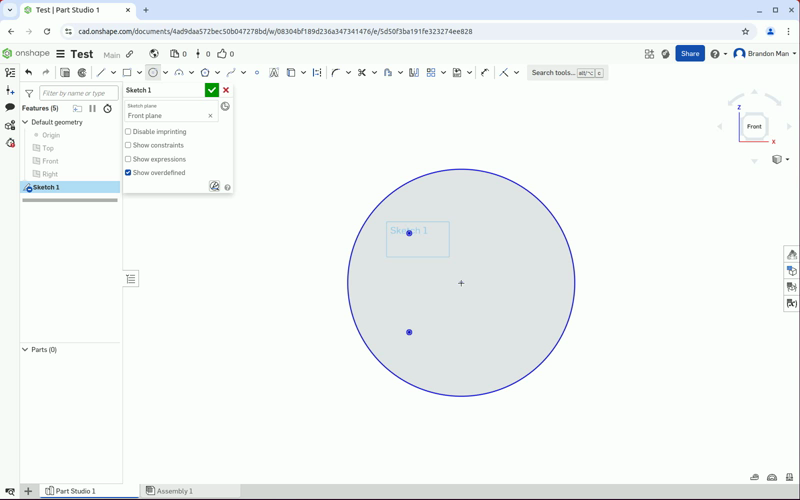
mouse_move(466, 282)
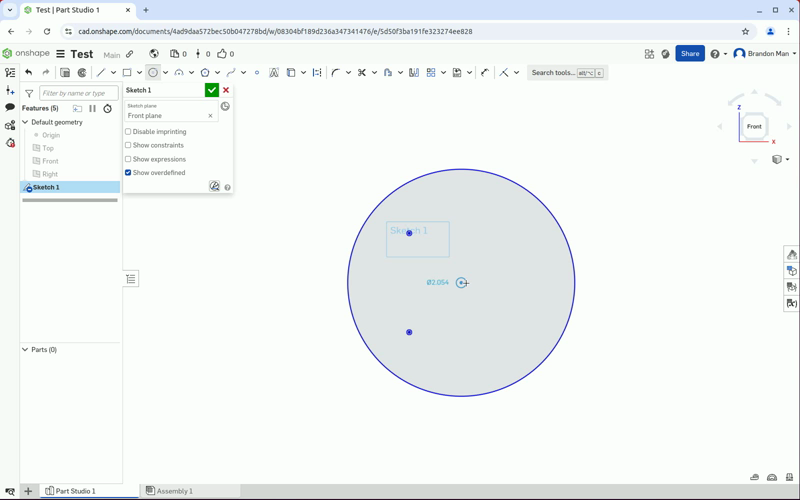
click(466, 282)
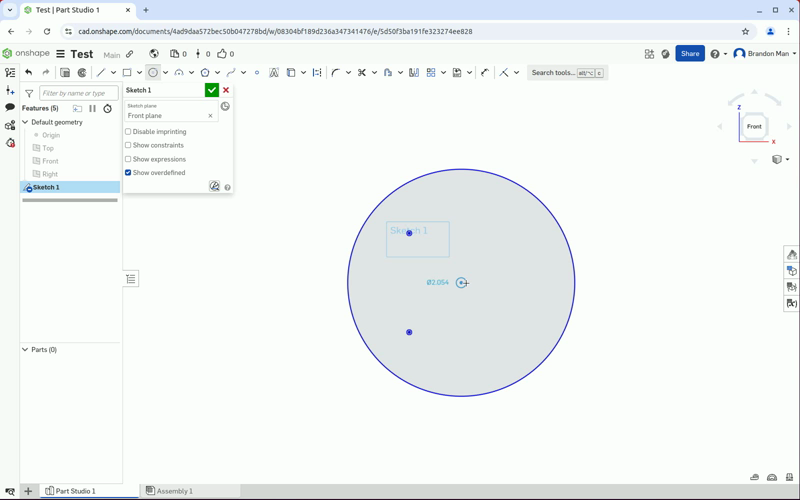
key(esc)
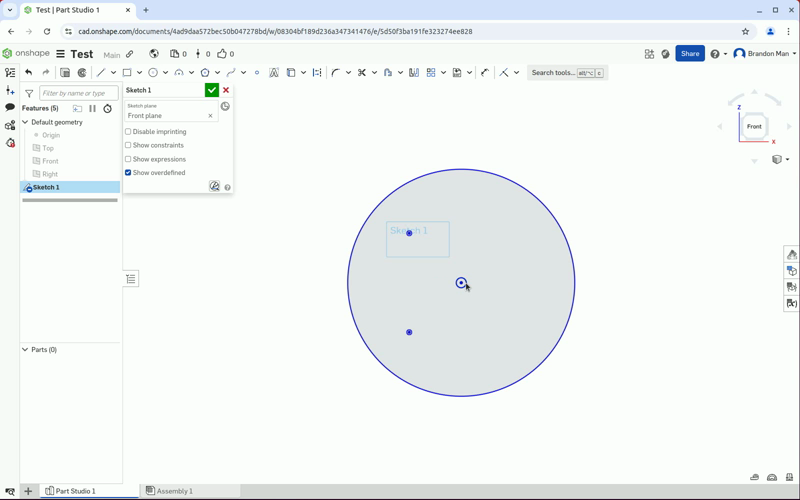
key(c)
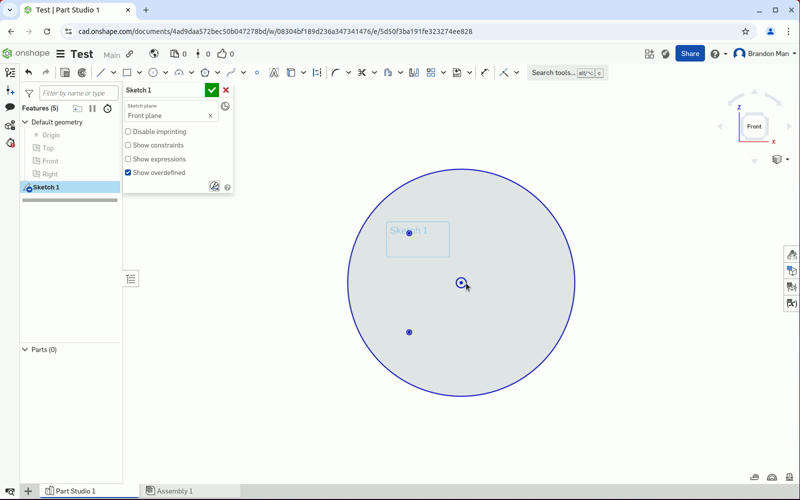
key_down(shift)
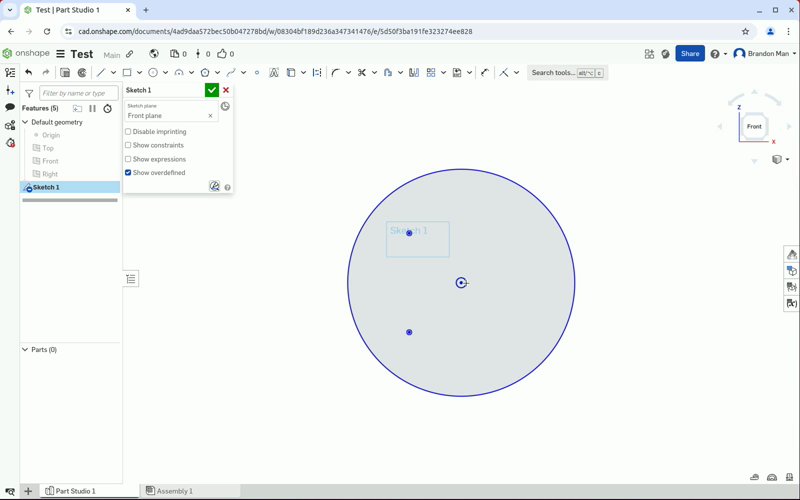
mouse_move(510, 332)
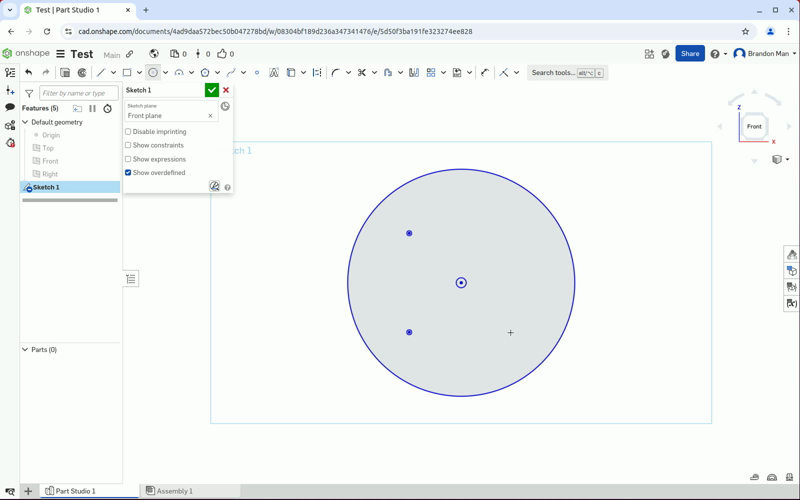
click(510, 332)
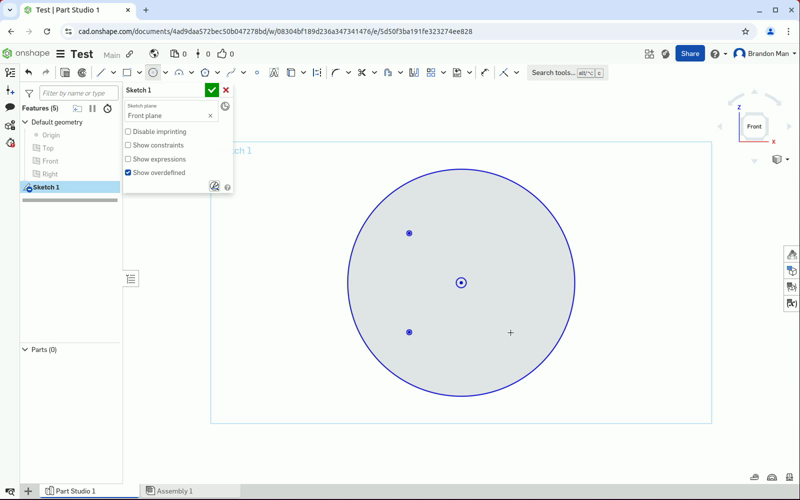
key_up(shift)
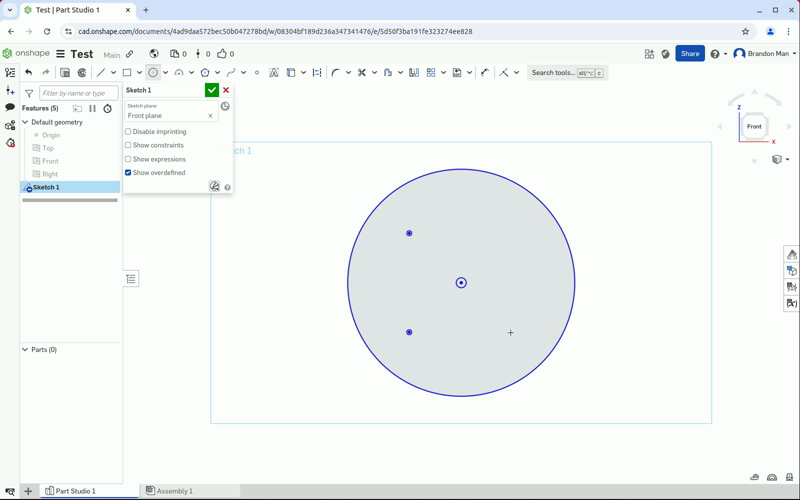
mouse_move(513, 332)
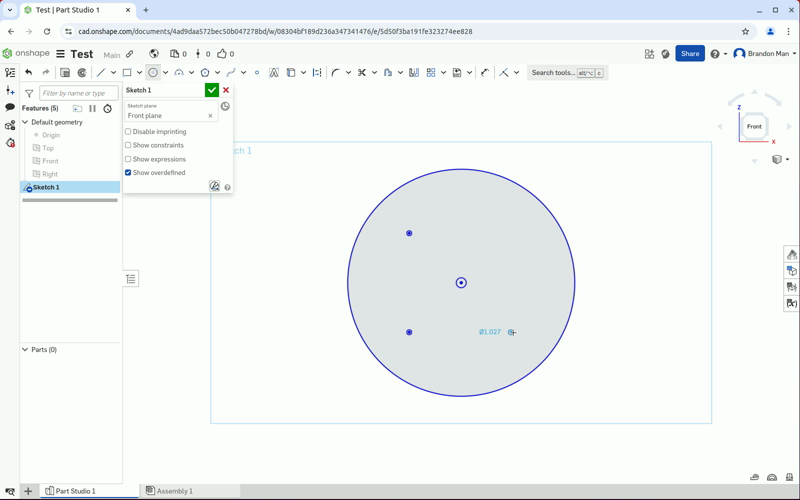
scroll(6)
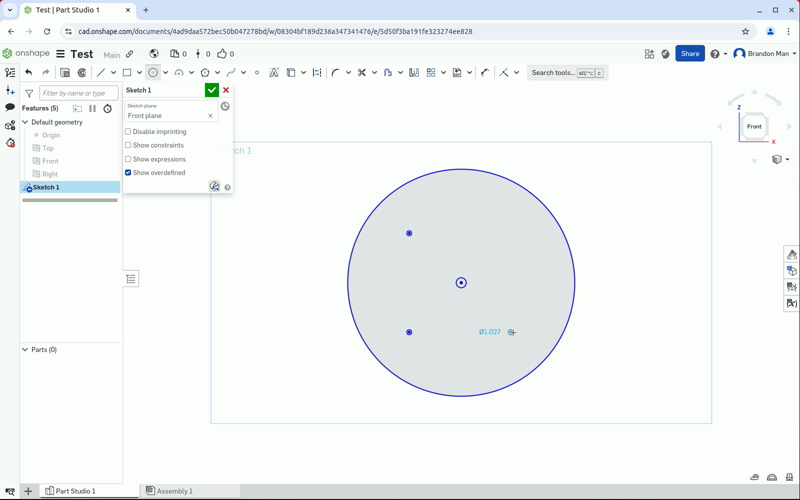
scroll(6)
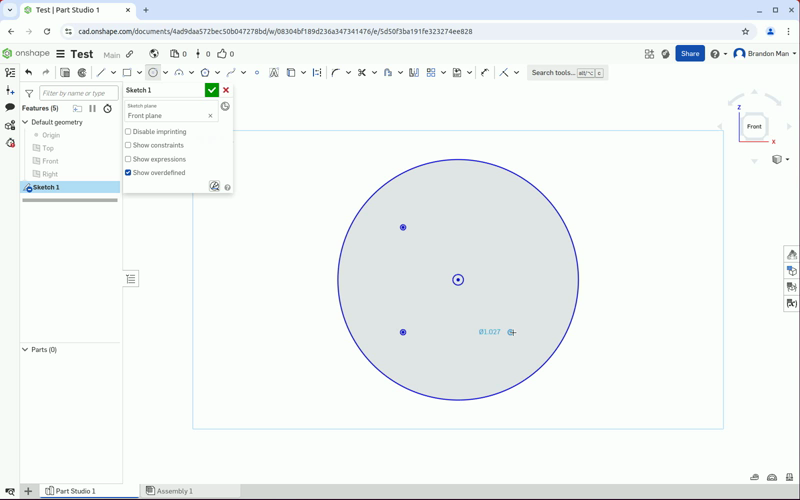
scroll(6)
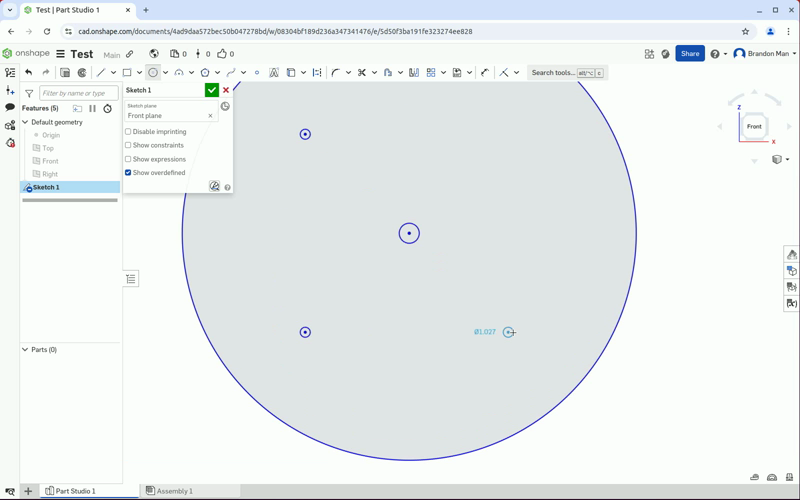
scroll(6)
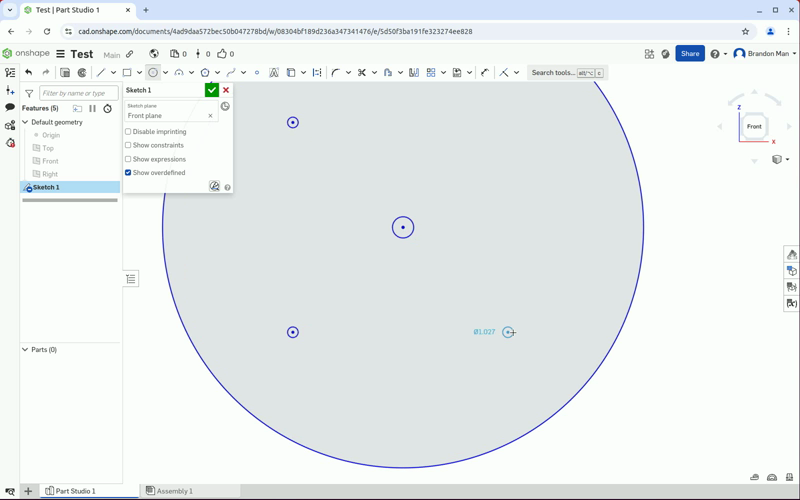
scroll(6)
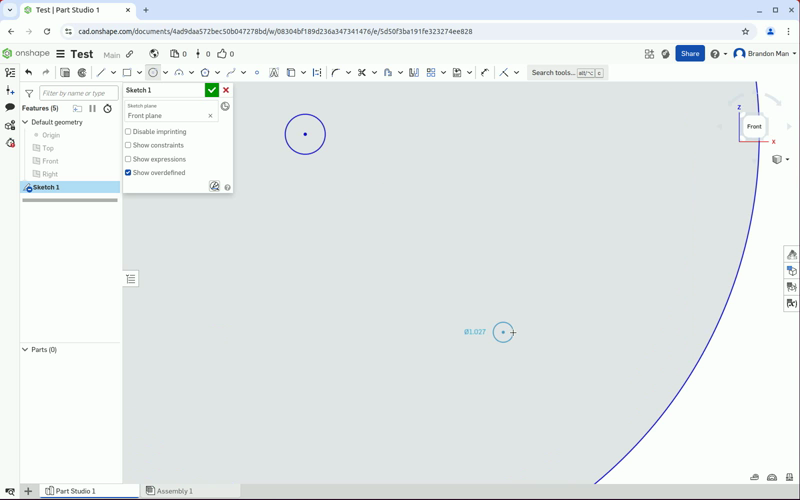
scroll(6)
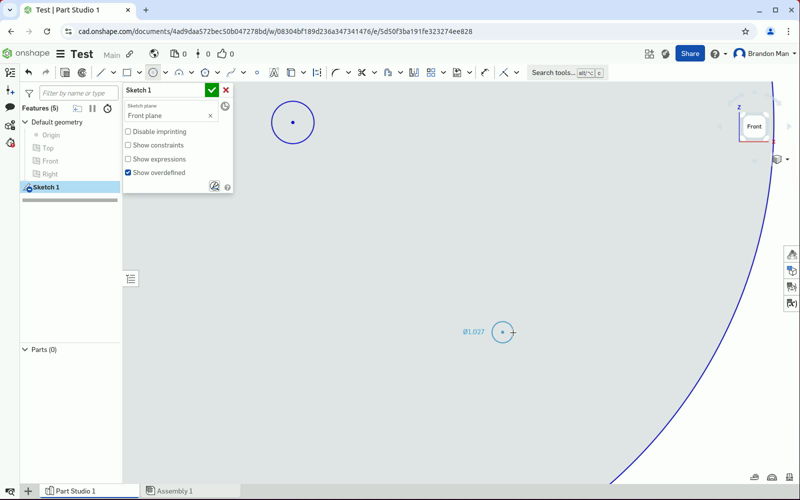
scroll(6)
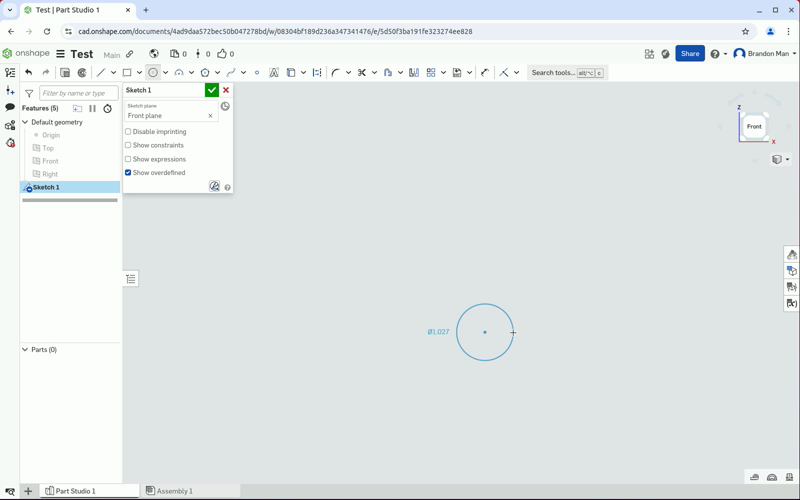
click(513, 332)
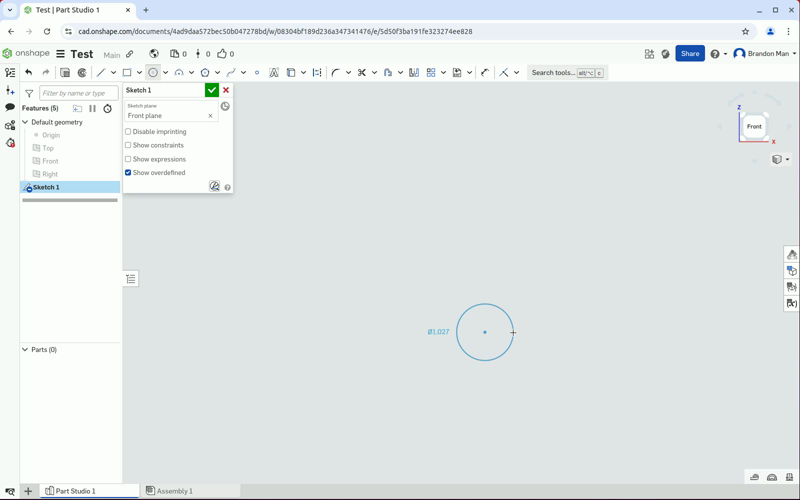
scroll(-6)
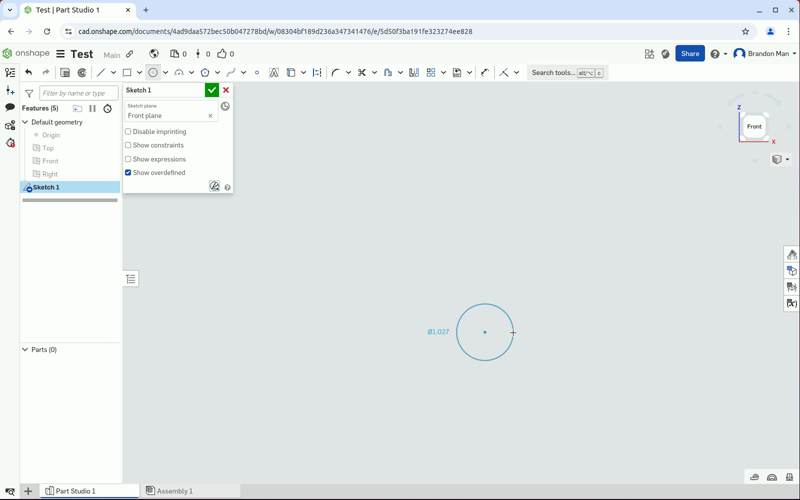
scroll(-6)
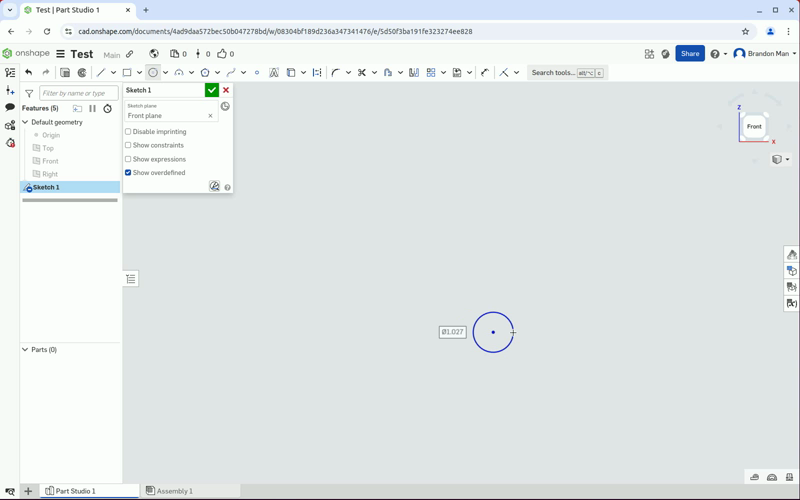
scroll(-6)
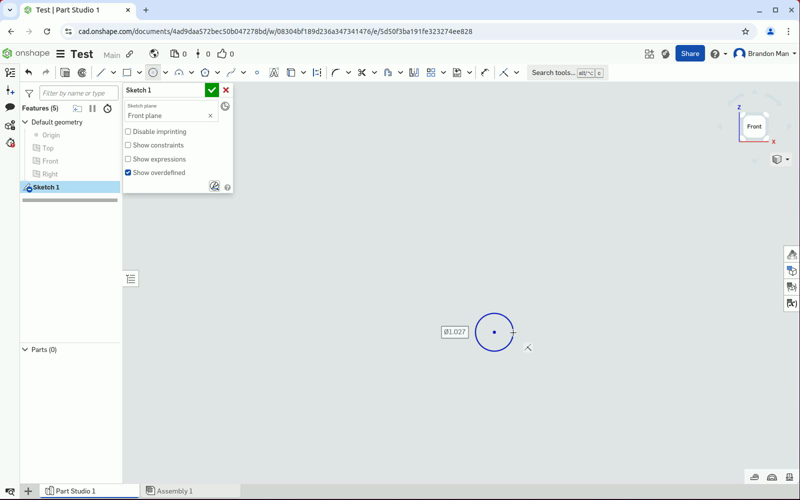
scroll(-6)
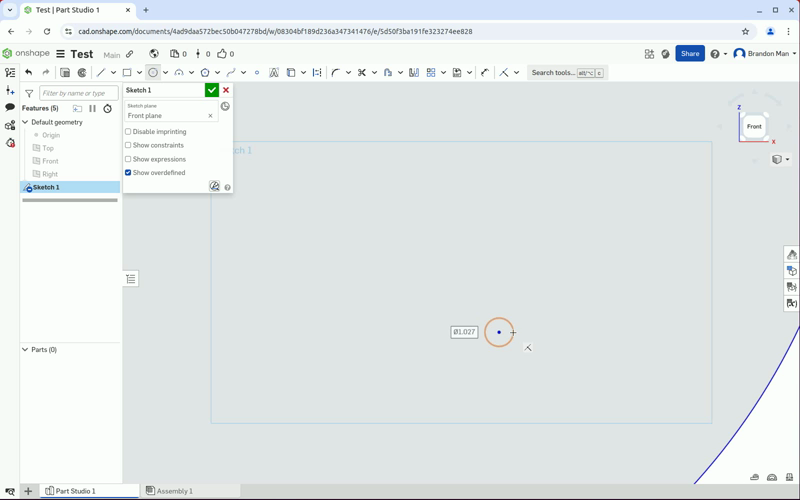
scroll(-6)
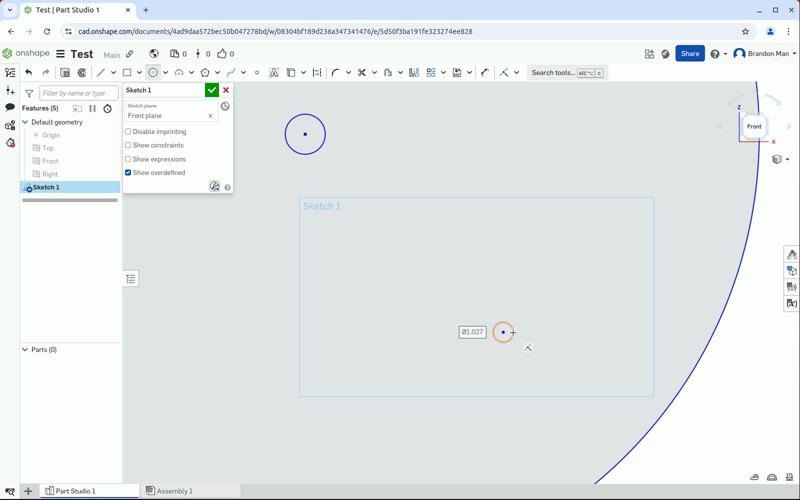
scroll(-6)
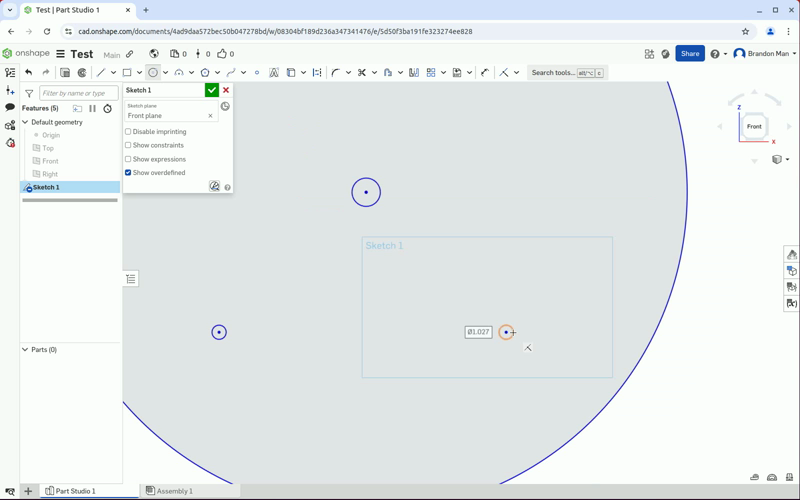
scroll(-6)
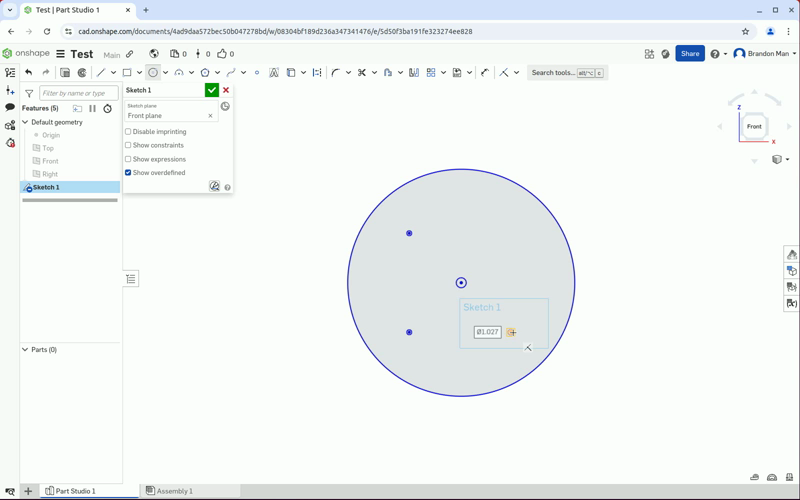
key(esc)
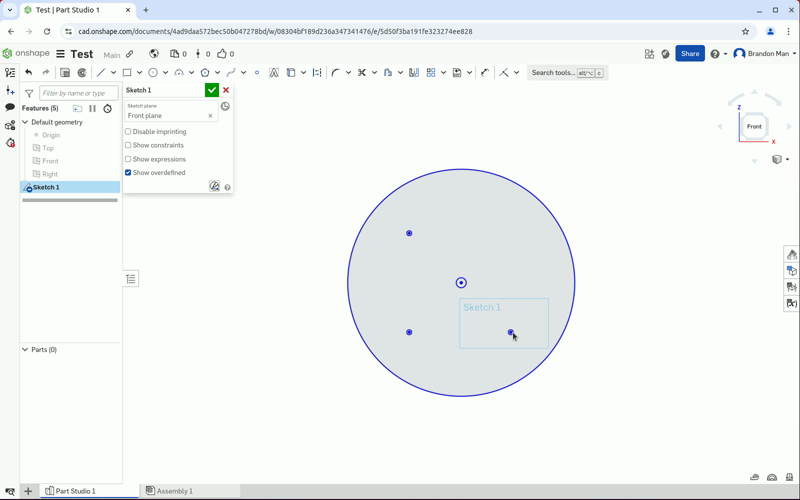
key(c)
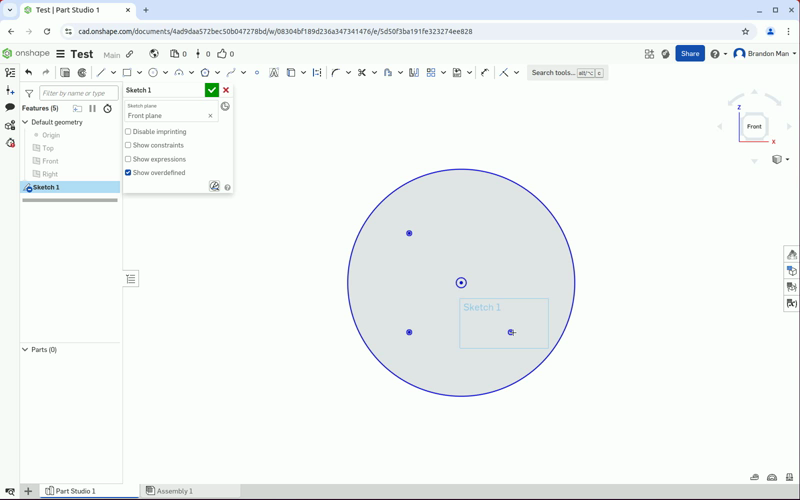
key_down(shift)
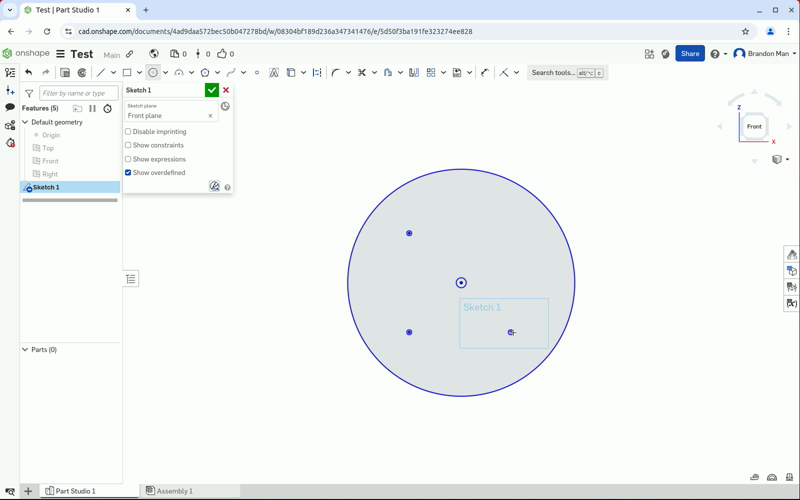
mouse_move(510, 233)
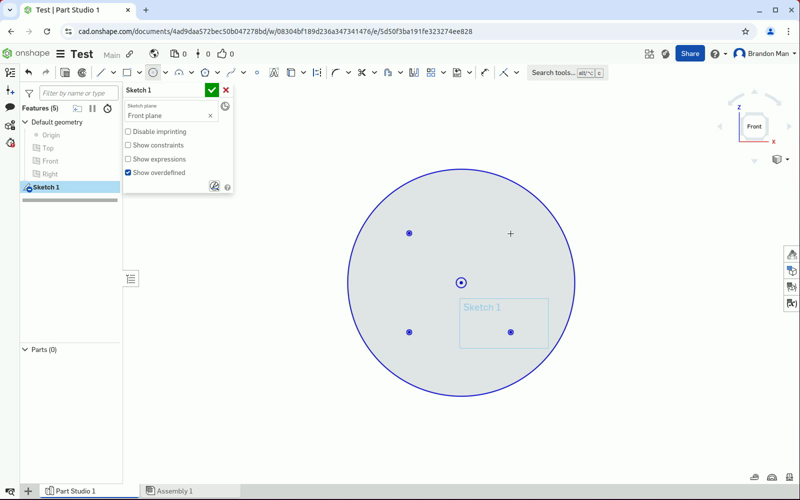
click(510, 233)
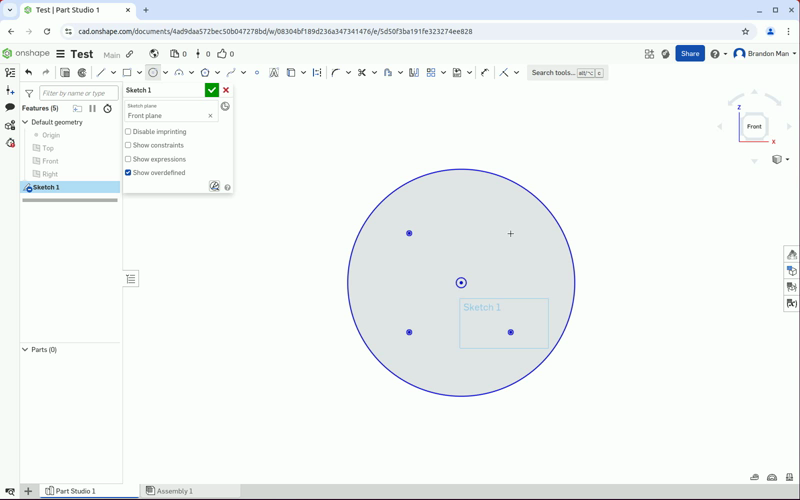
key_up(shift)
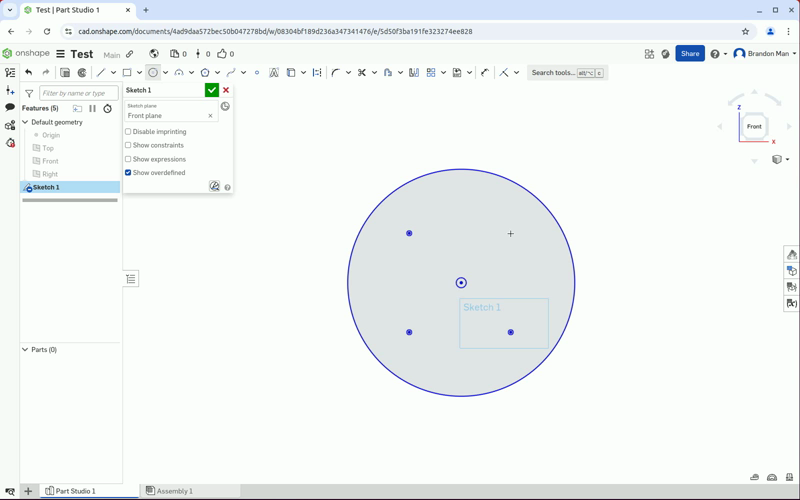
mouse_move(513, 233)
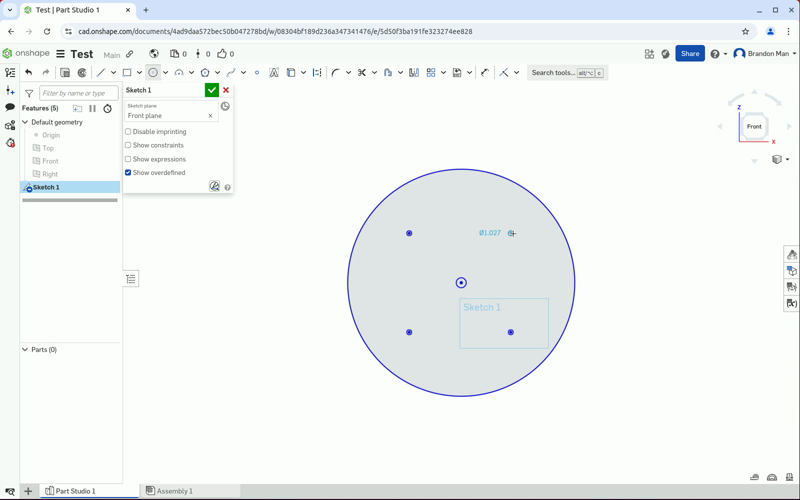
scroll(6)
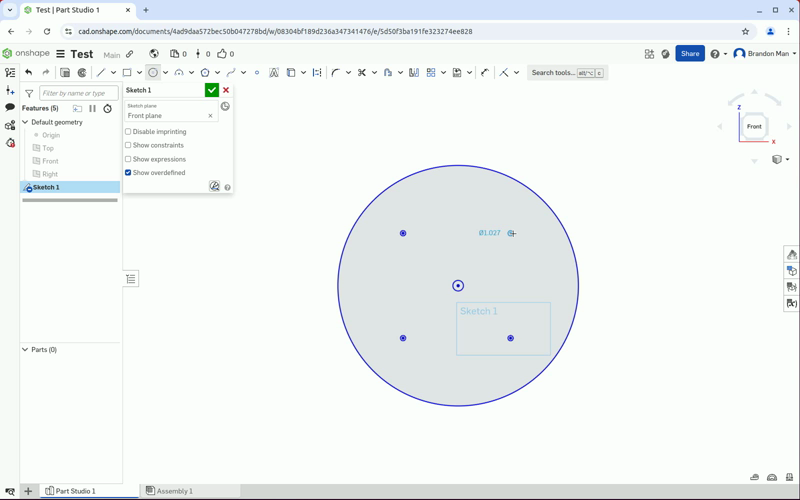
scroll(6)
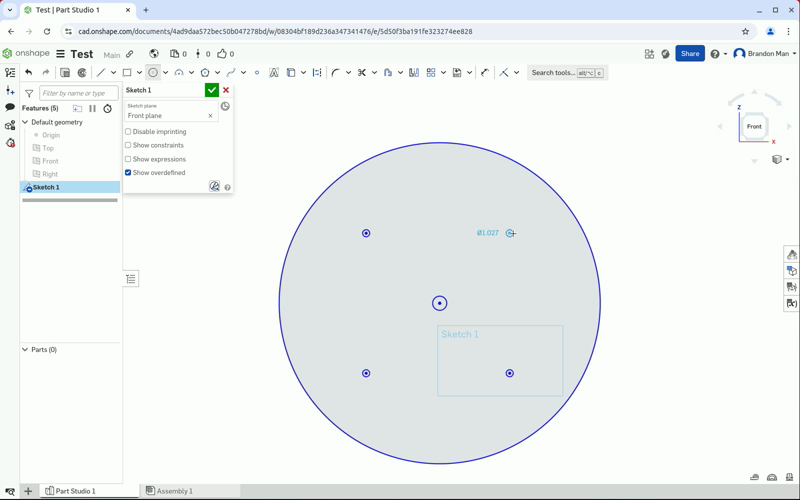
scroll(6)
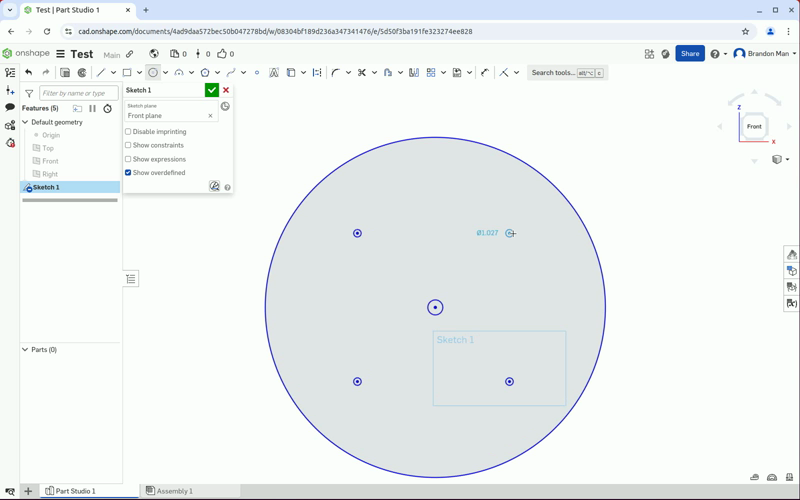
scroll(6)
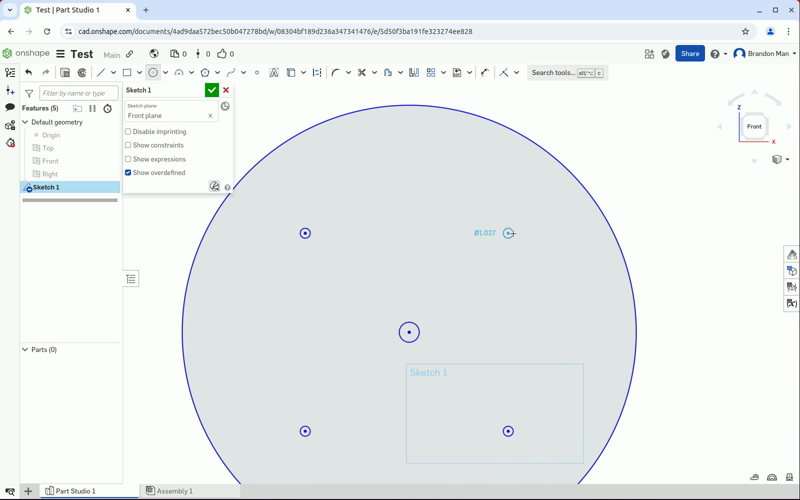
scroll(6)
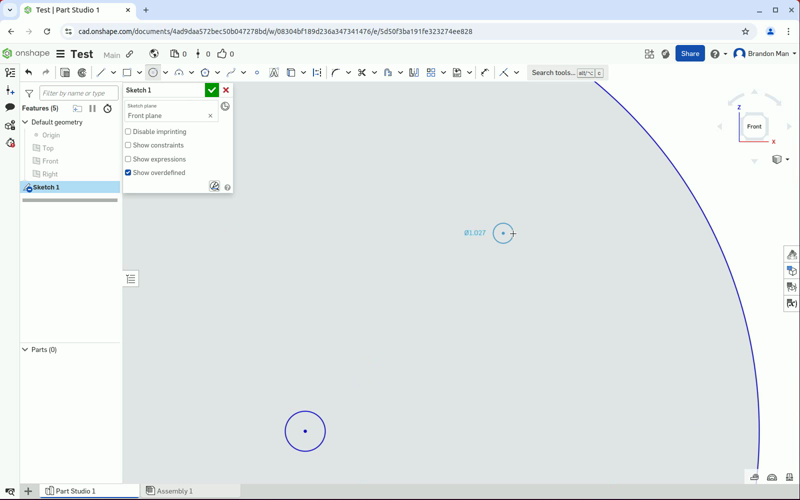
scroll(6)
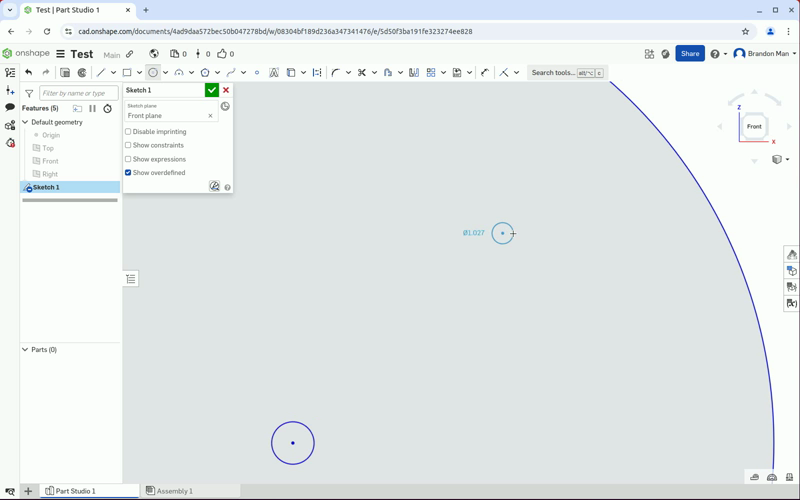
scroll(6)
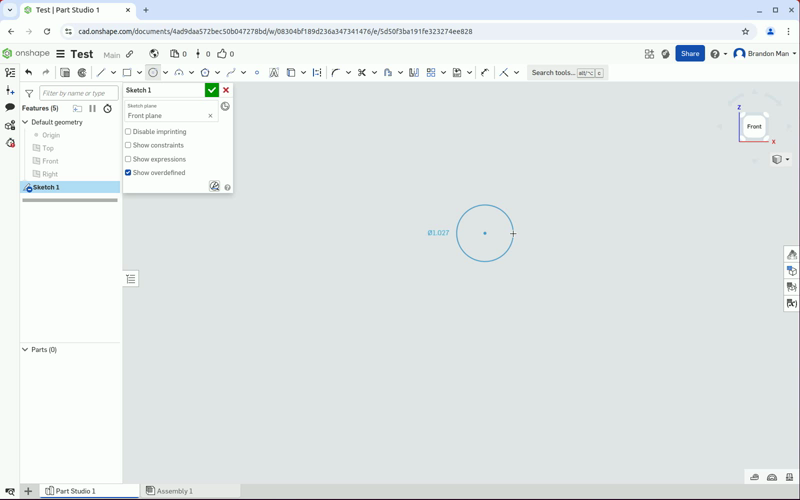
click(513, 233)
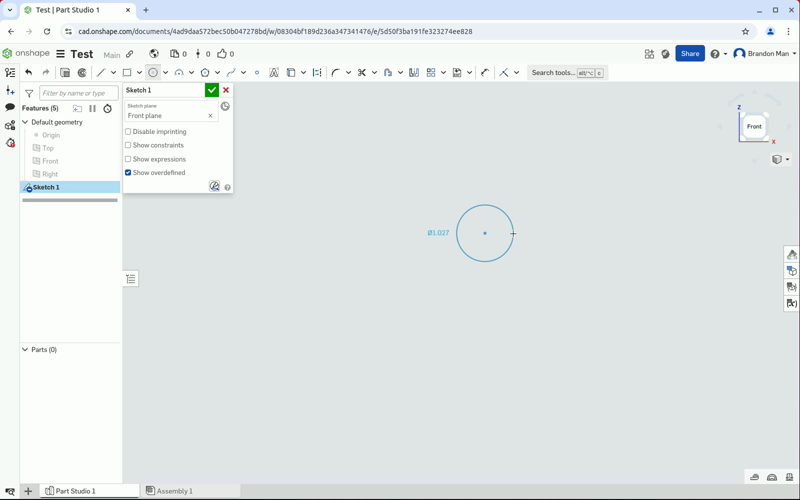
scroll(-6)
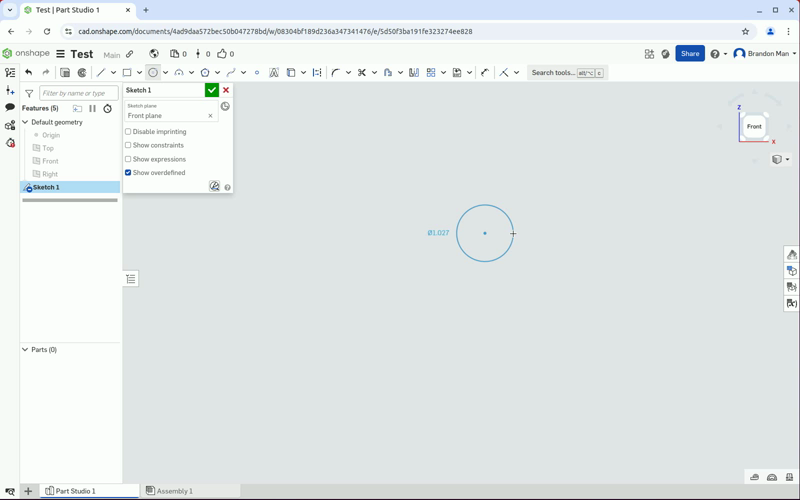
scroll(-6)
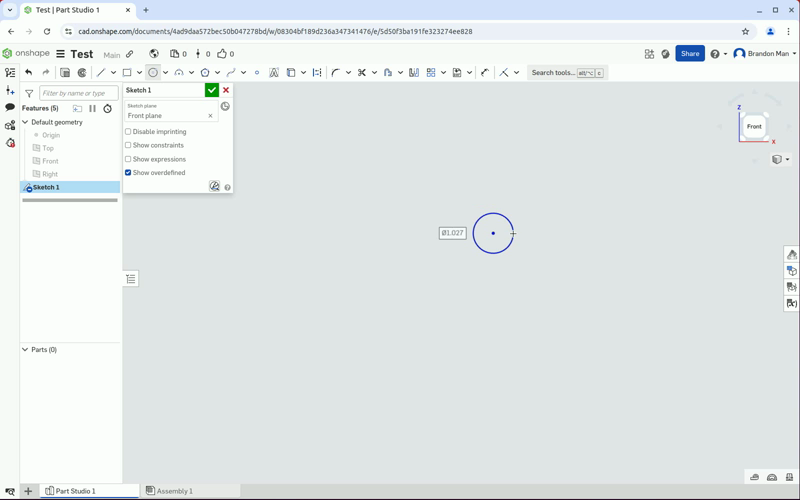
scroll(-6)
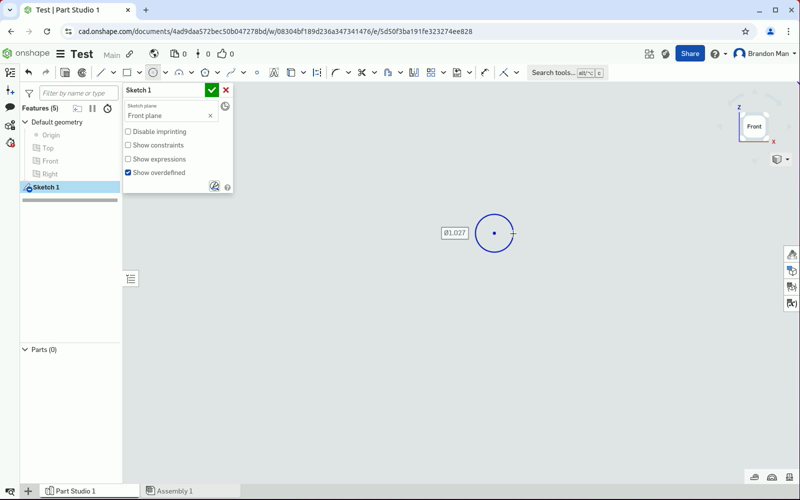
scroll(-6)
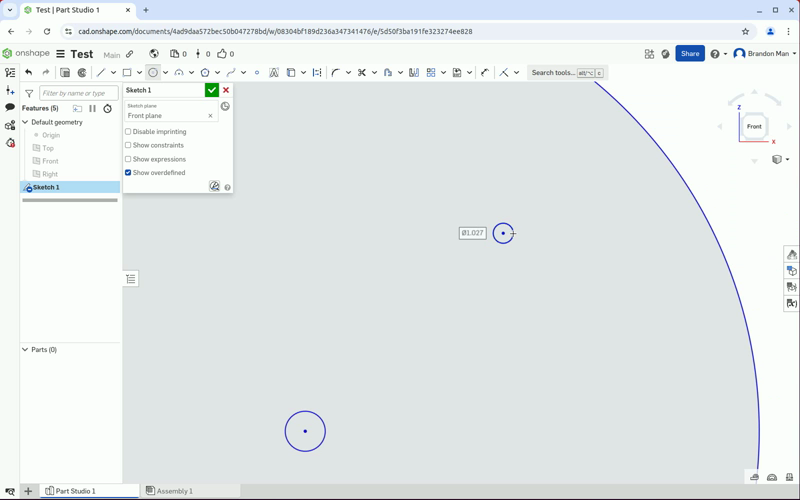
scroll(-6)
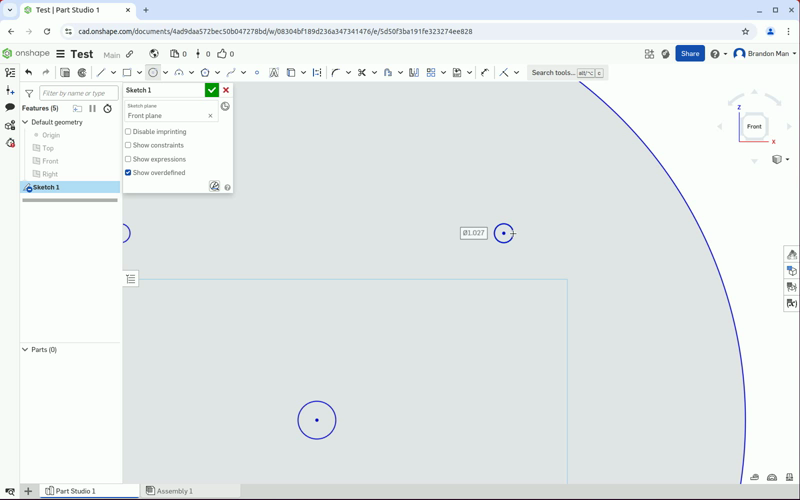
scroll(-6)
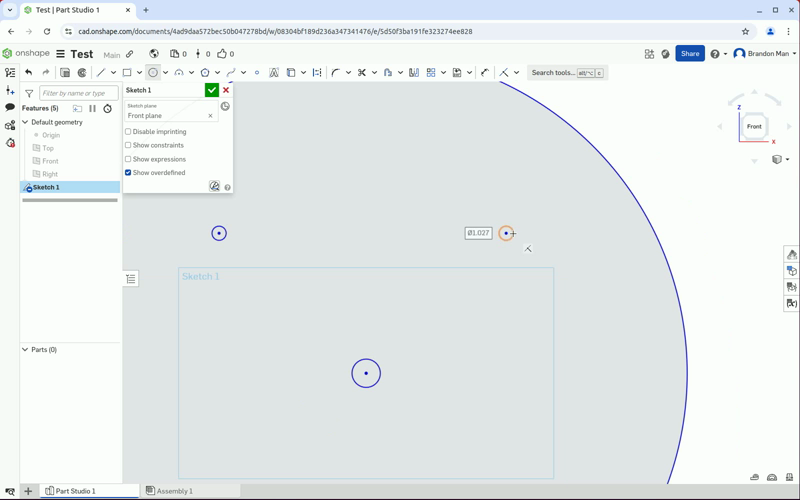
scroll(-6)
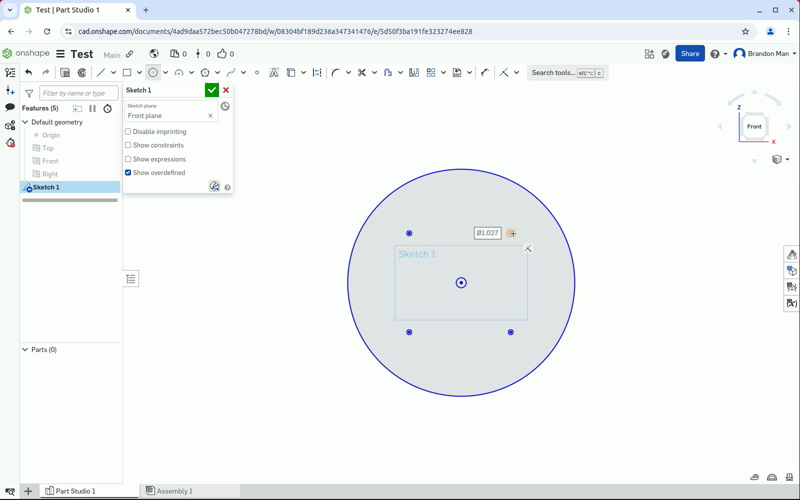
key(esc)
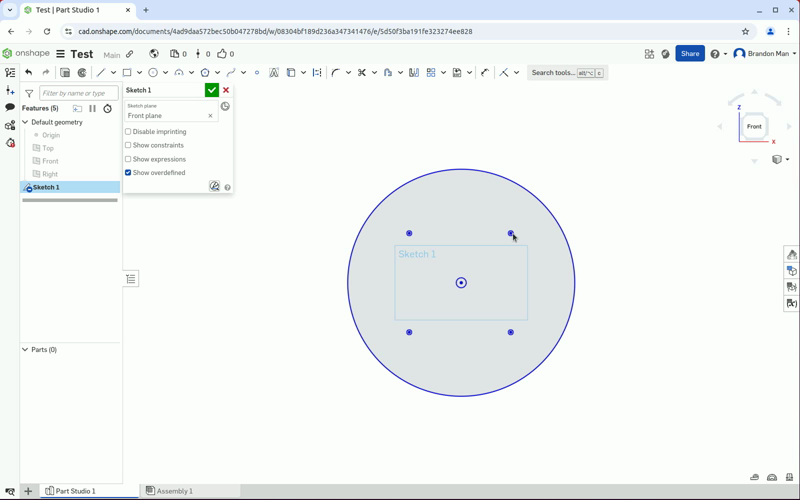
mouse_move(518, 300)
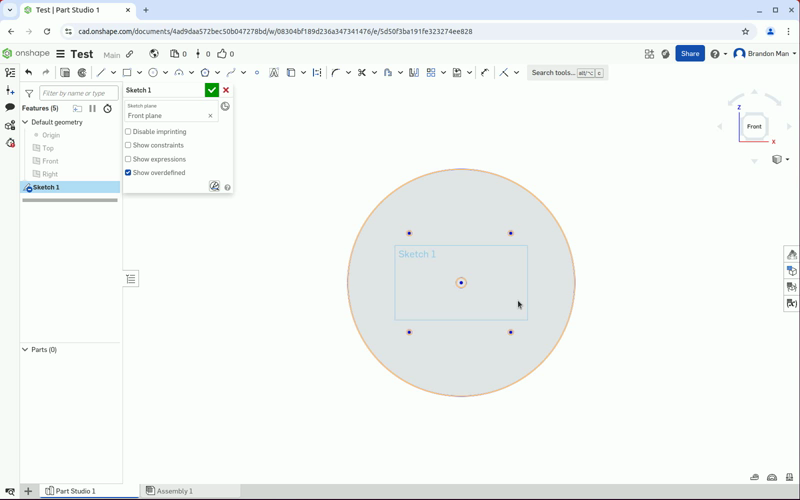
click(518, 300)
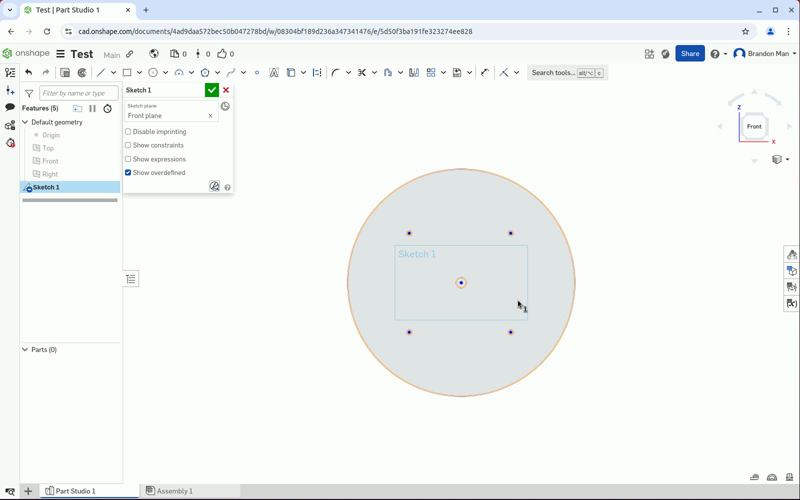
mouse_move(73, 352)
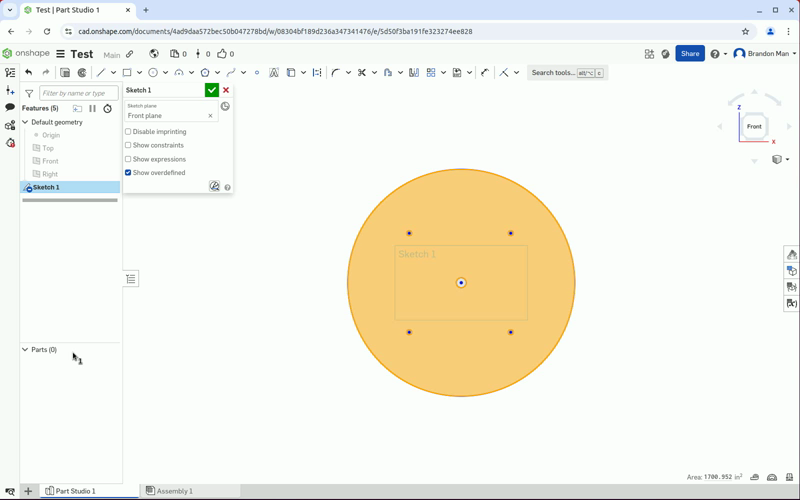
key(shift+y)
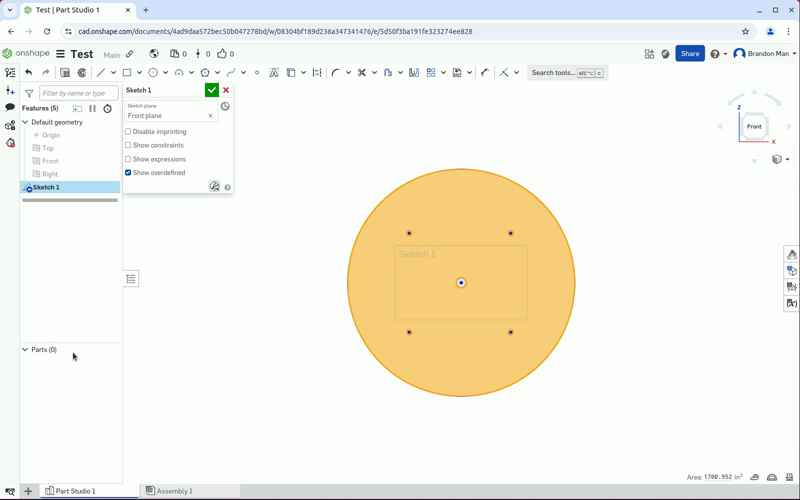
key(shift+e)
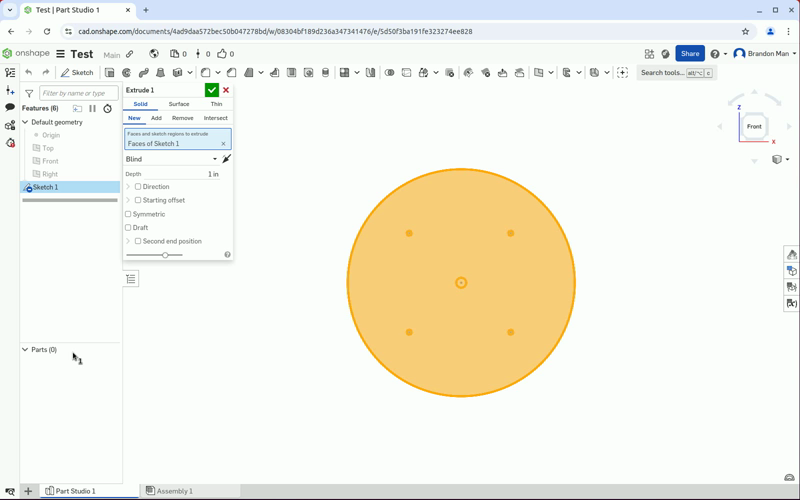
mouse_move(143, 106)
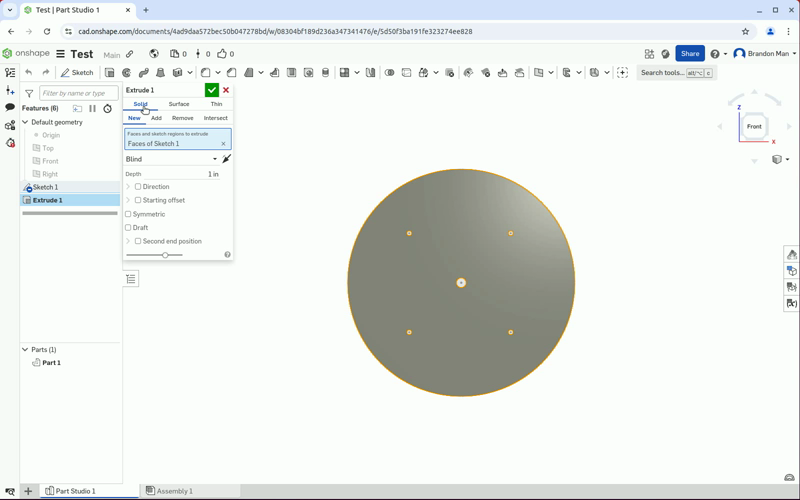
click(143, 106)
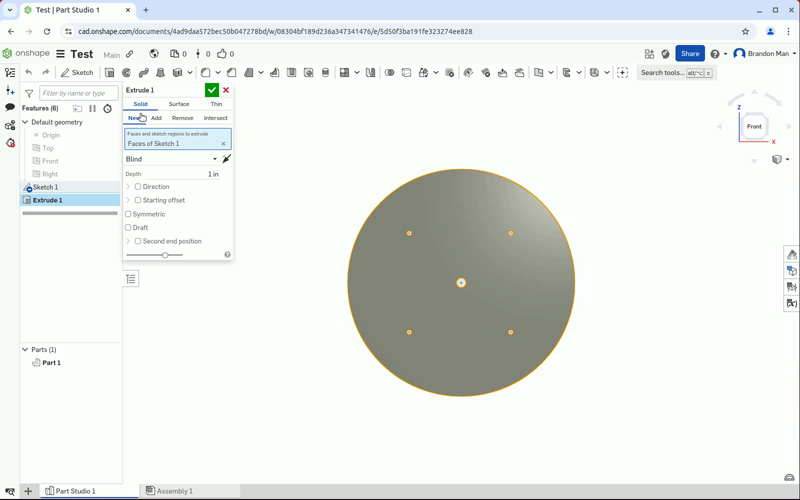
mouse_move(137, 120)
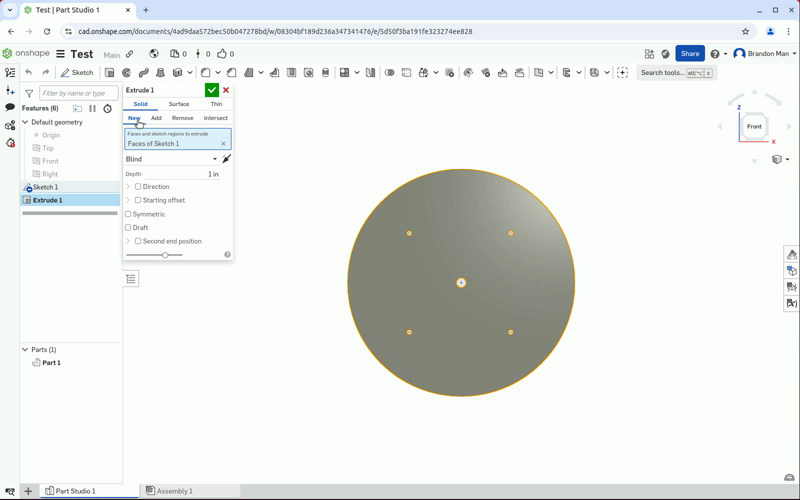
click(137, 120)
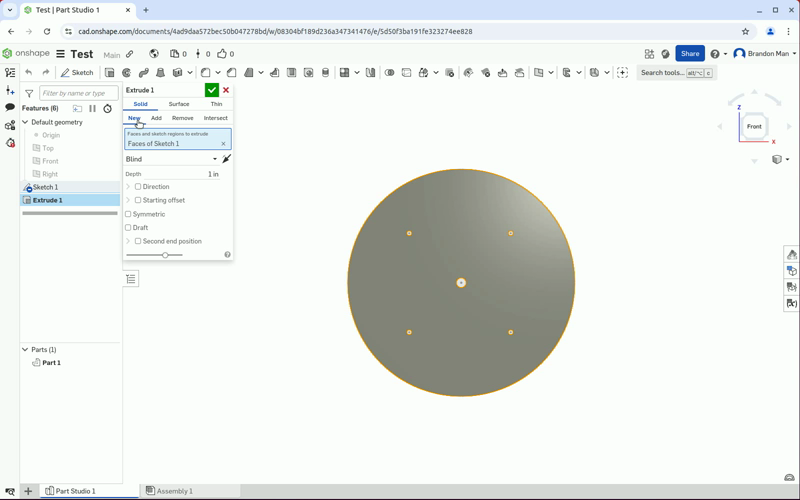
key(tab, 4)
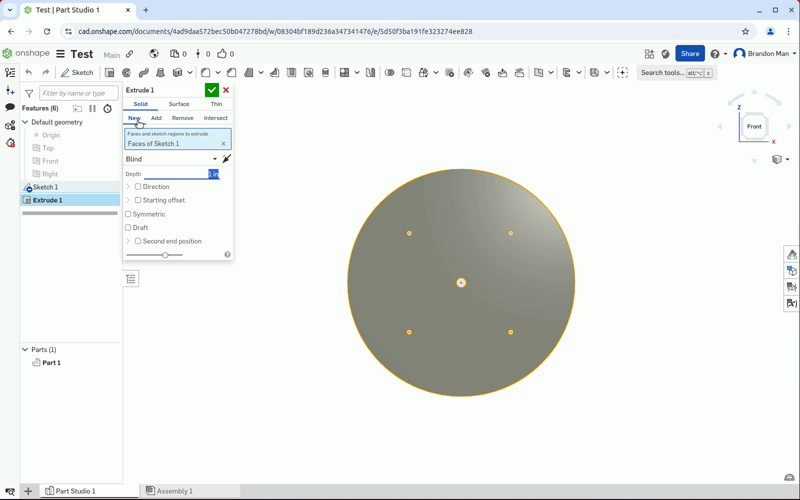
text(0.722)
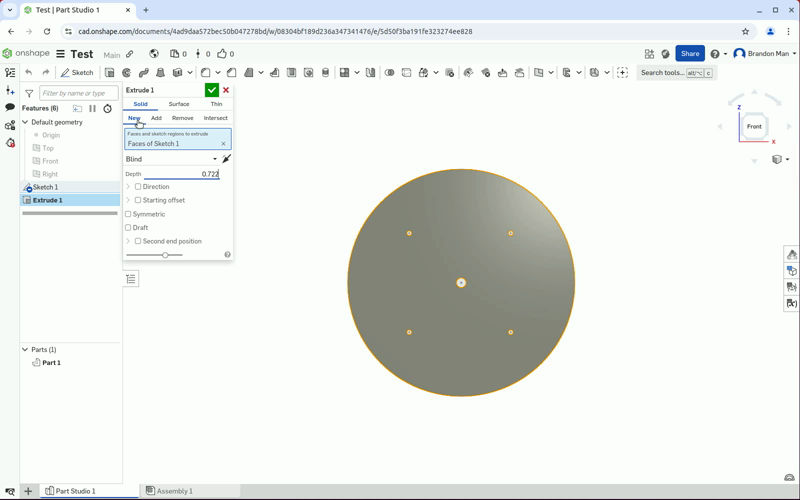
key(enter)
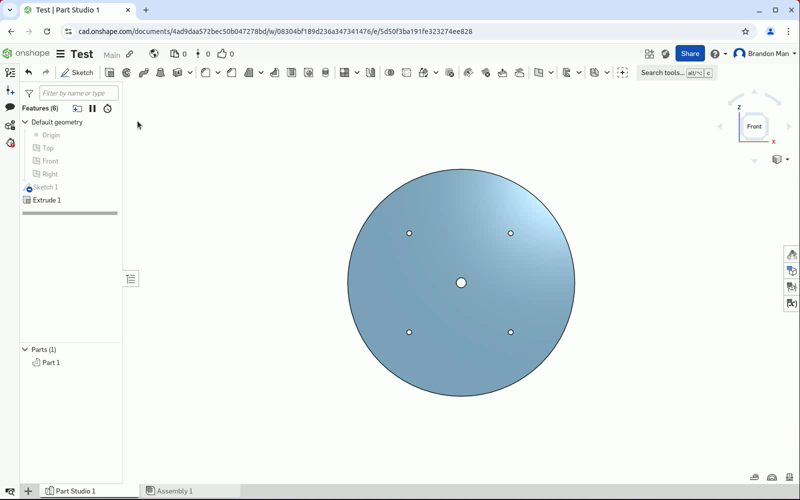
key(shift+h)
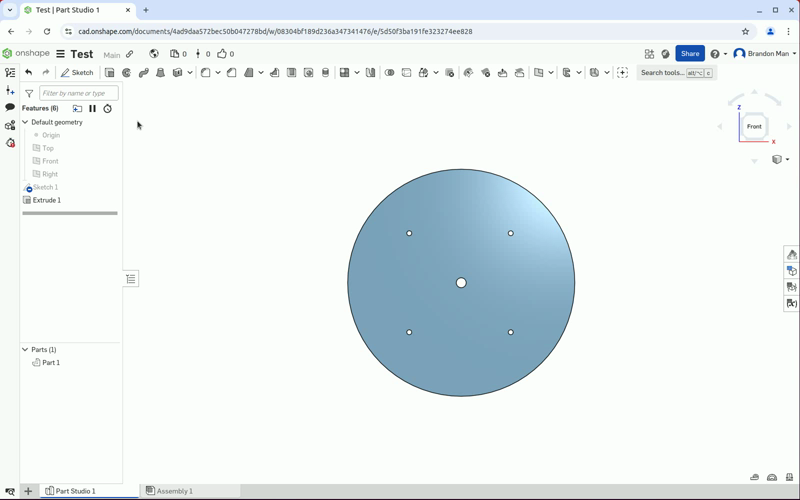
key(shift+h)
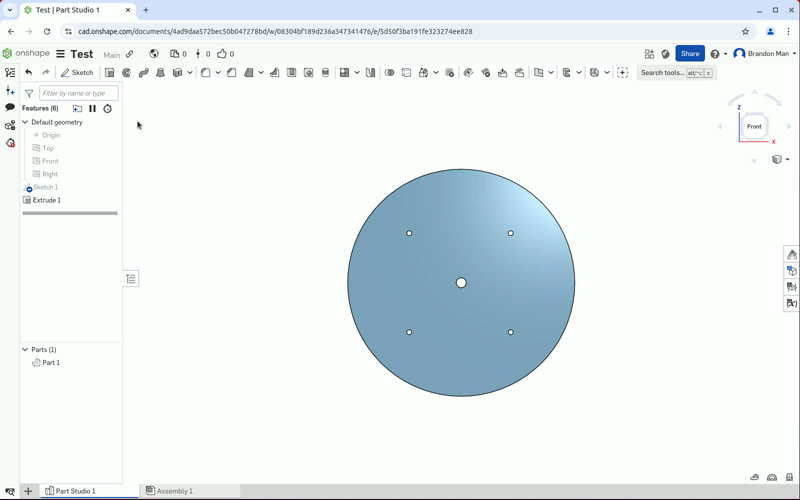
mouse_move(73, 189)
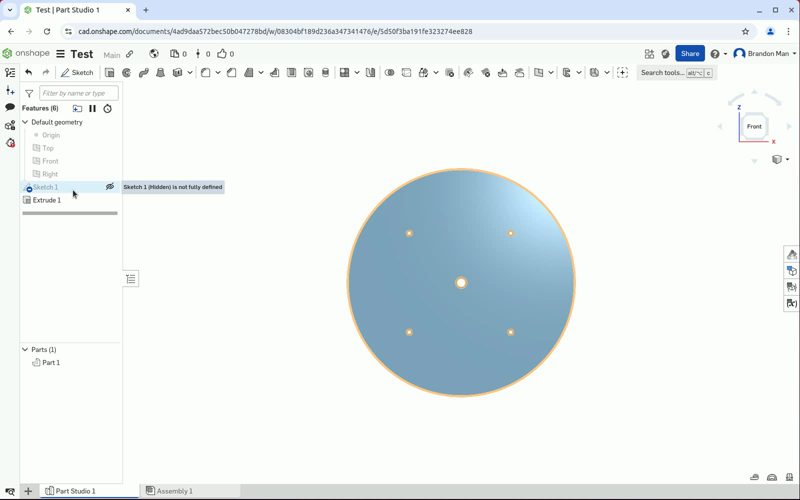
click(73, 189)
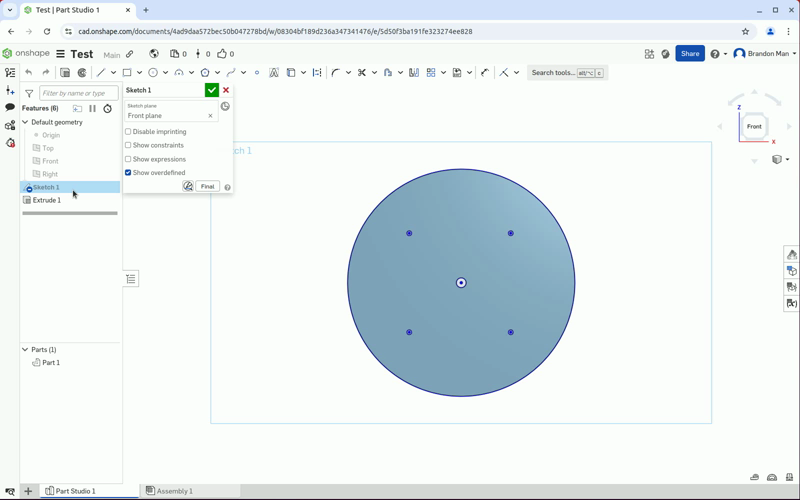
mouse_move(229, 92)
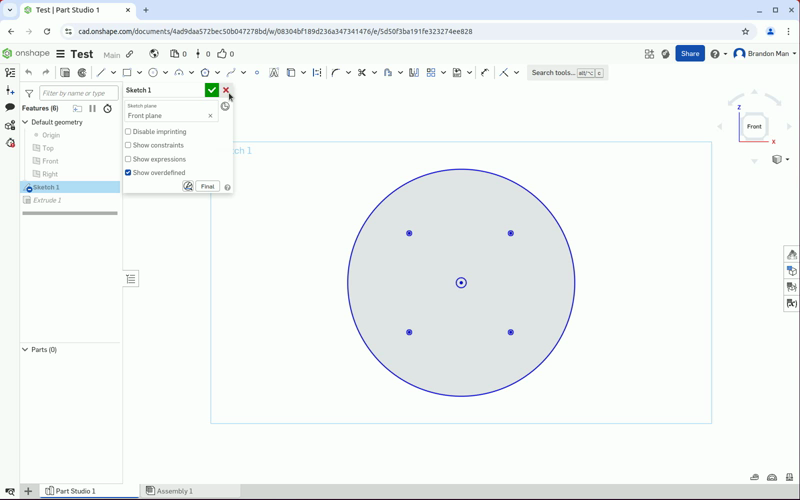
click(229, 92)
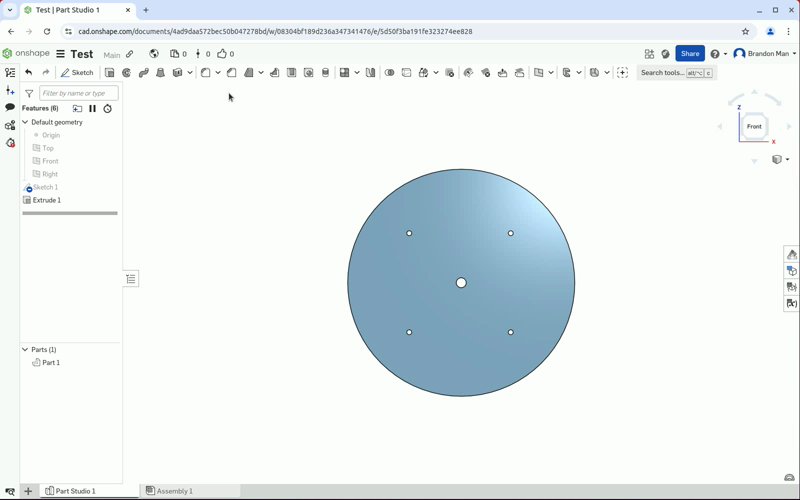
mouse_move(541, 75)
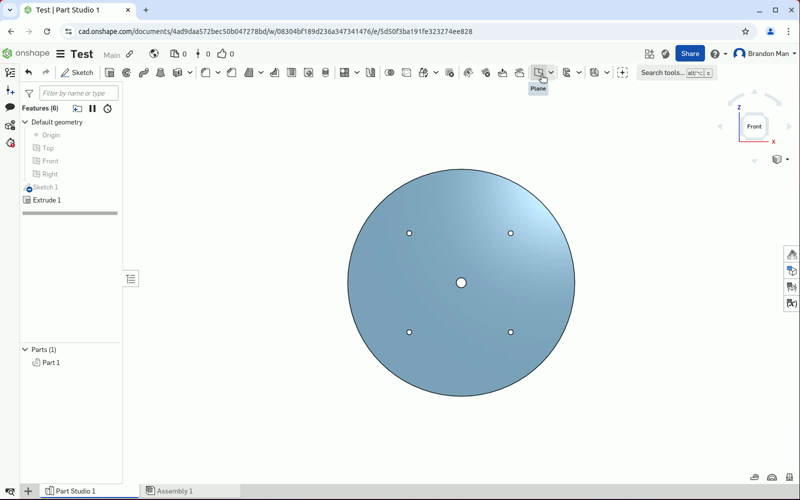
click(541, 75)
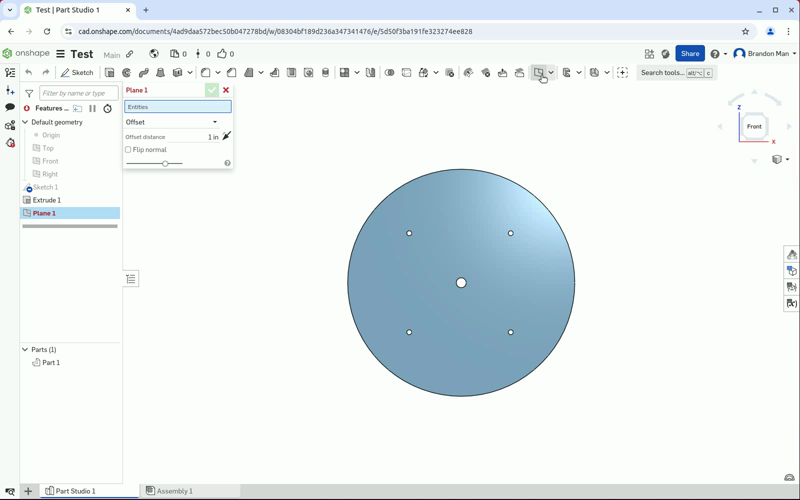
mouse_move(73, 163)
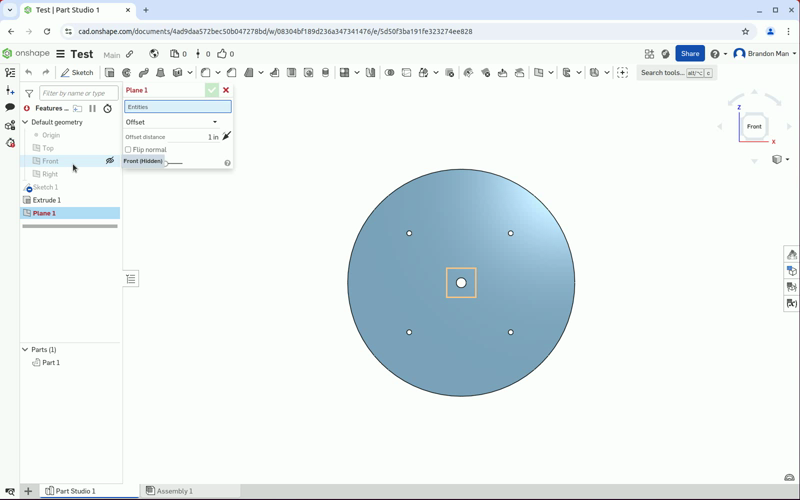
click(73, 163)
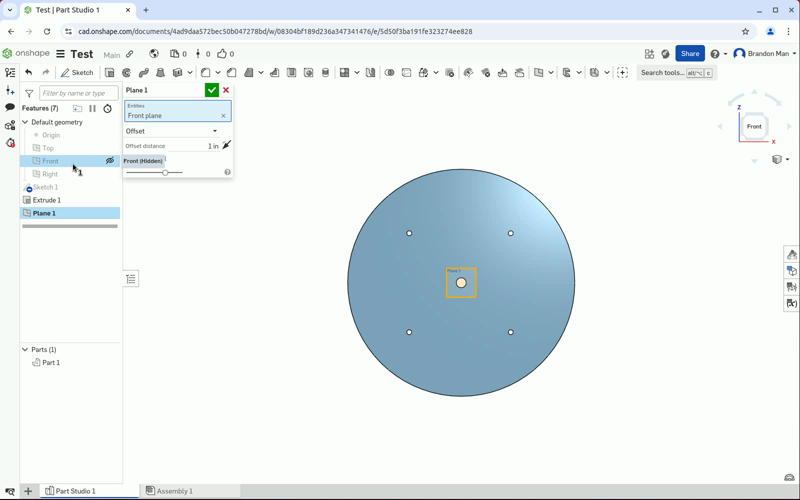
key(tab, 2)
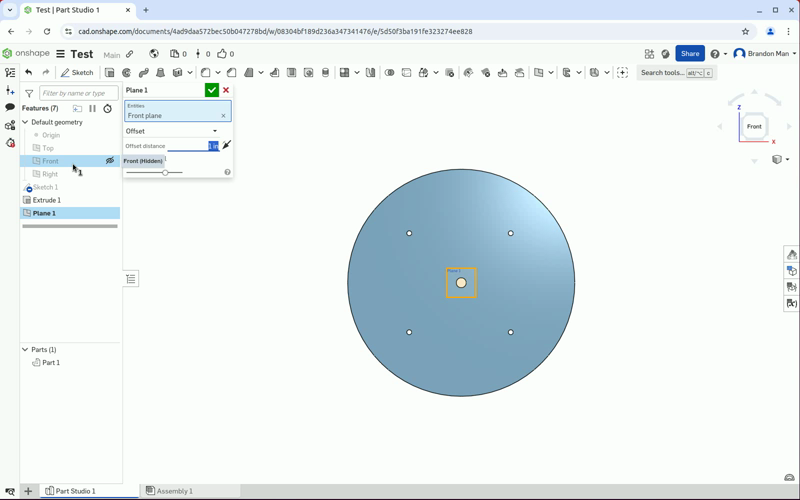
text(0.709)
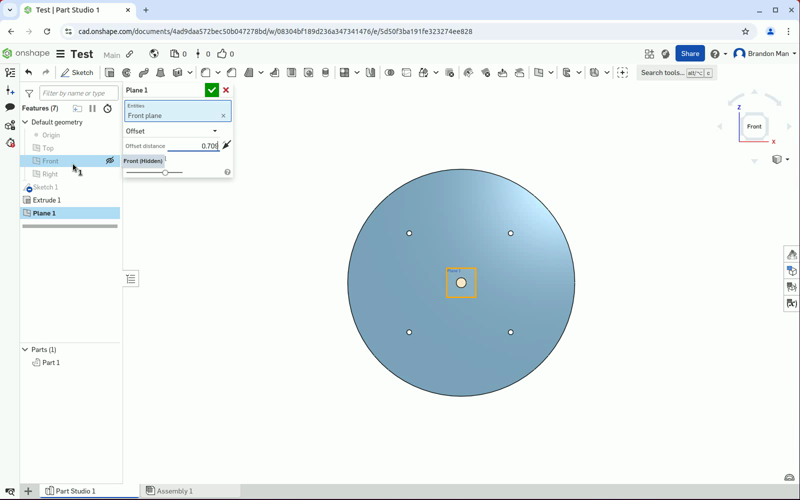
key(enter, 2)
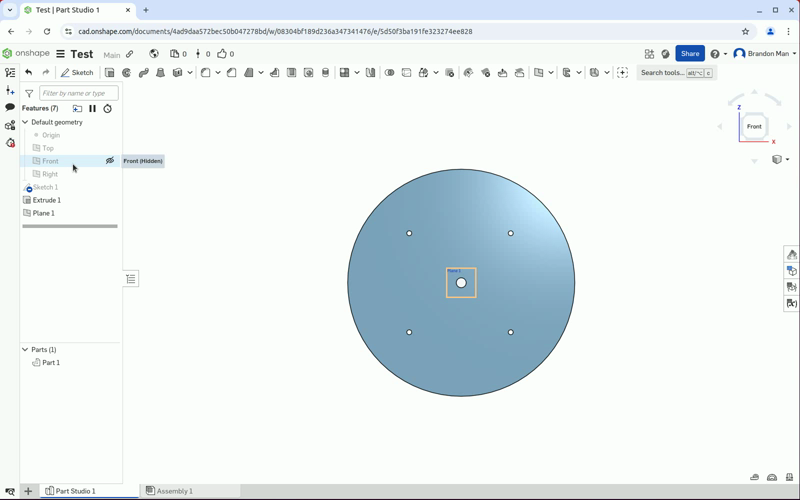
key(shift+s)
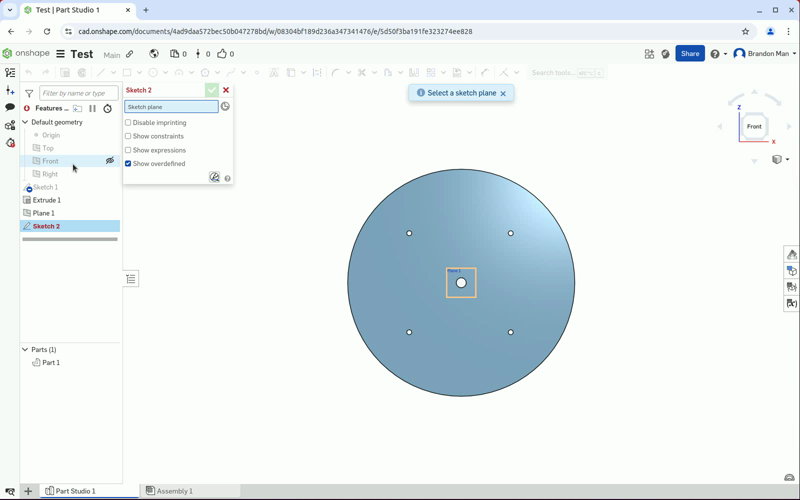
mouse_move(73, 215)
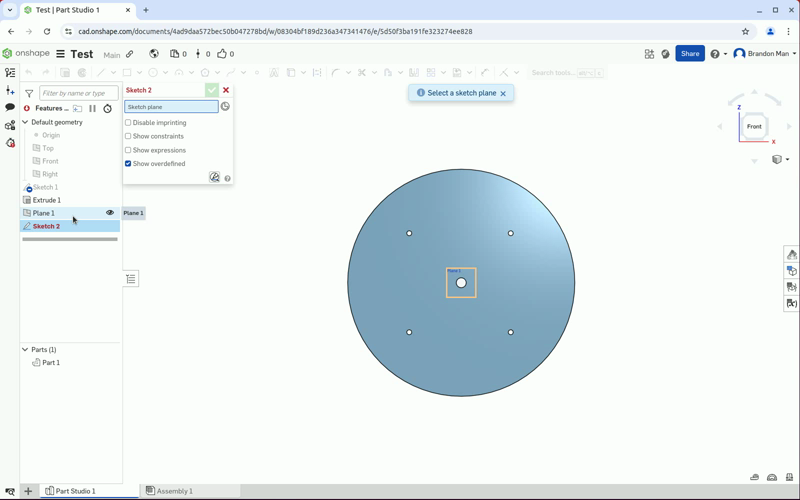
click(73, 215)
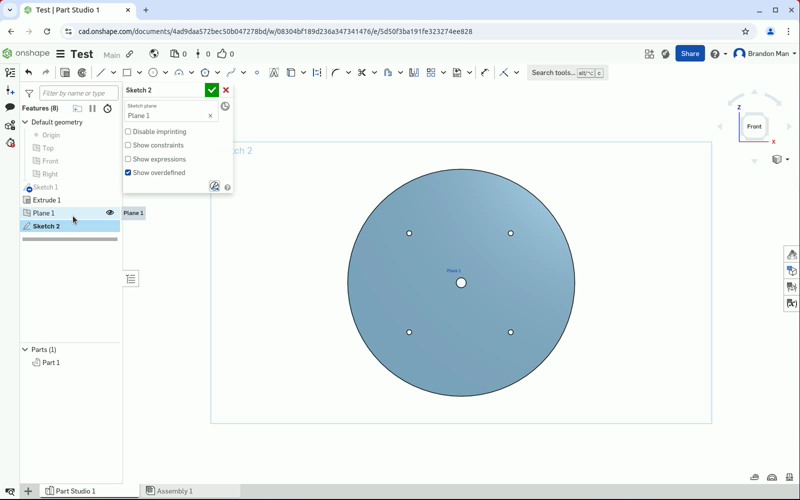
mouse_move(73, 352)
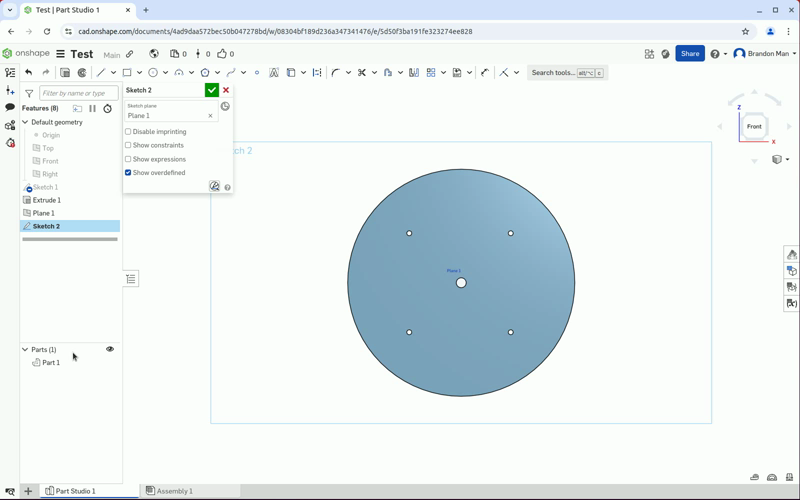
key(y)
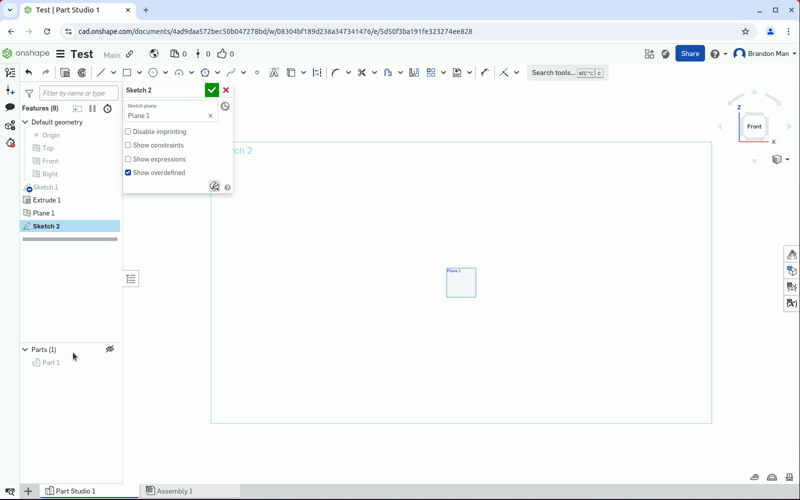
key(c)
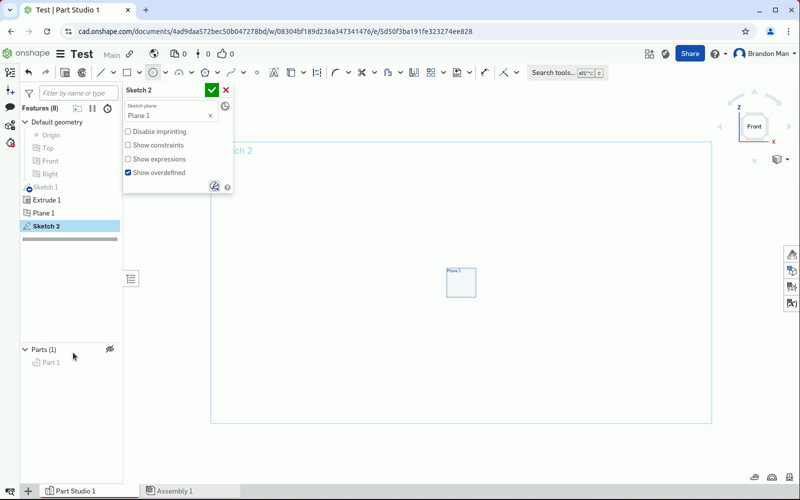
key_down(shift)
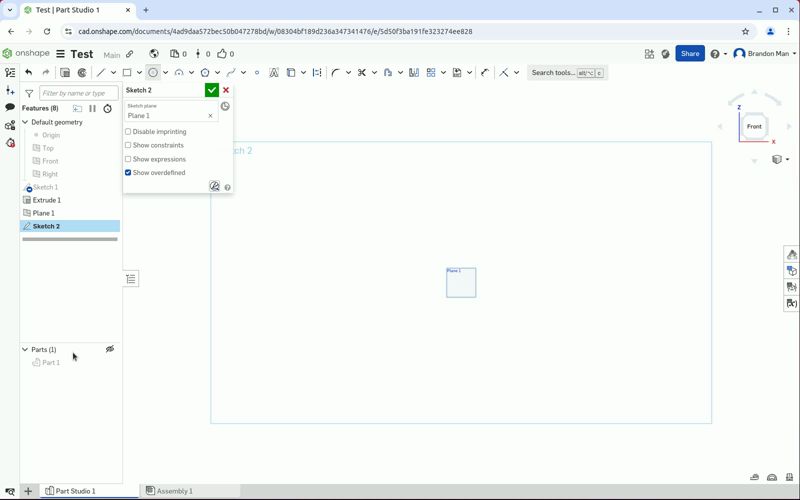
mouse_move(460, 282)
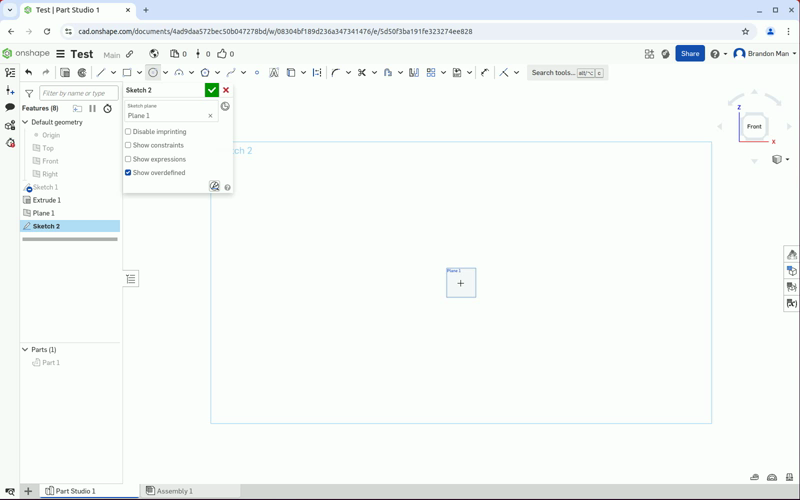
click(460, 282)
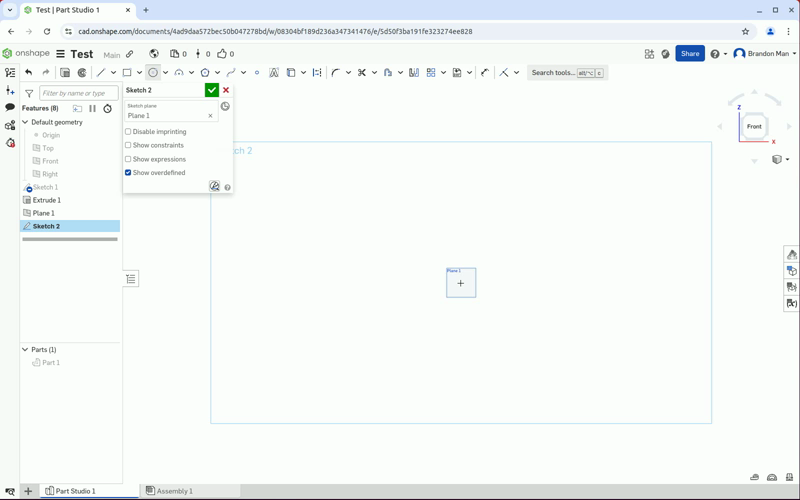
key_up(shift)
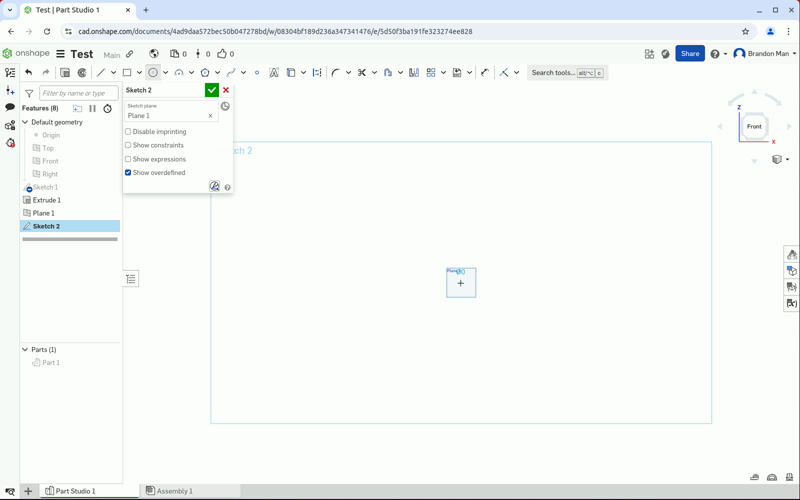
mouse_move(503, 282)
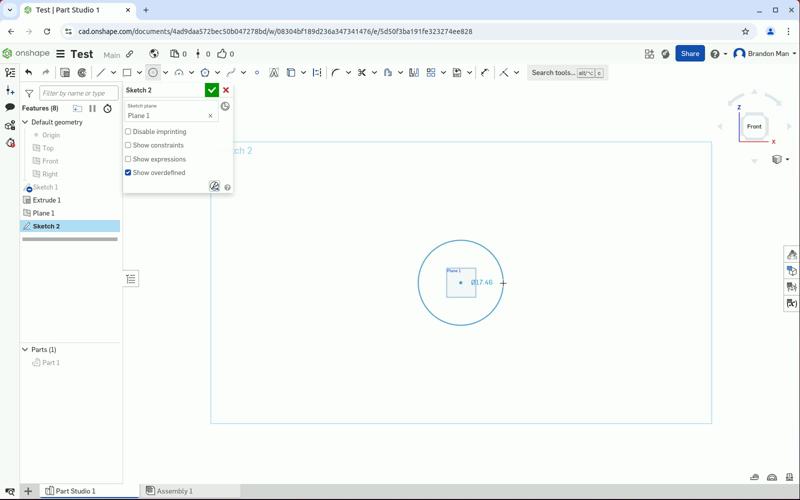
click(503, 282)
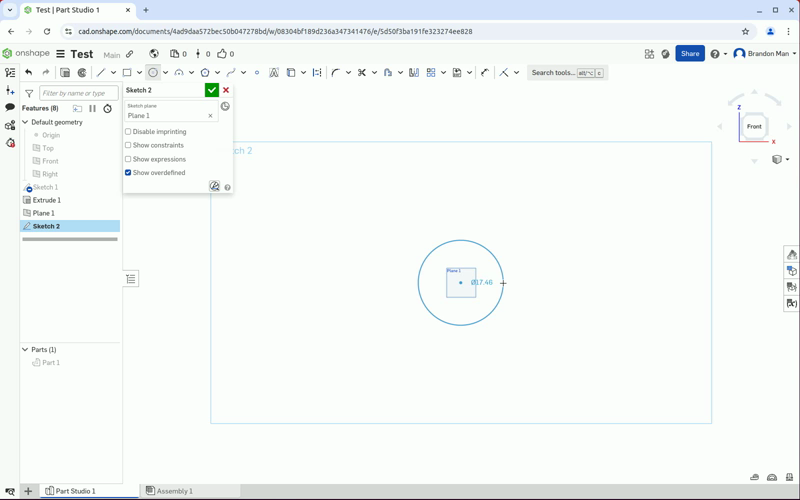
key(esc)
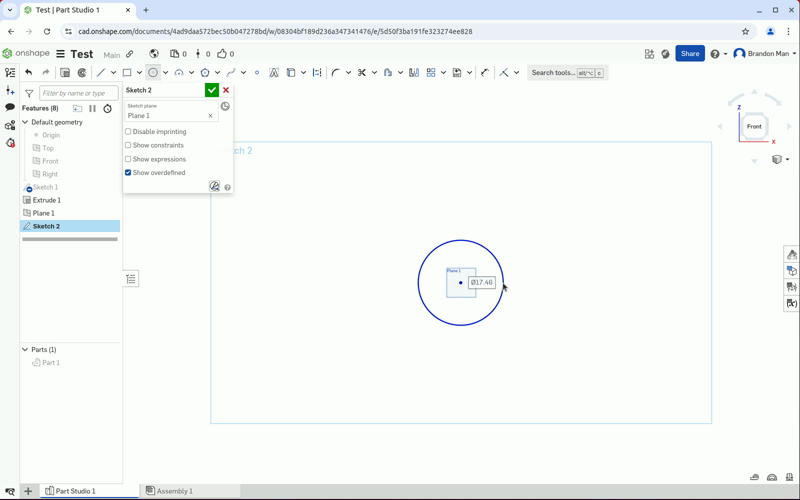
key(c)
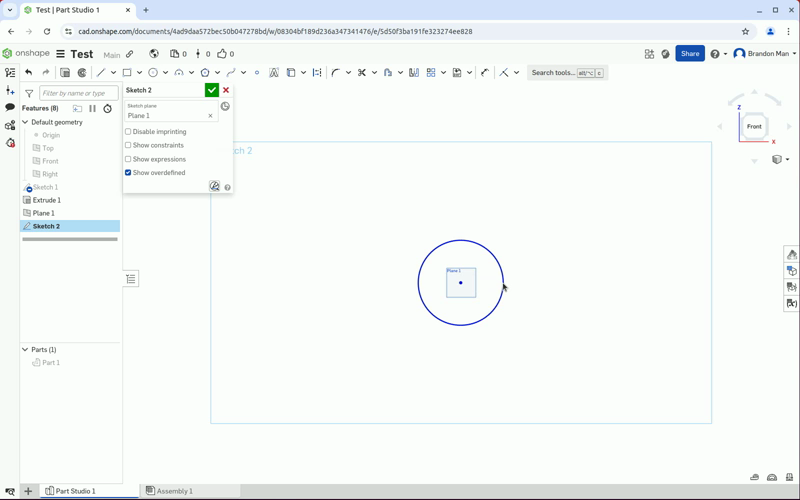
key_down(shift)
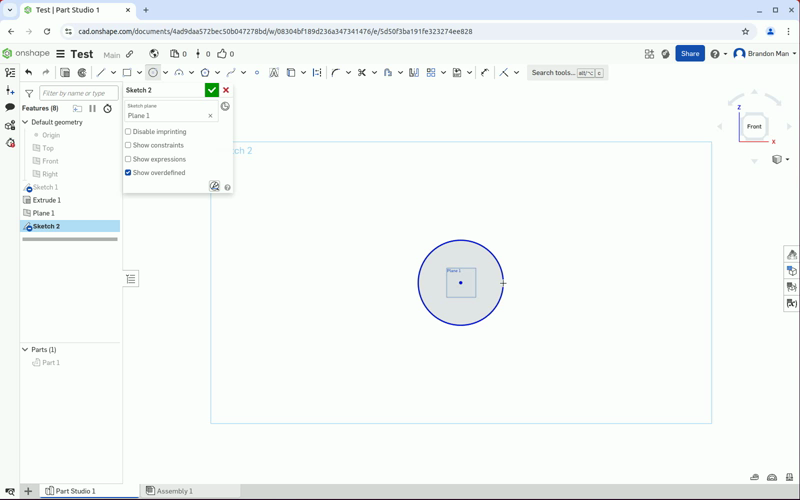
mouse_move(450, 293)
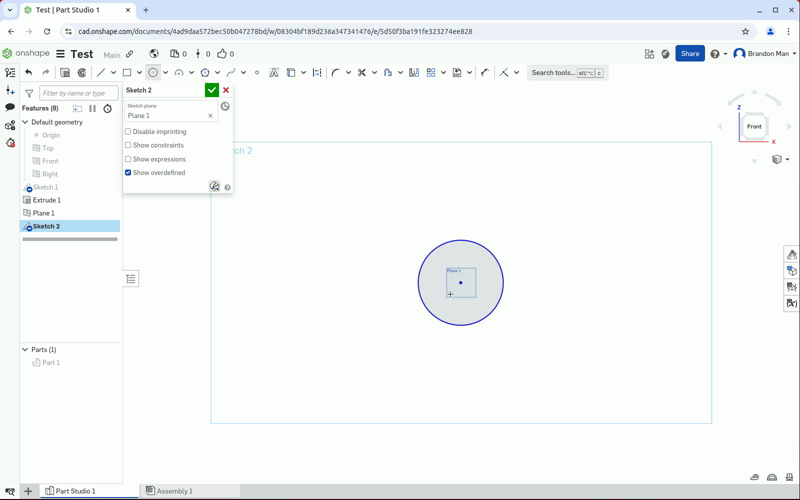
click(450, 293)
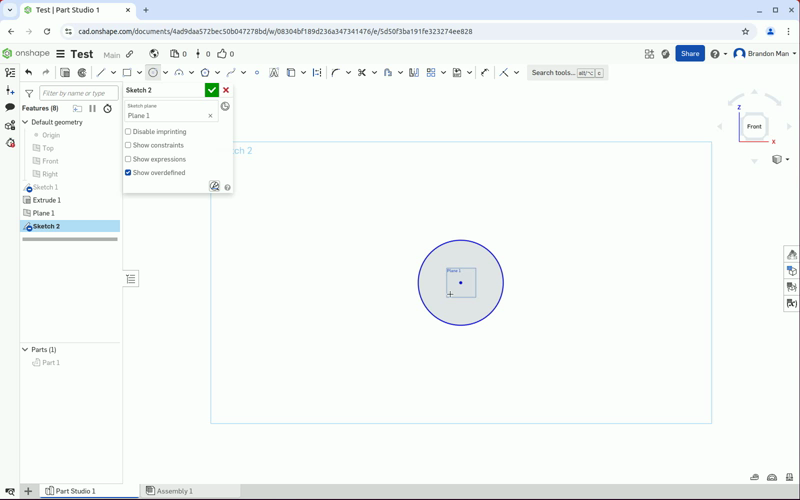
key_up(shift)
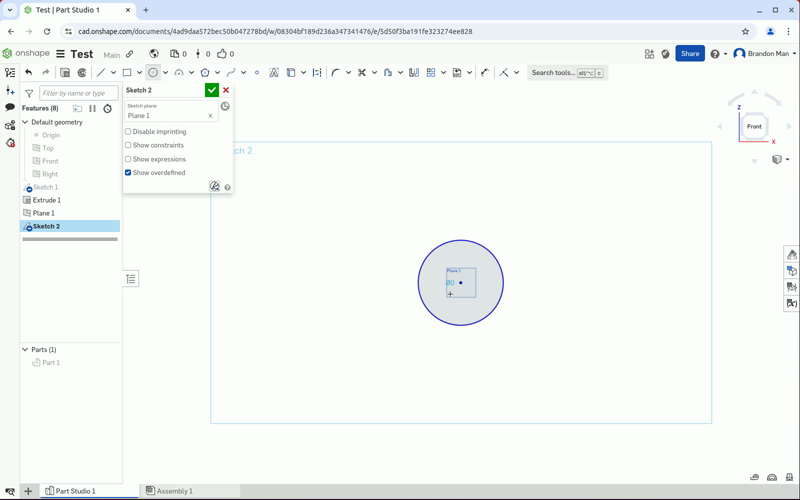
mouse_move(451, 293)
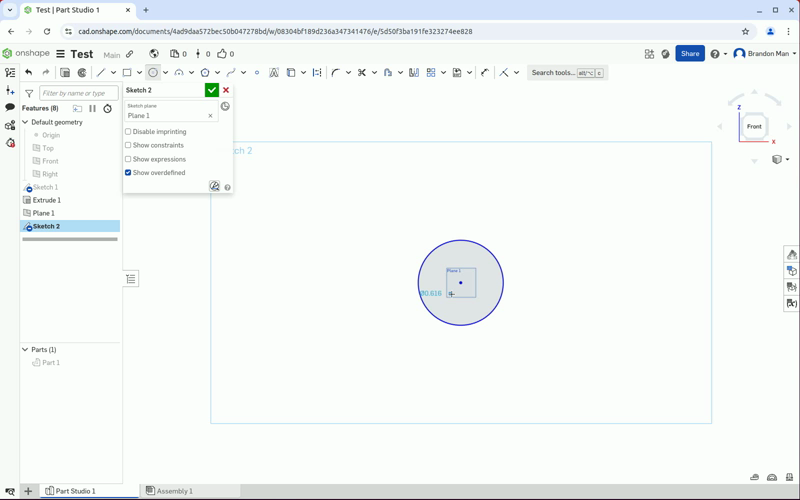
scroll(6)
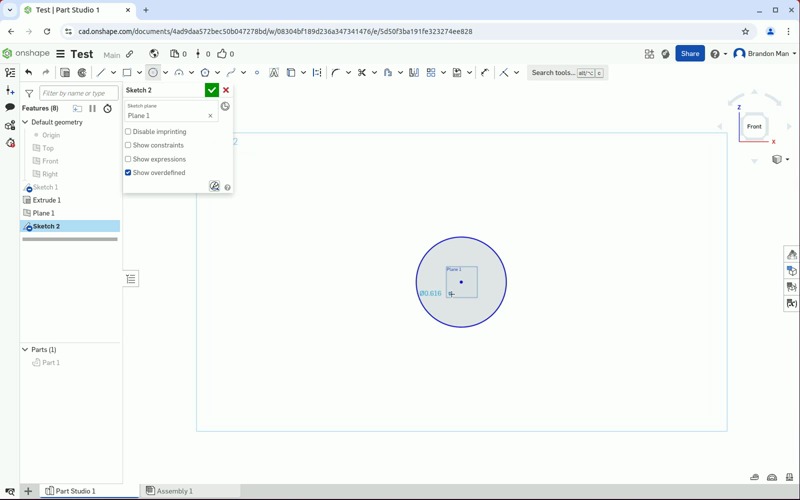
scroll(6)
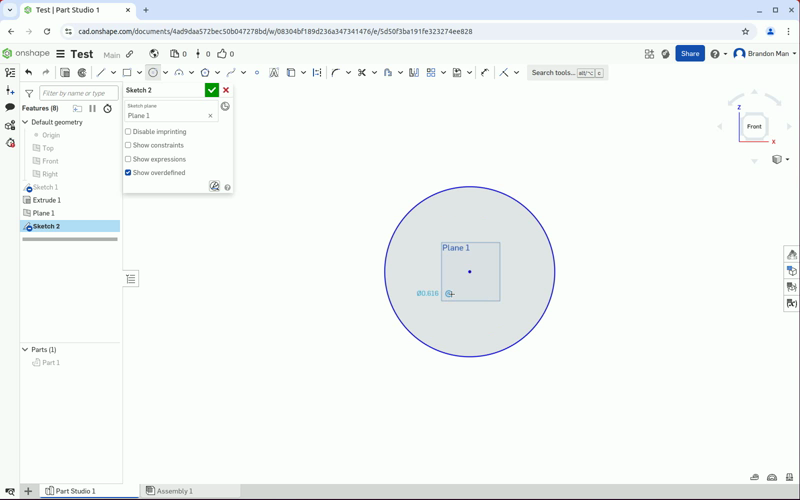
scroll(6)
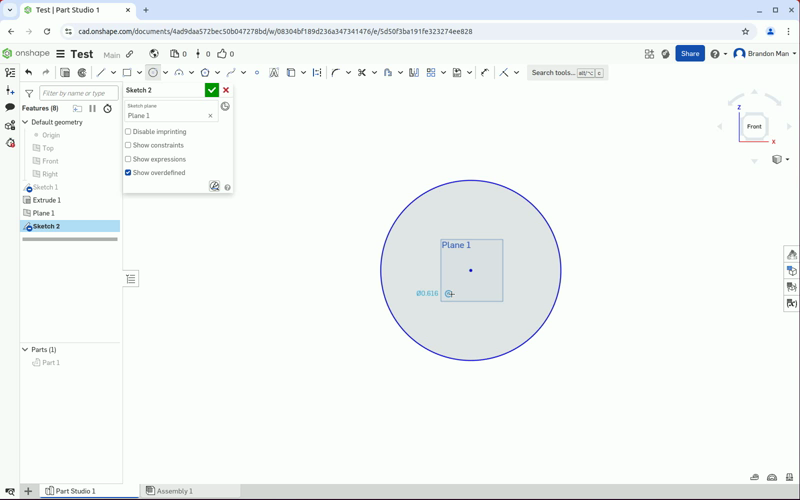
scroll(6)
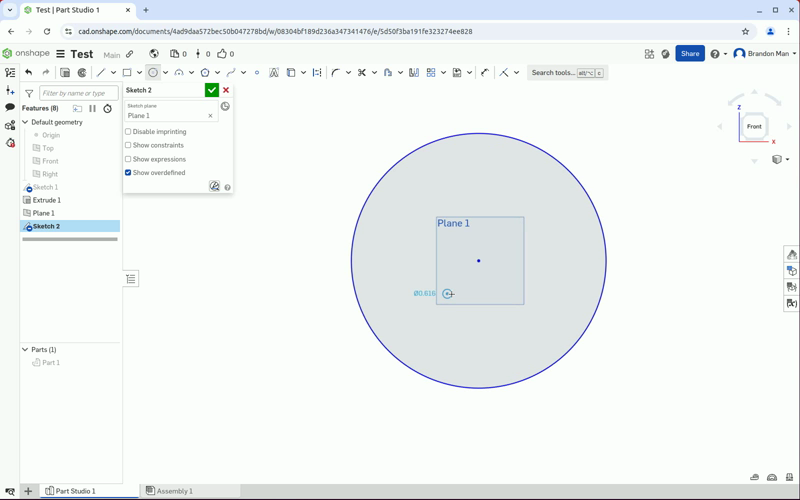
scroll(6)
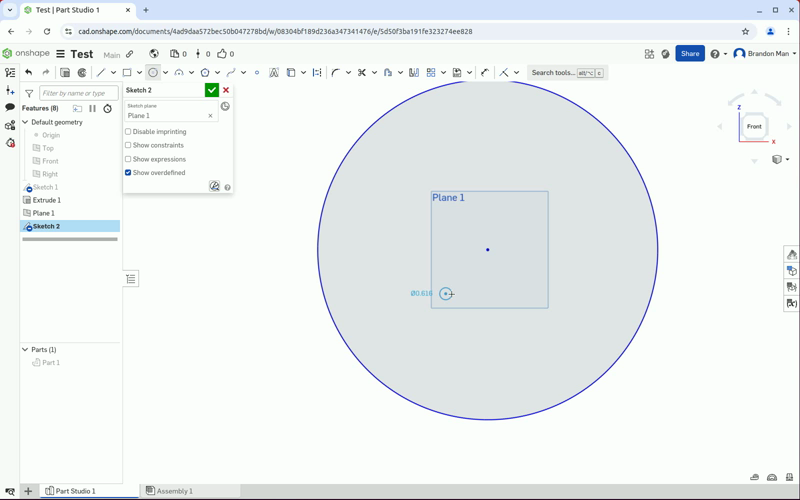
scroll(6)
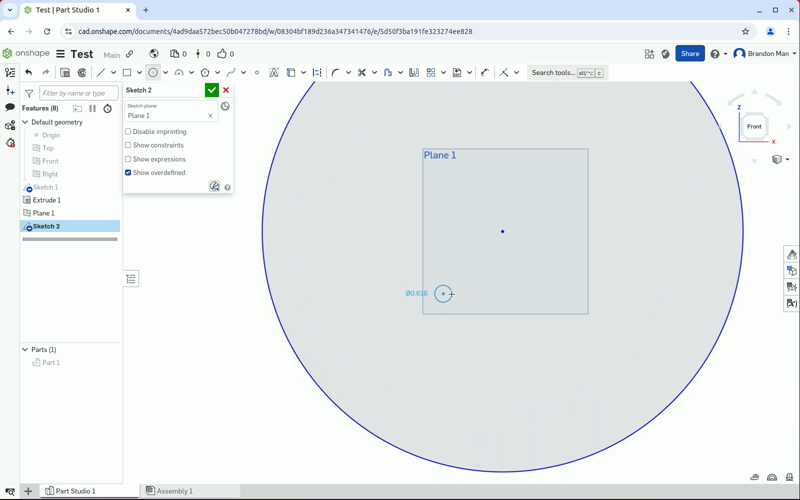
scroll(6)
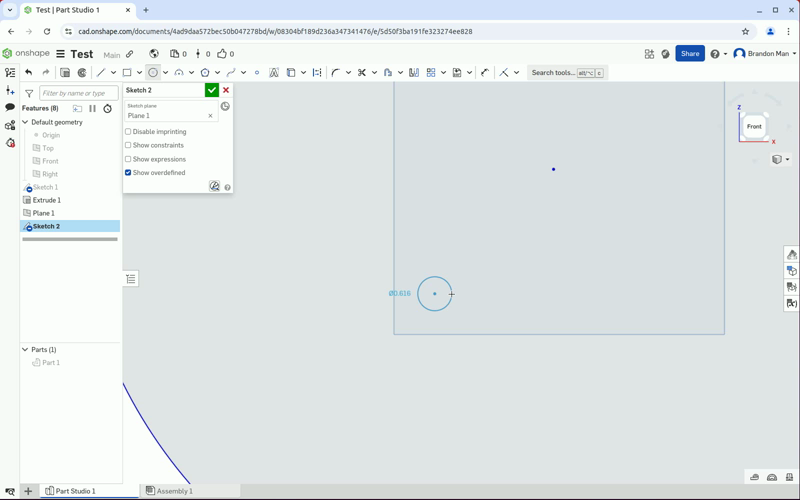
click(451, 293)
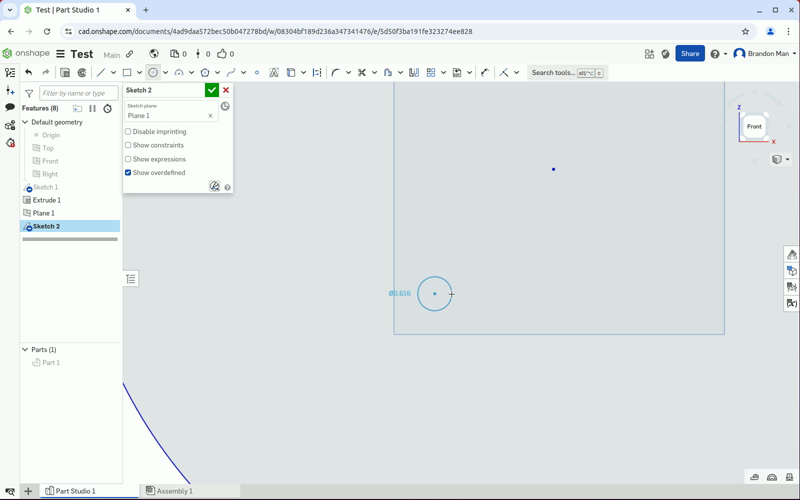
scroll(-6)
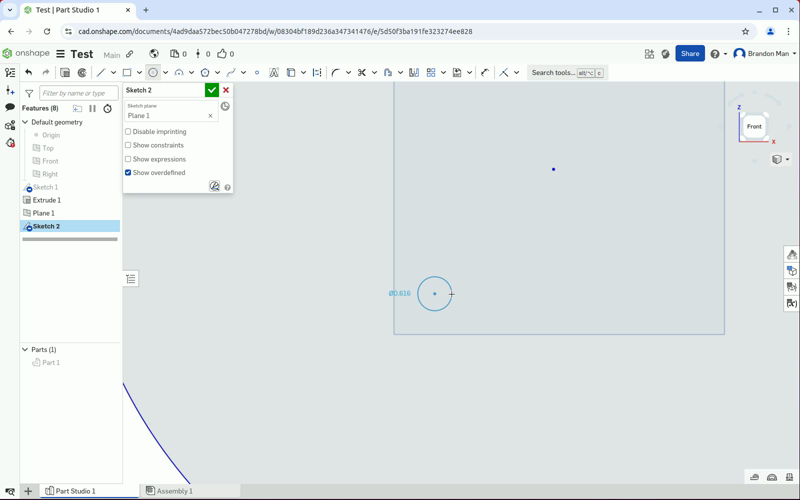
scroll(-6)
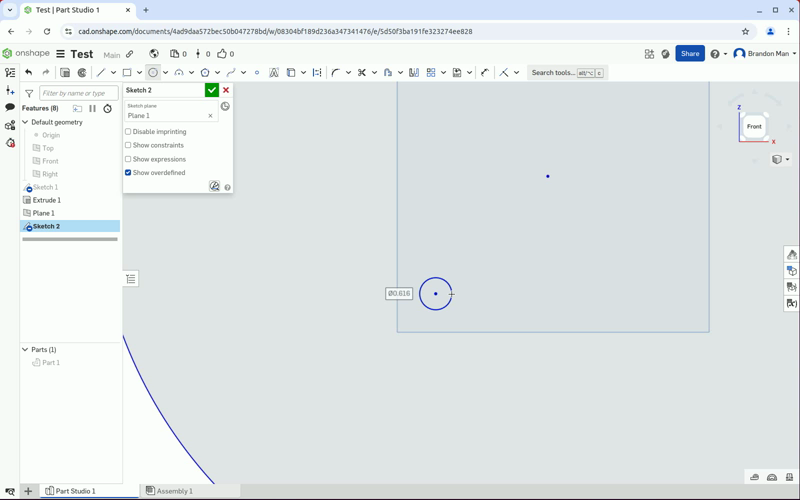
scroll(-6)
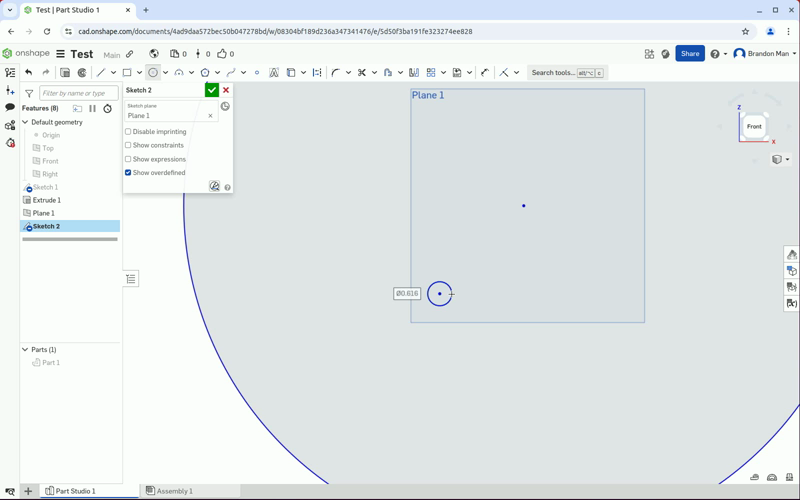
scroll(-6)
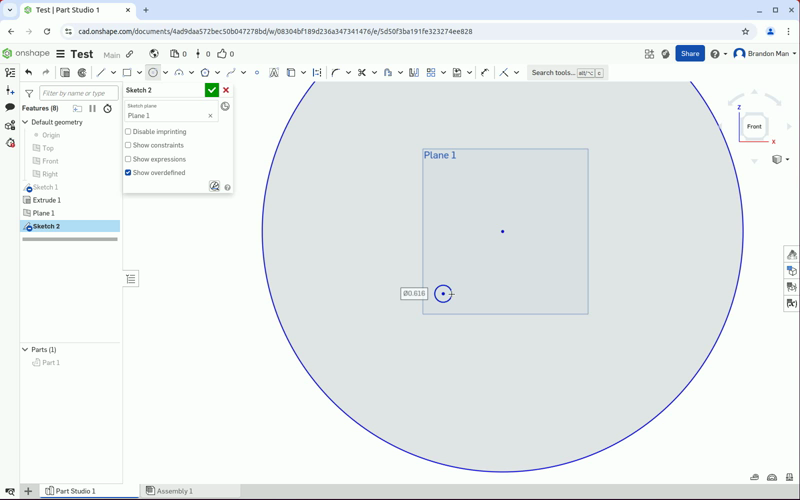
scroll(-6)
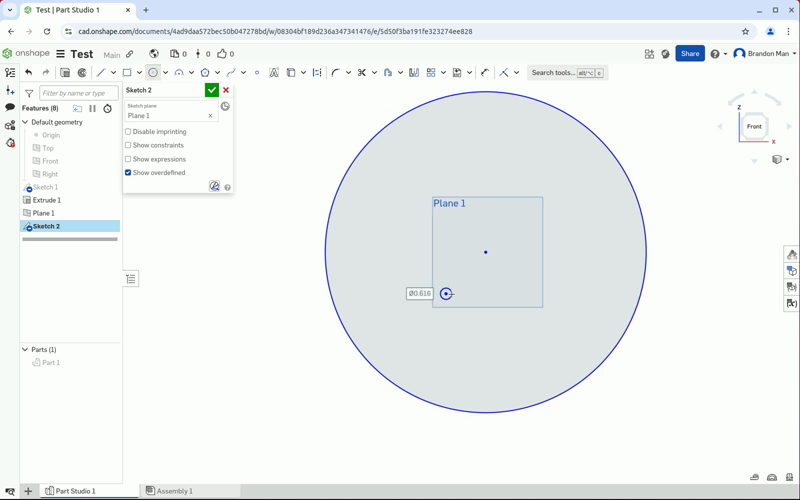
scroll(-6)
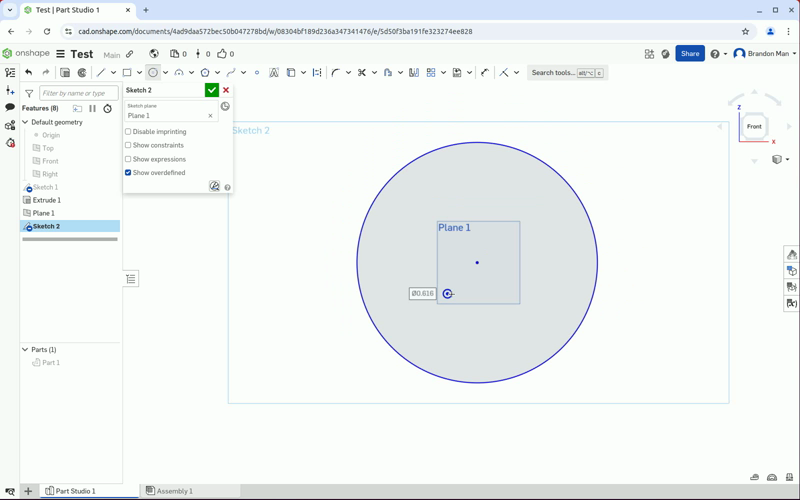
scroll(-6)
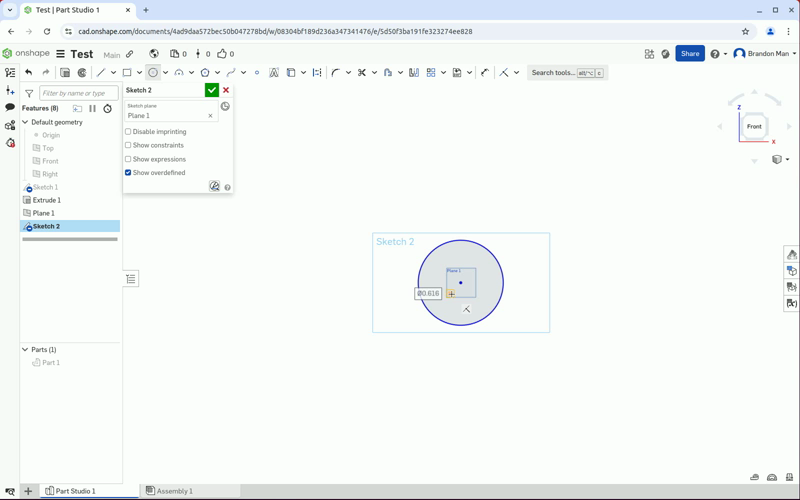
key(esc)
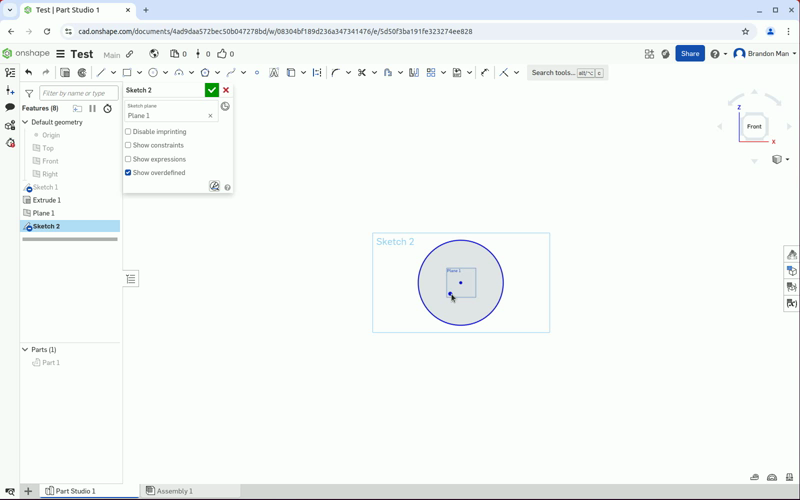
key(c)
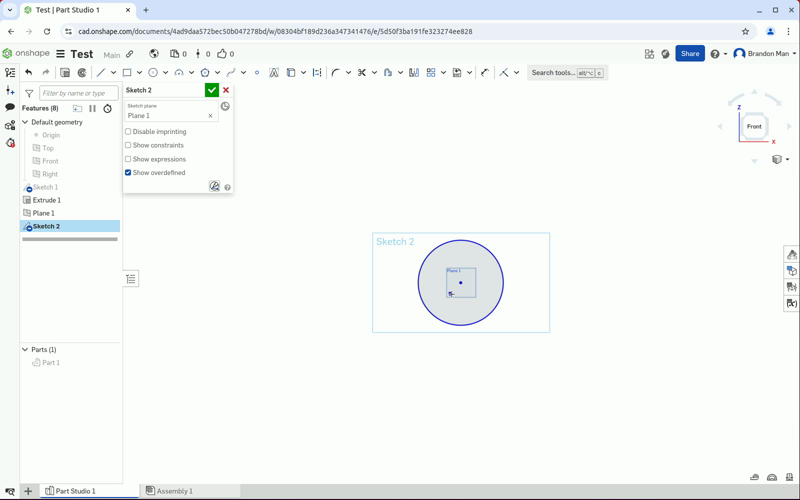
key_down(shift)
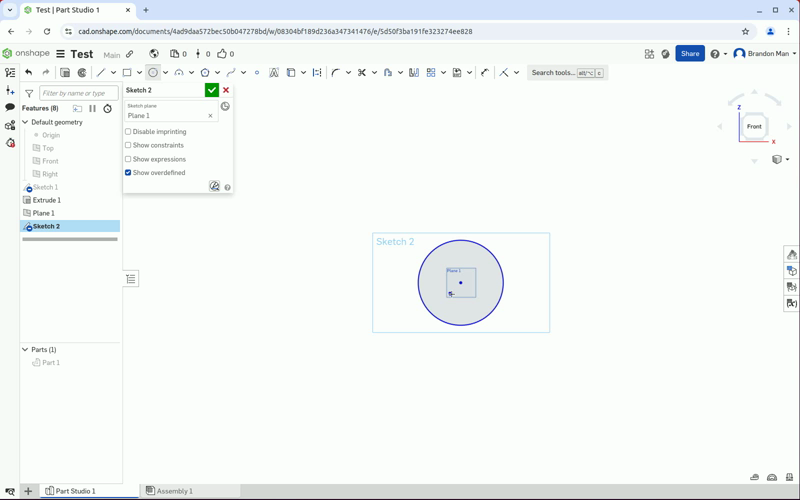
mouse_move(450, 272)
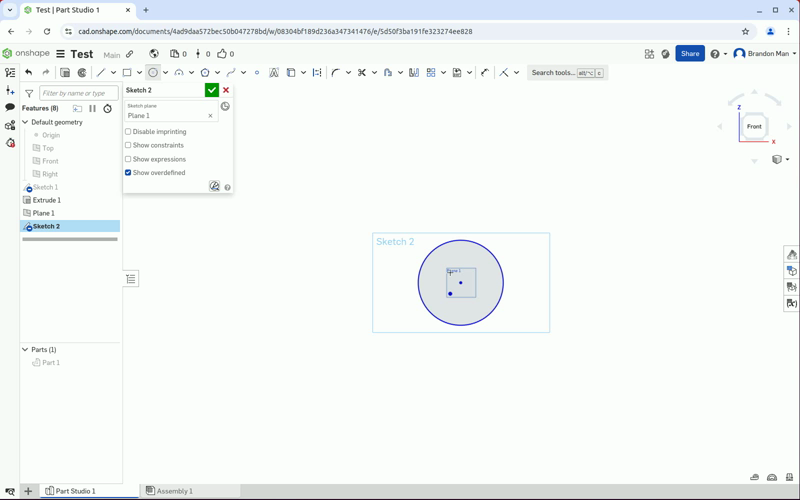
click(450, 272)
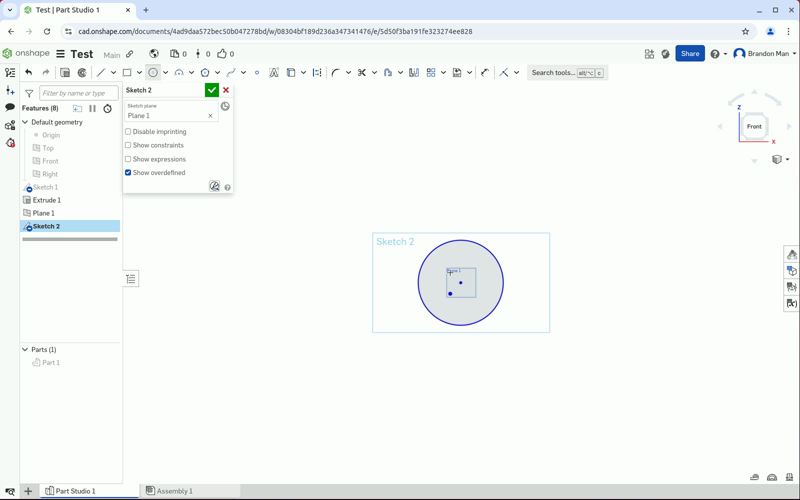
key_up(shift)
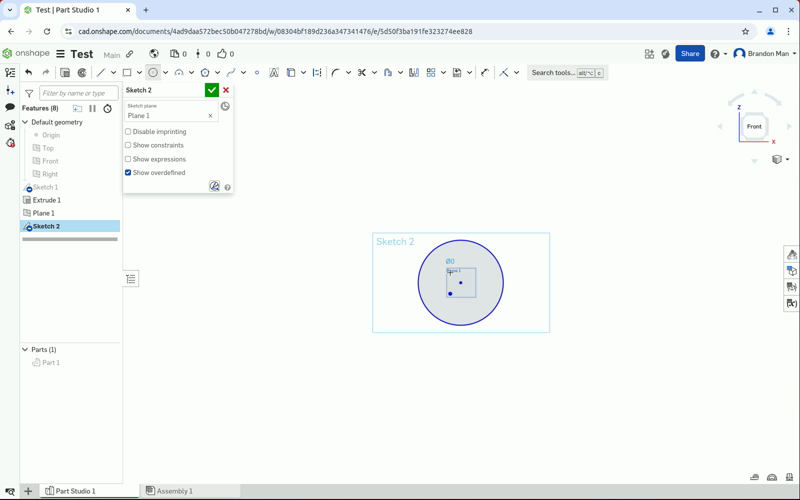
mouse_move(451, 272)
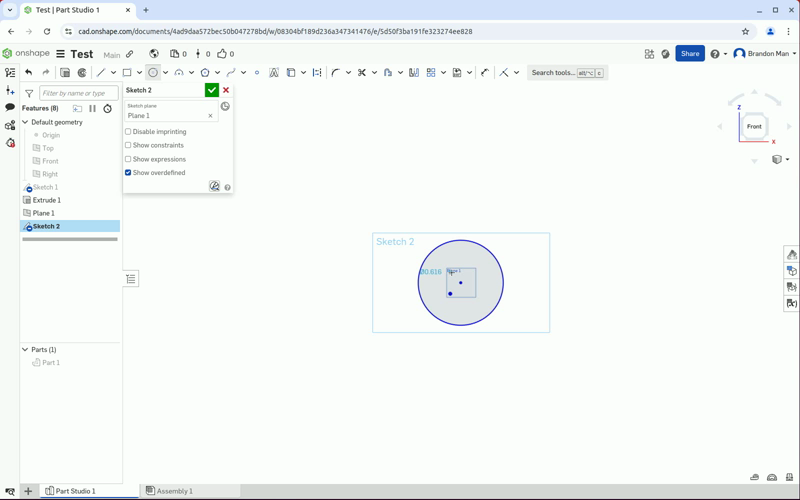
scroll(6)
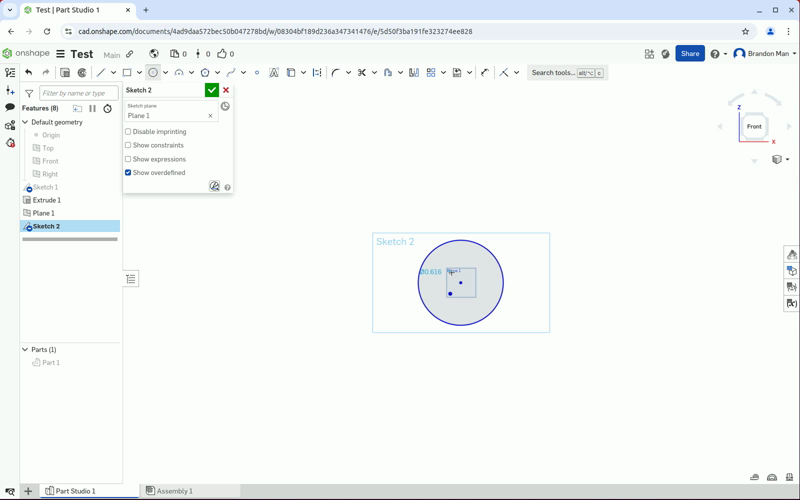
scroll(6)
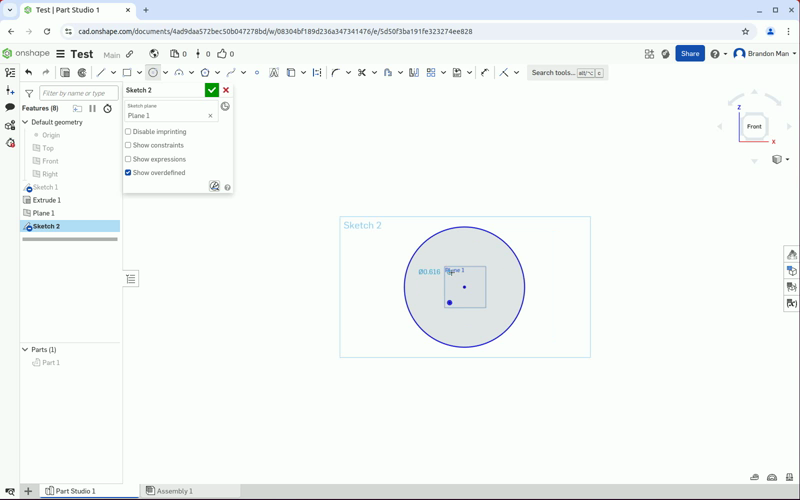
scroll(6)
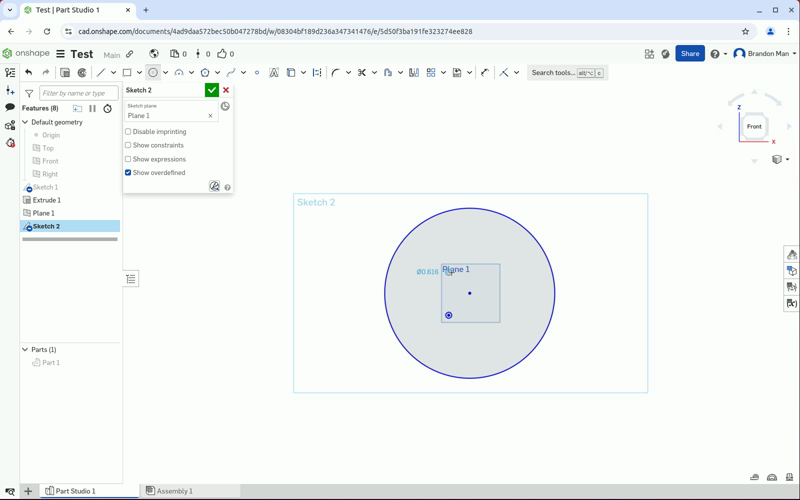
scroll(6)
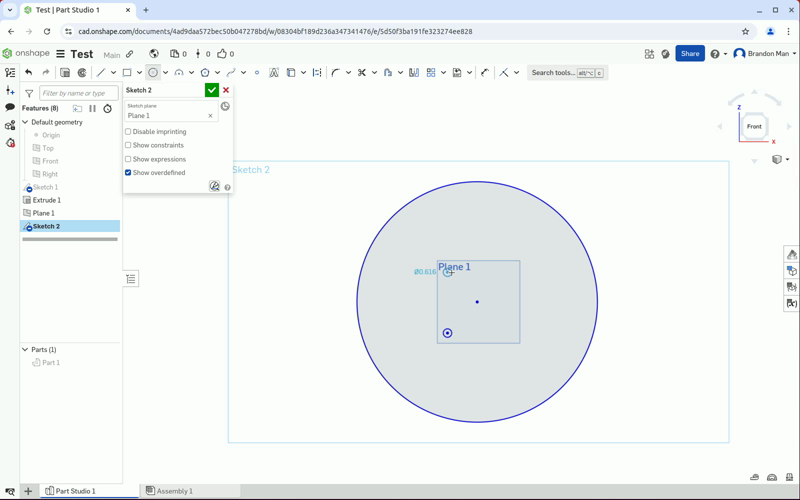
scroll(6)
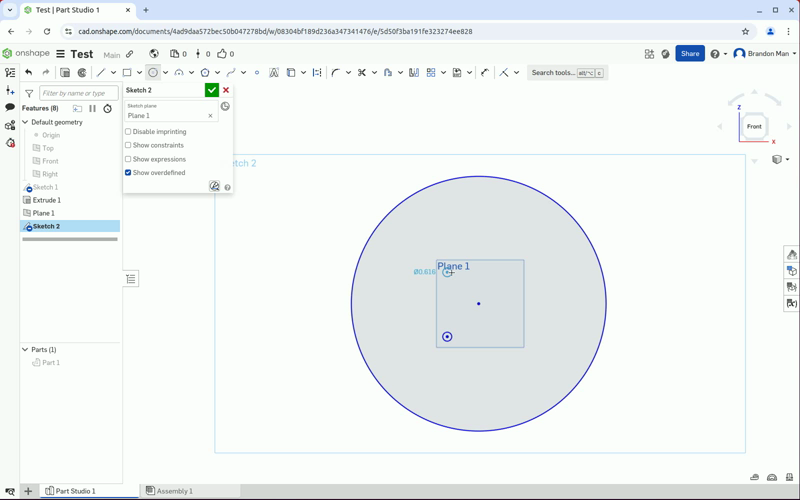
scroll(6)
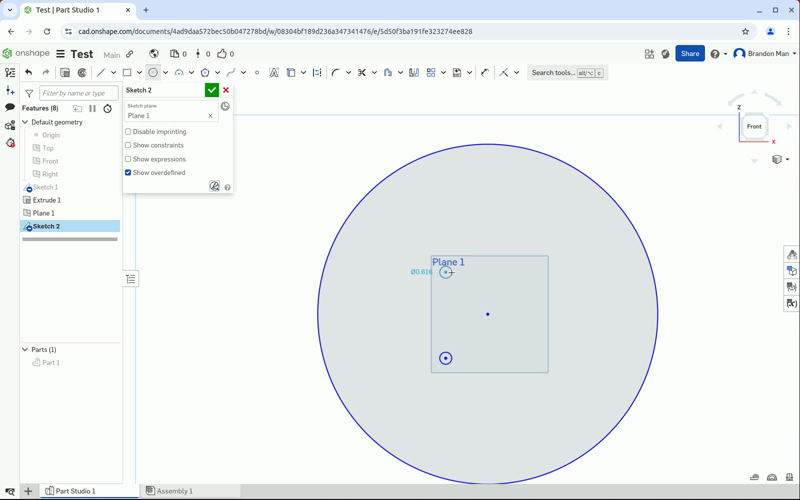
scroll(6)
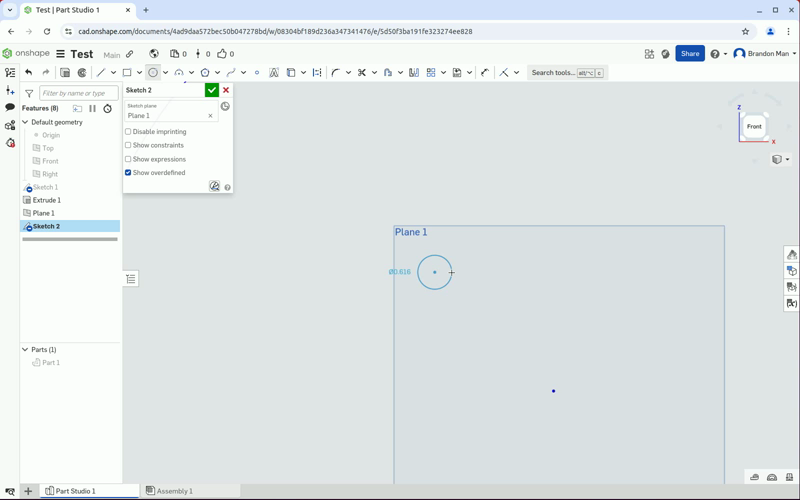
click(451, 272)
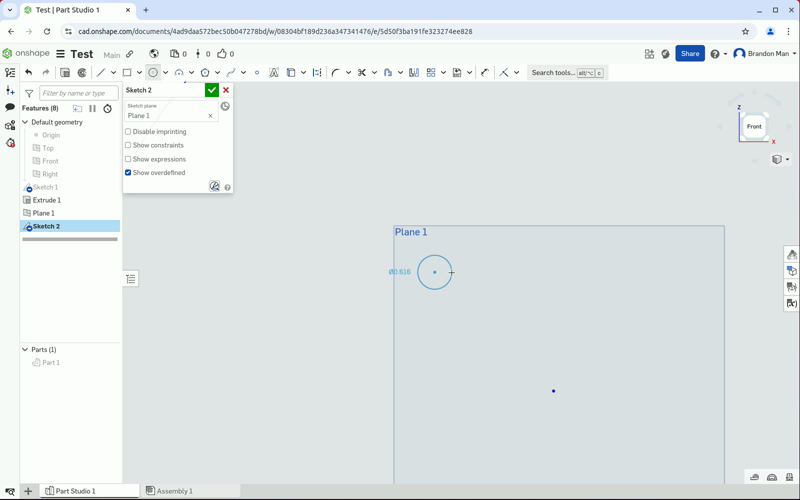
scroll(-6)
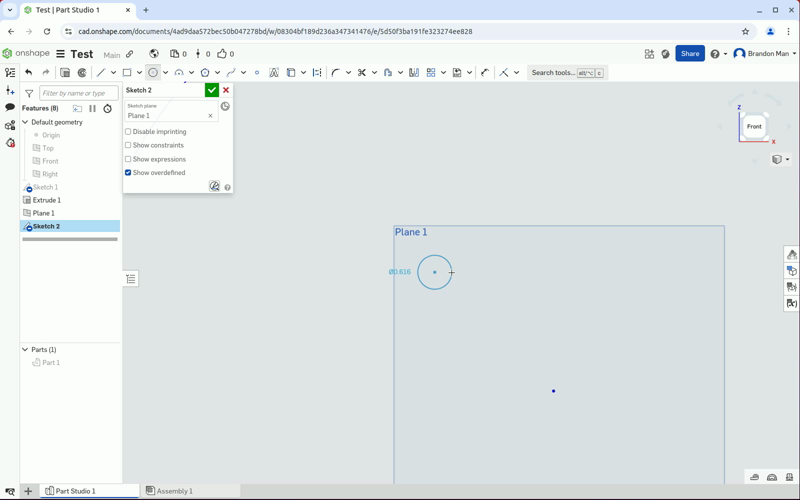
scroll(-6)
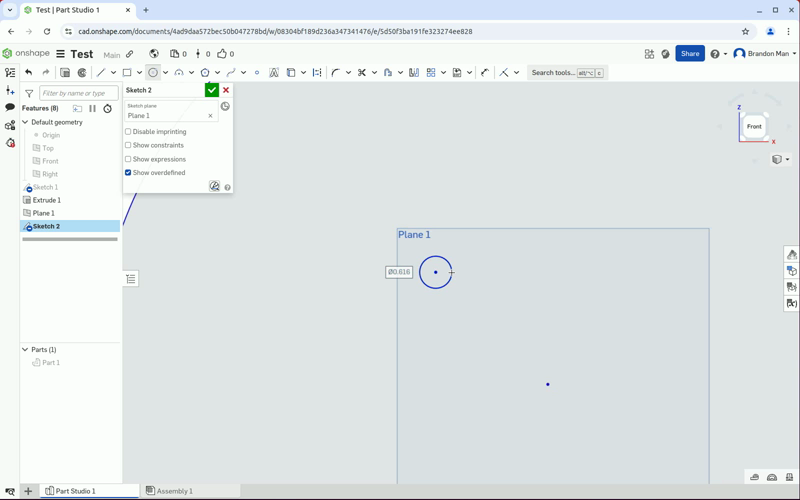
scroll(-6)
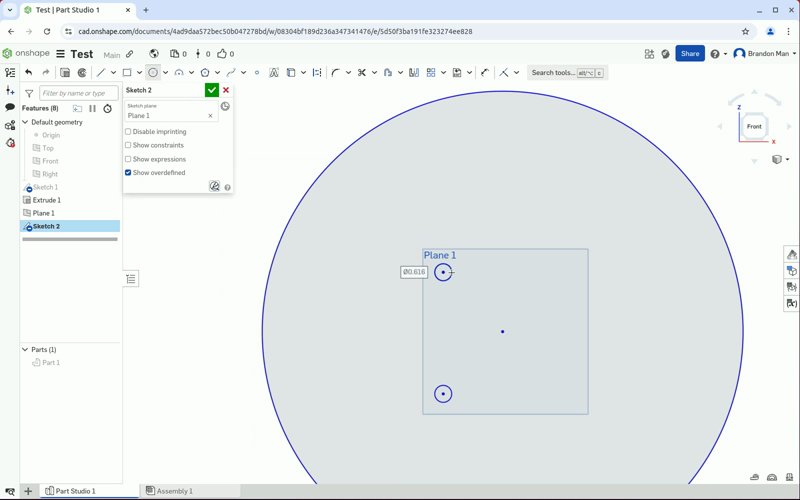
scroll(-6)
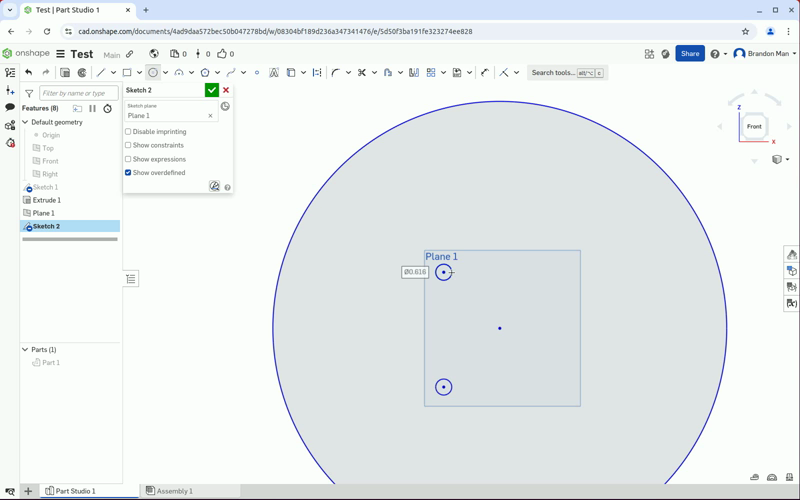
scroll(-6)
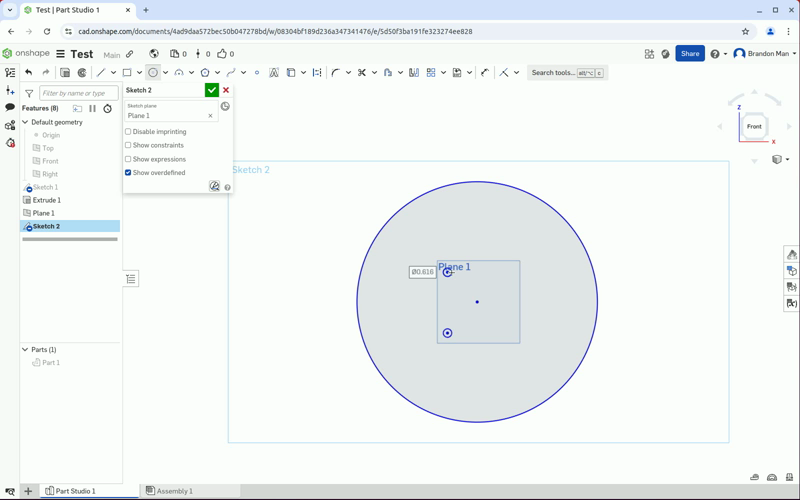
scroll(-6)
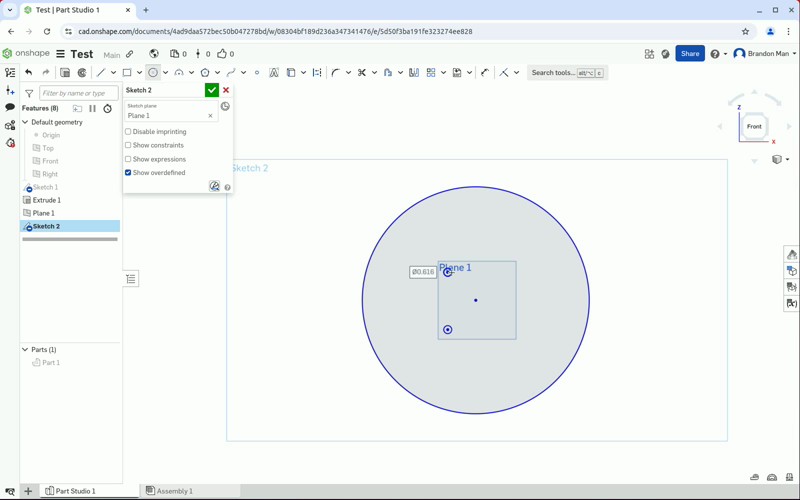
scroll(-6)
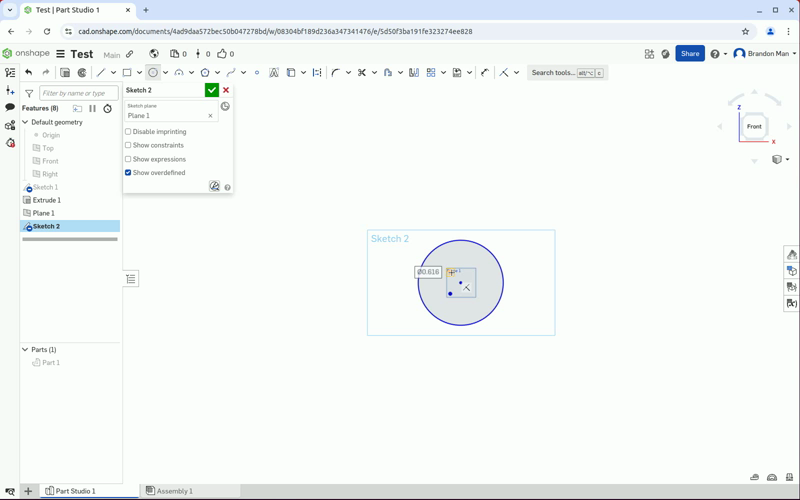
key(esc)
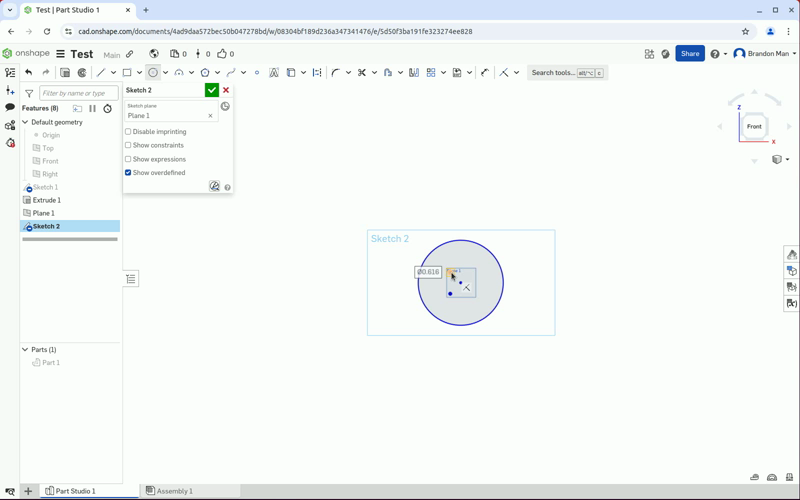
key(c)
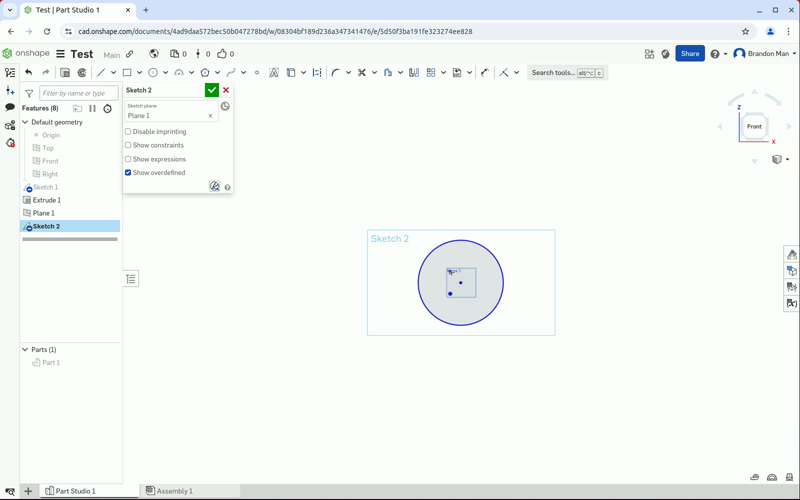
key_down(shift)
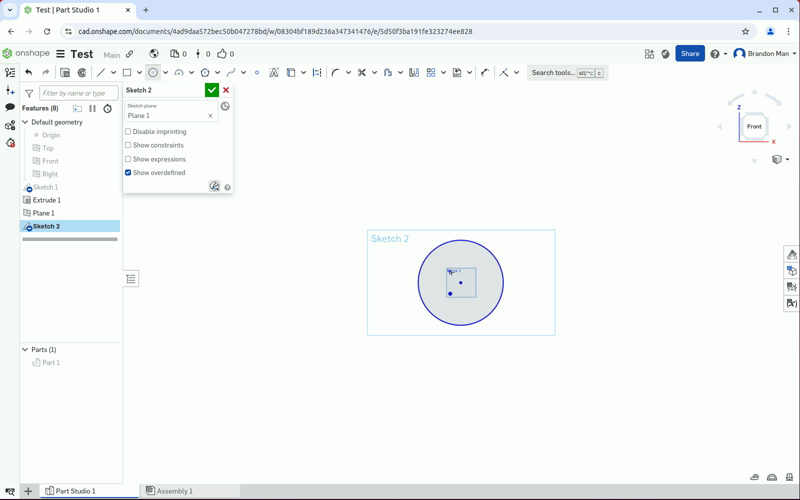
mouse_move(460, 282)
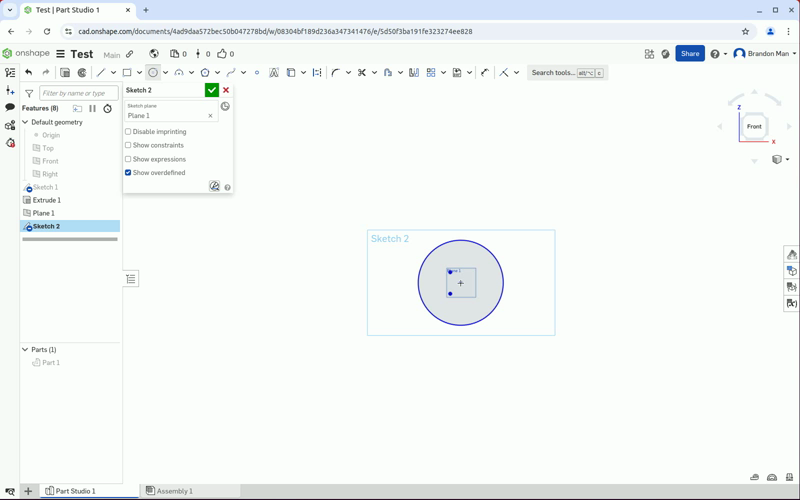
click(460, 282)
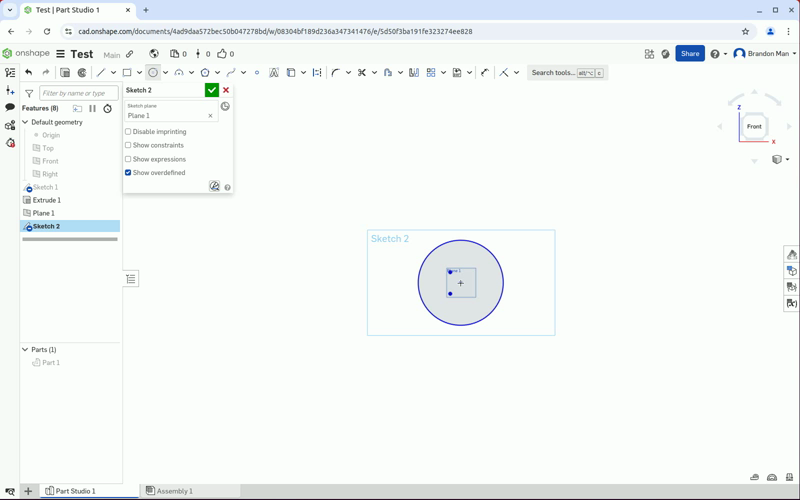
key_up(shift)
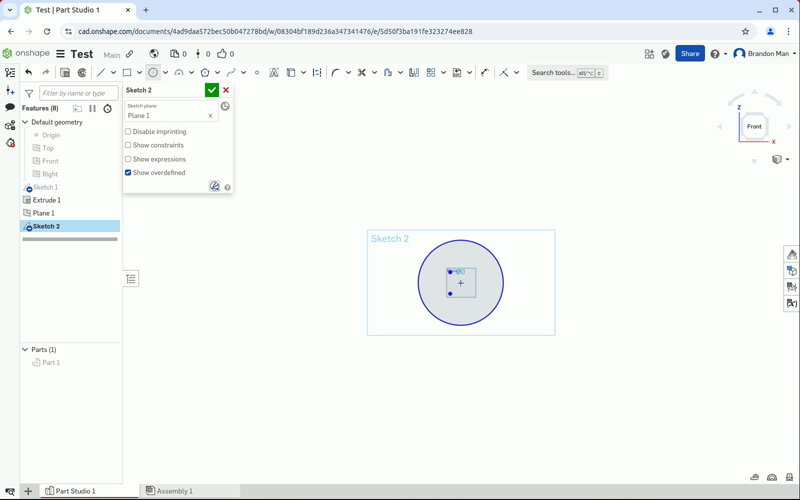
mouse_move(466, 282)
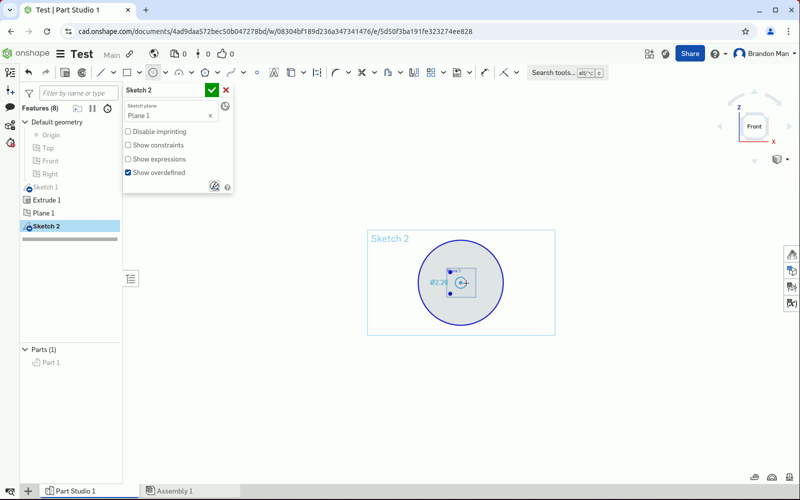
click(466, 282)
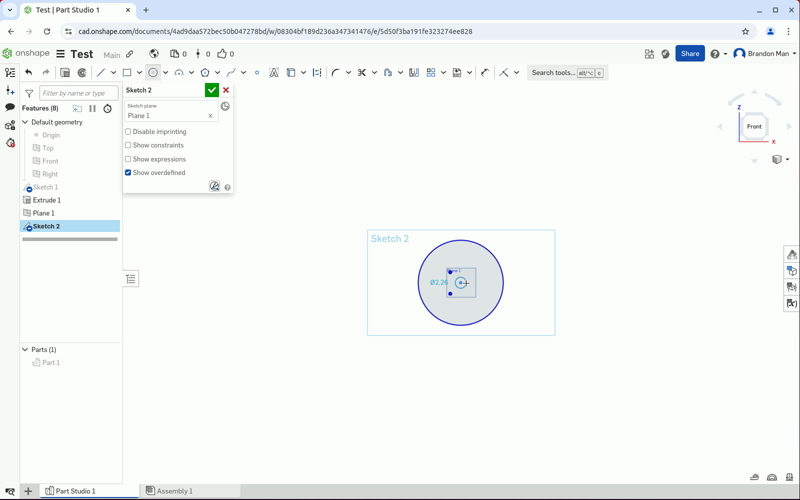
key(esc)
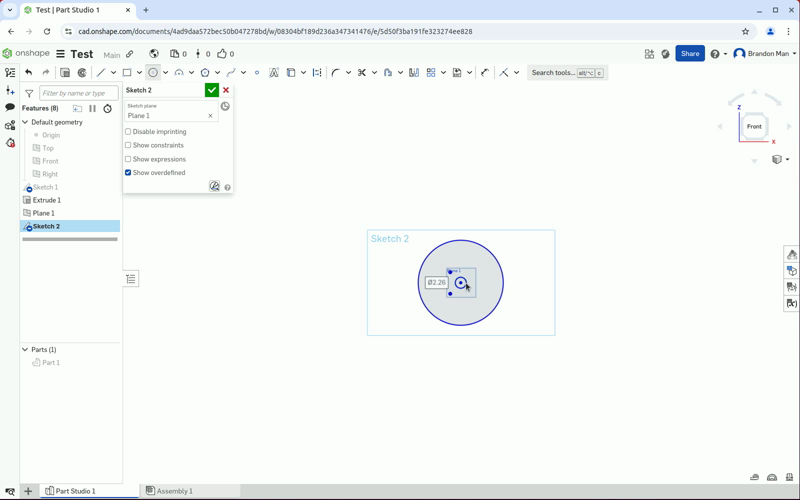
key(c)
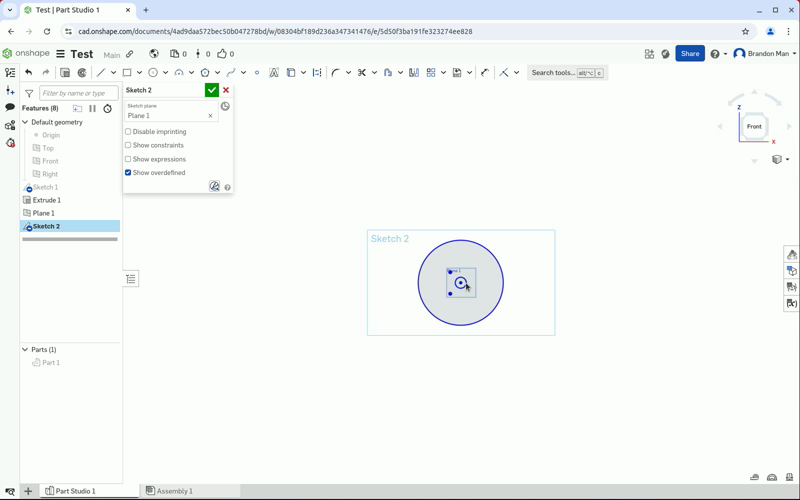
key_down(shift)
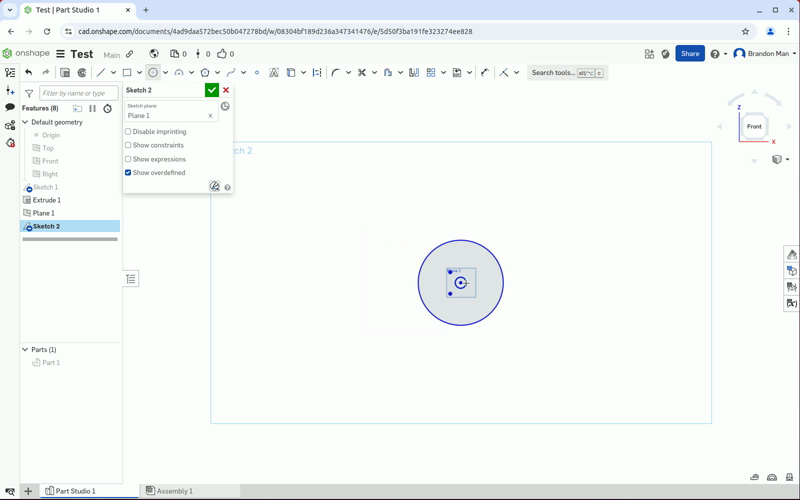
mouse_move(470, 293)
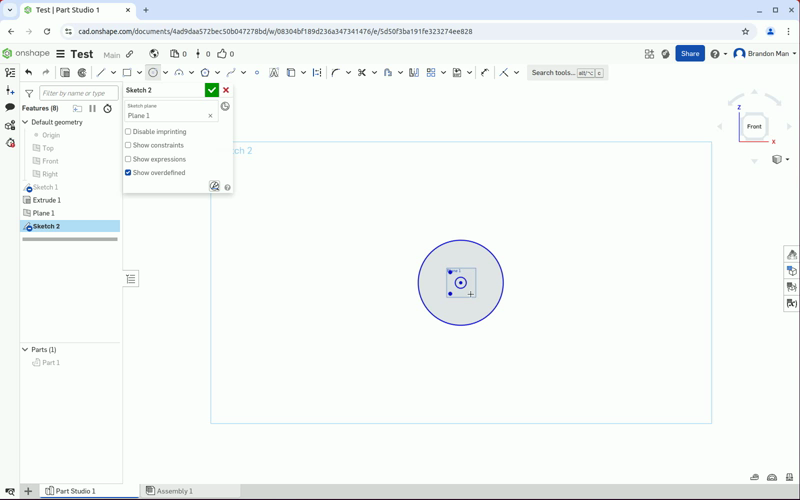
click(470, 293)
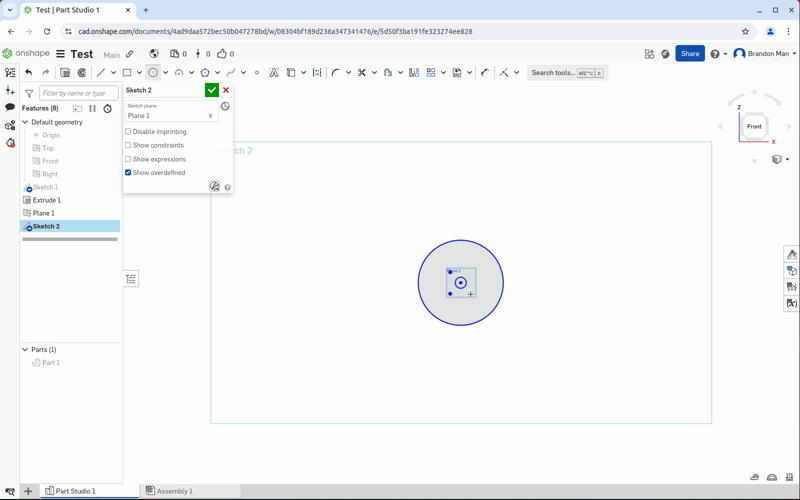
key_up(shift)
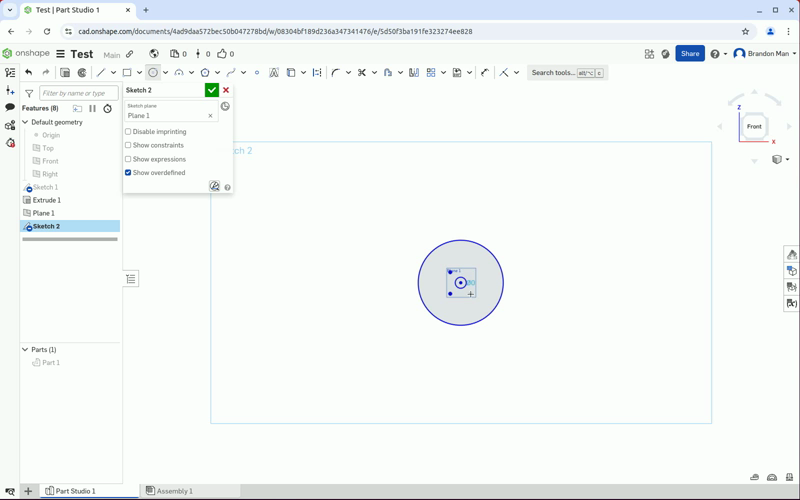
mouse_move(472, 293)
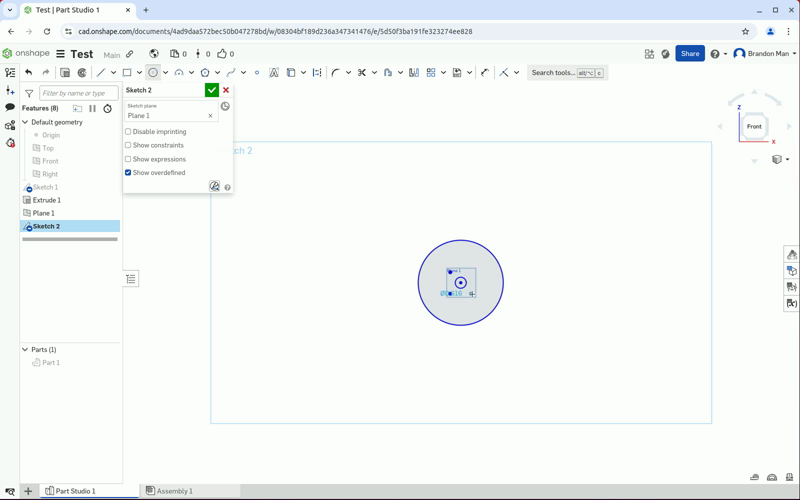
scroll(6)
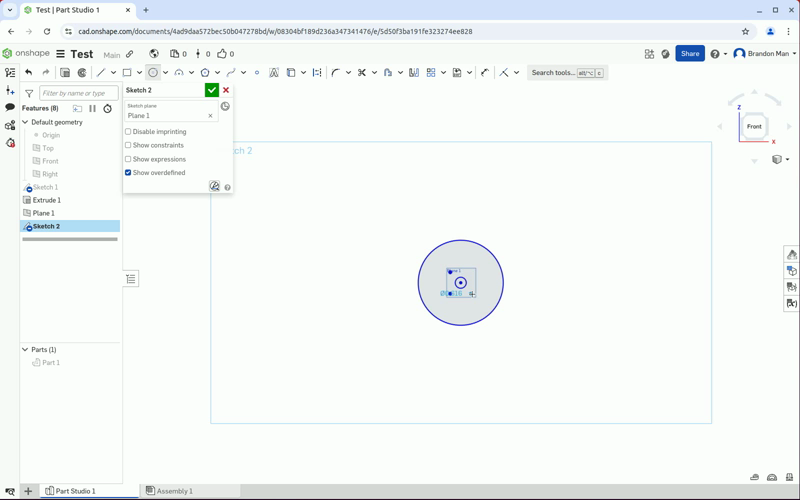
scroll(6)
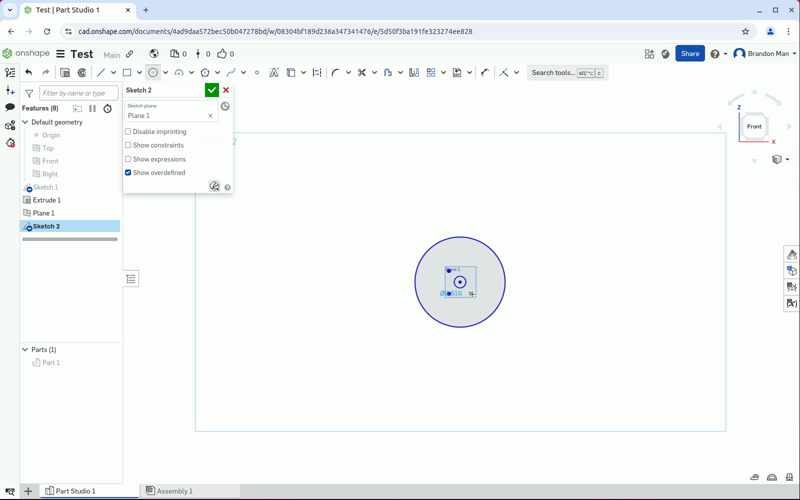
scroll(6)
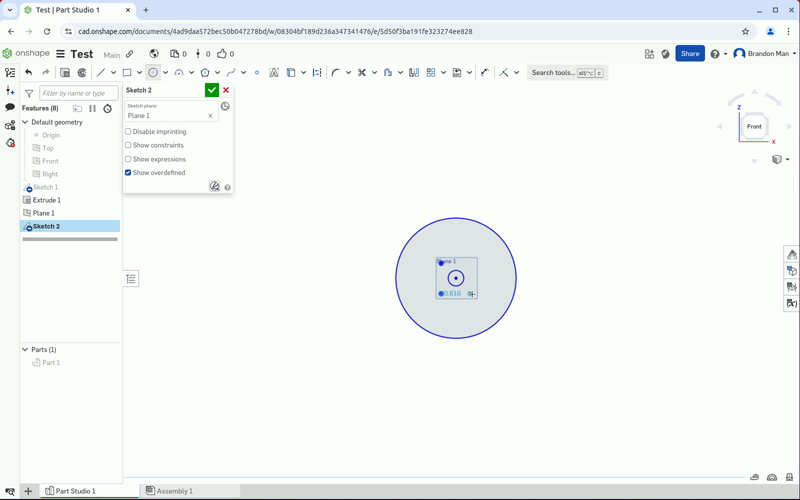
scroll(6)
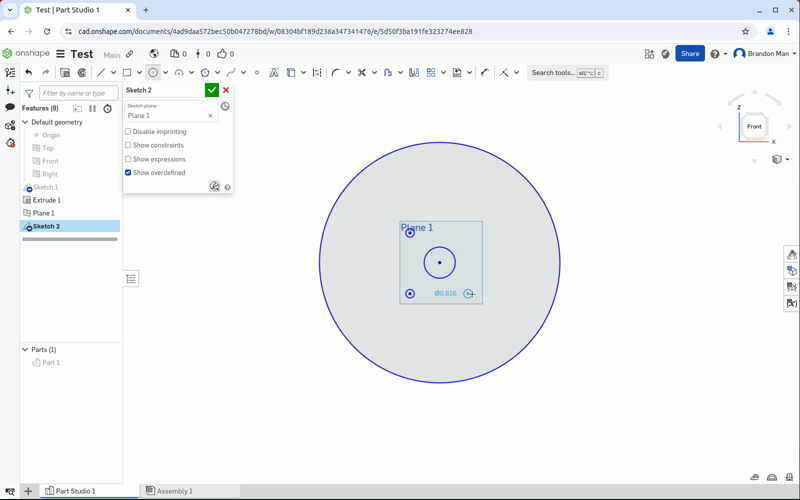
scroll(6)
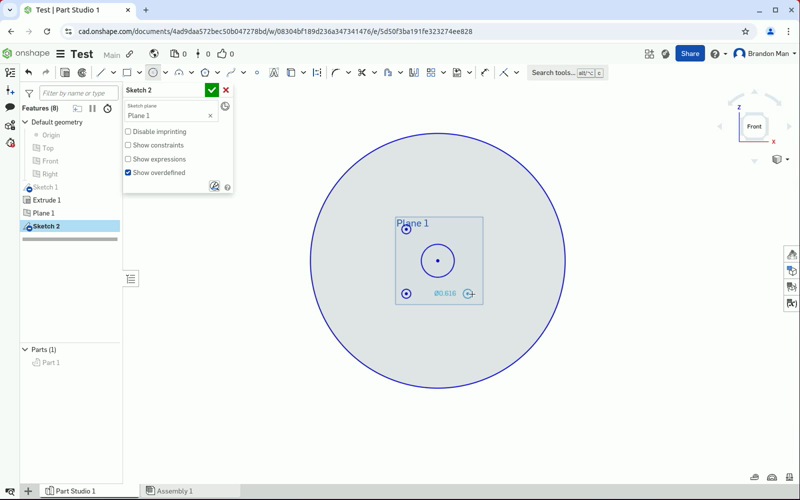
scroll(6)
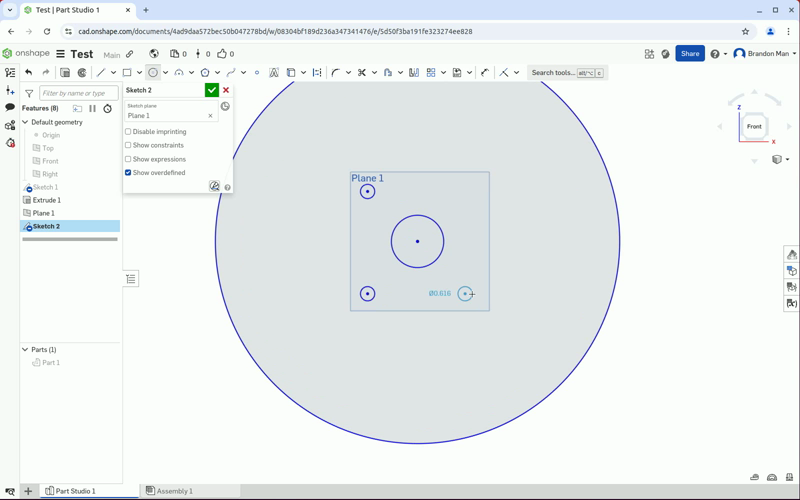
scroll(6)
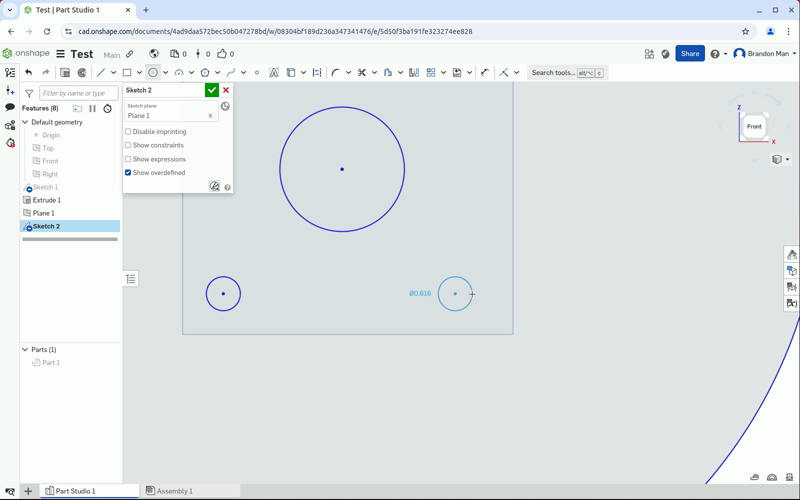
click(472, 293)
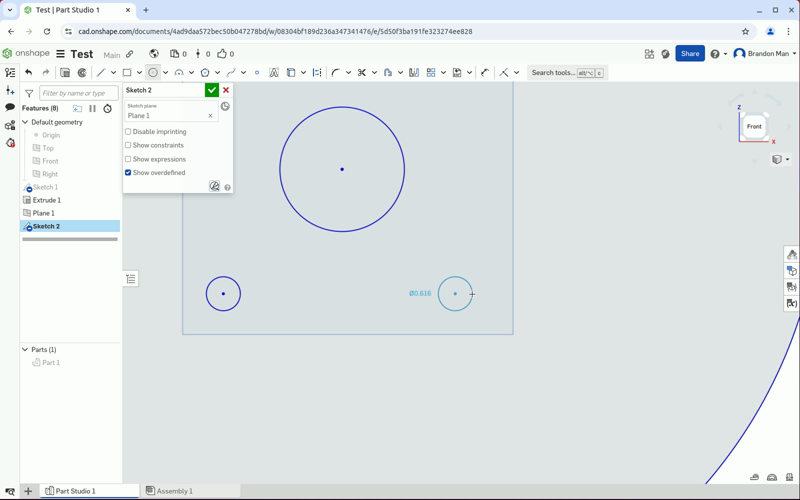
scroll(-6)
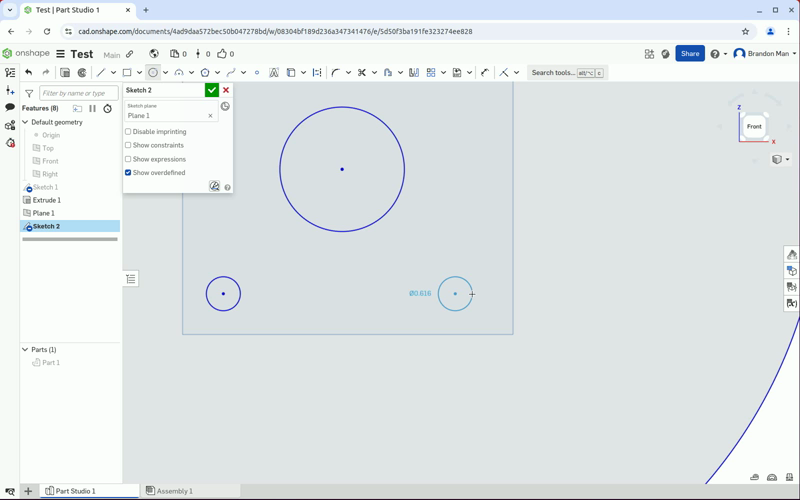
scroll(-6)
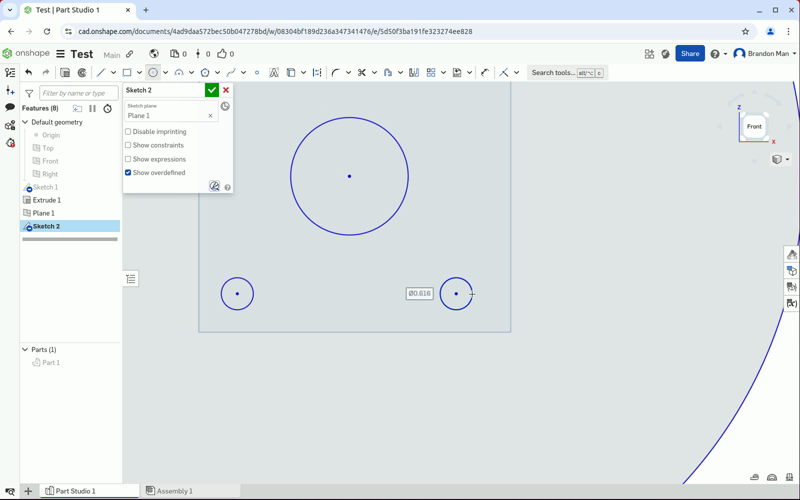
scroll(-6)
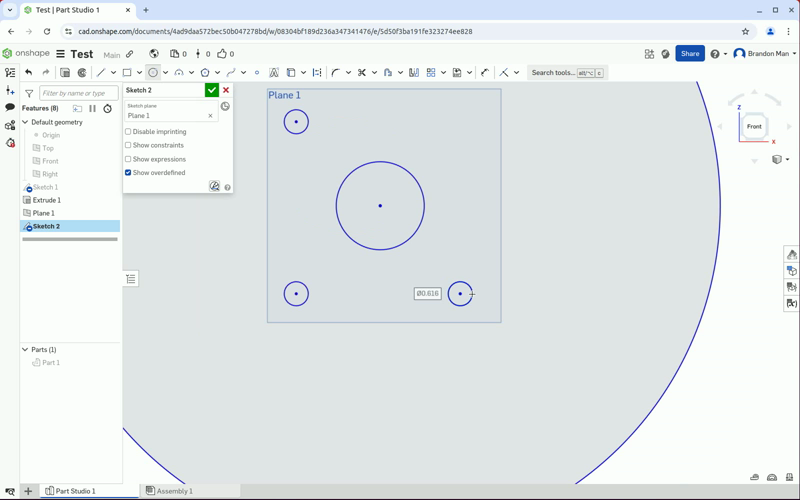
scroll(-6)
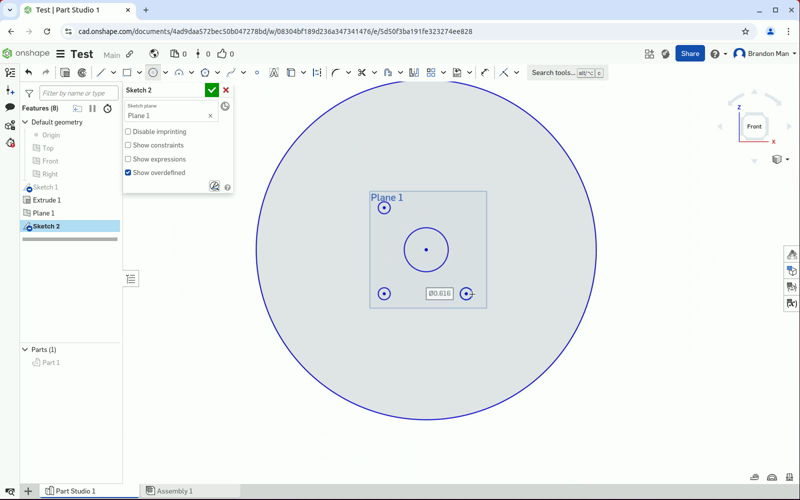
scroll(-6)
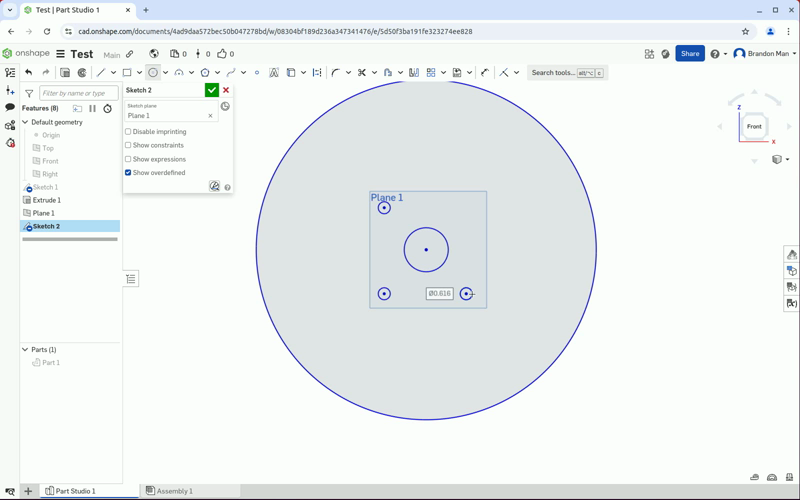
scroll(-6)
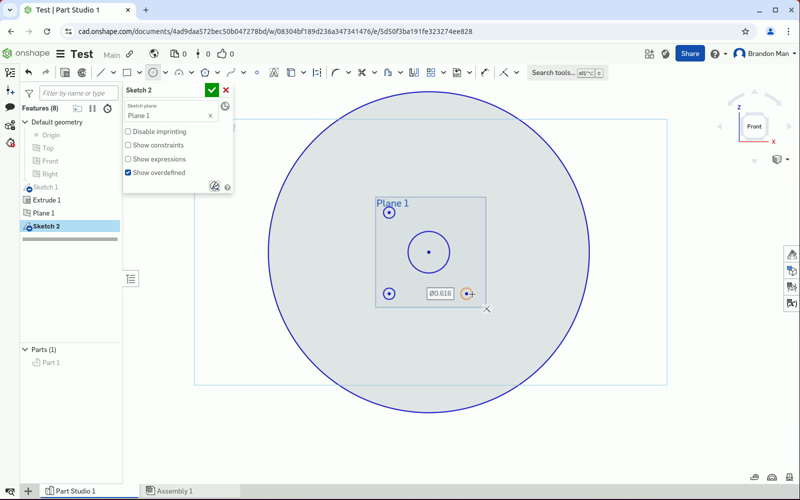
scroll(-6)
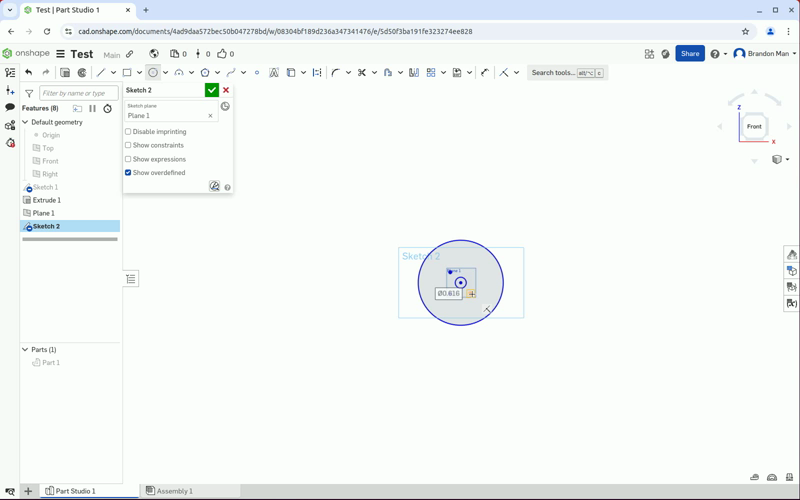
key(esc)
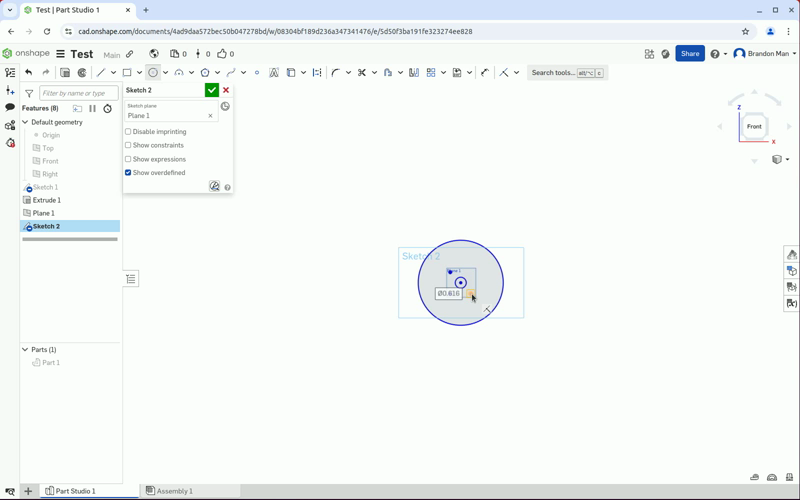
key(c)
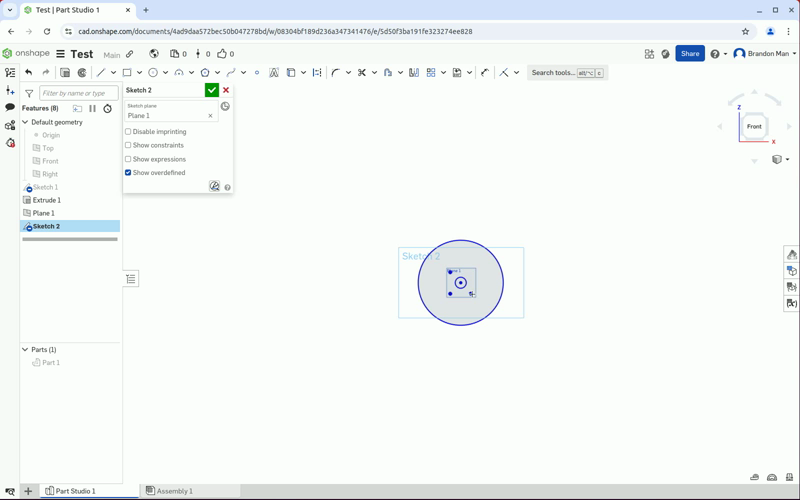
key_down(shift)
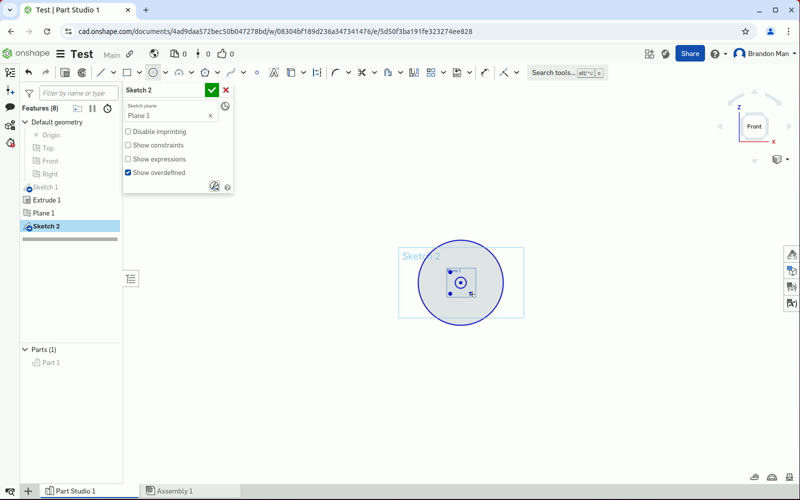
mouse_move(470, 272)
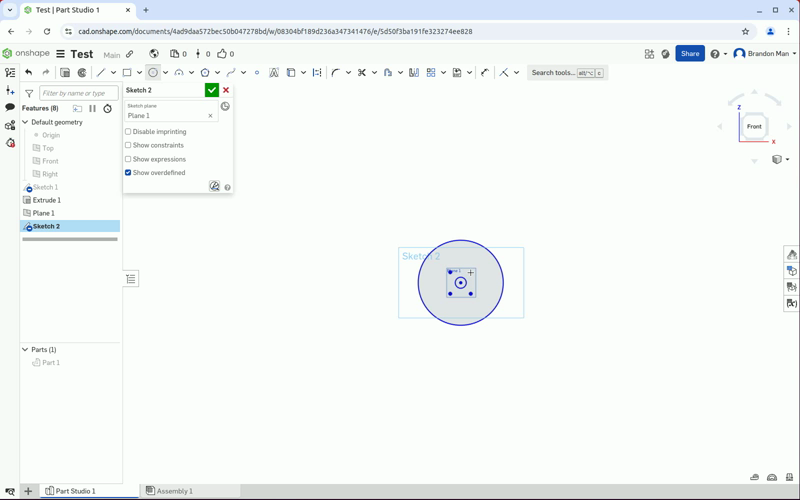
click(470, 272)
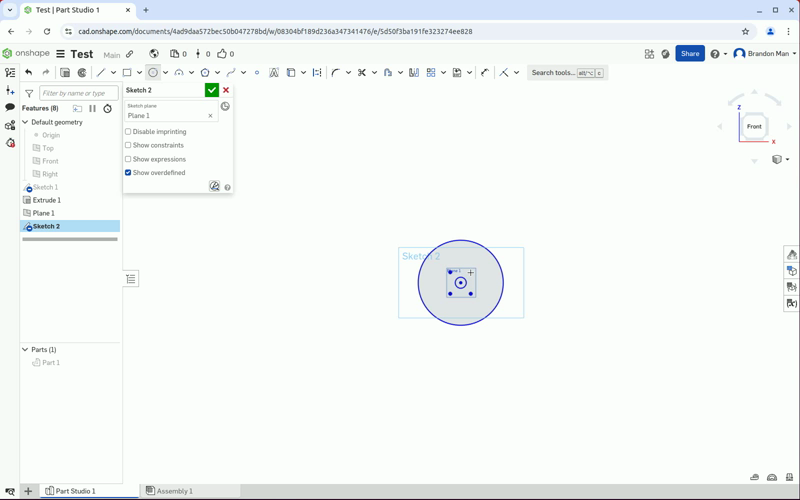
key_up(shift)
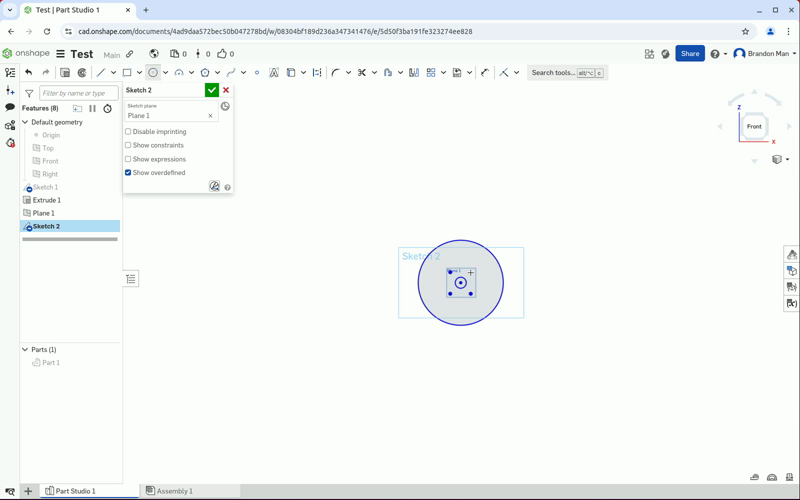
mouse_move(472, 272)
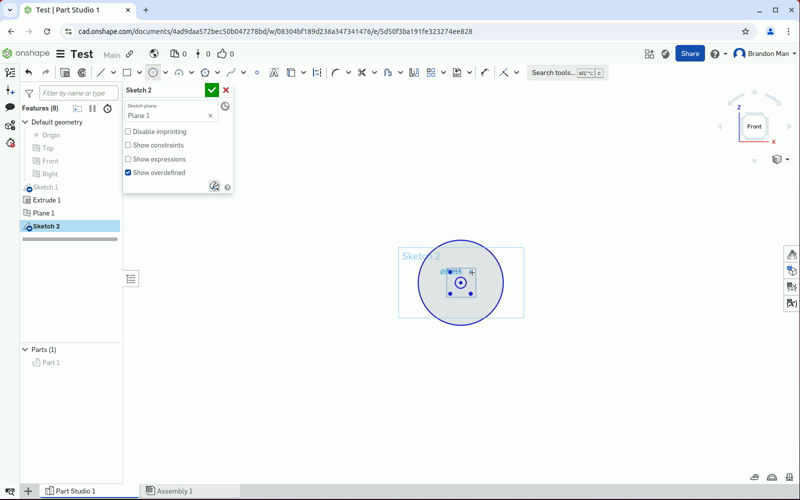
scroll(6)
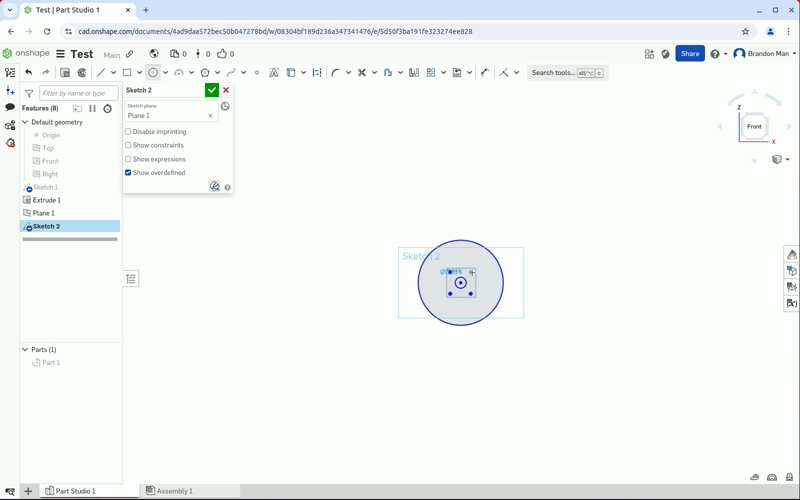
scroll(6)
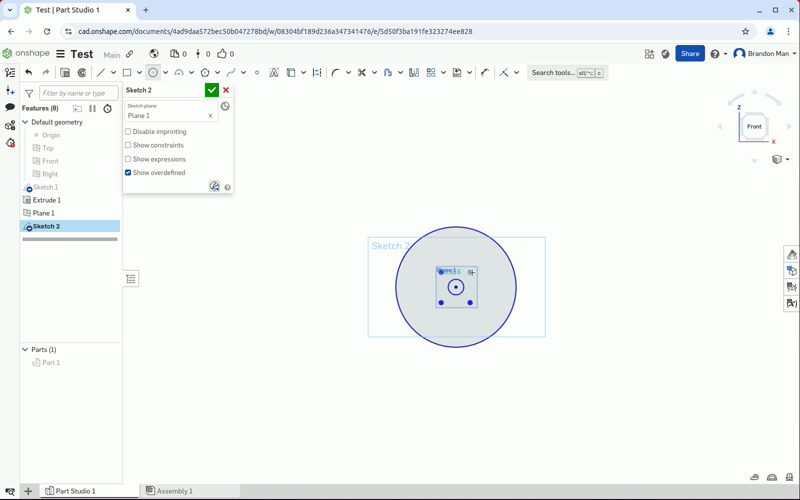
scroll(6)
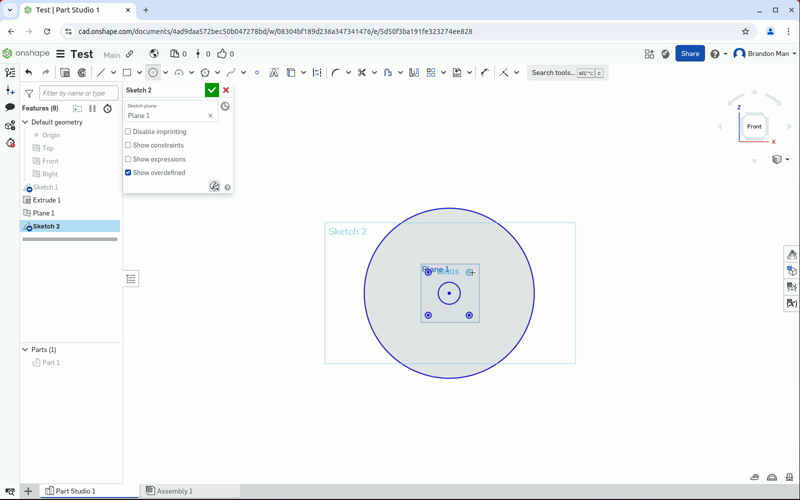
scroll(6)
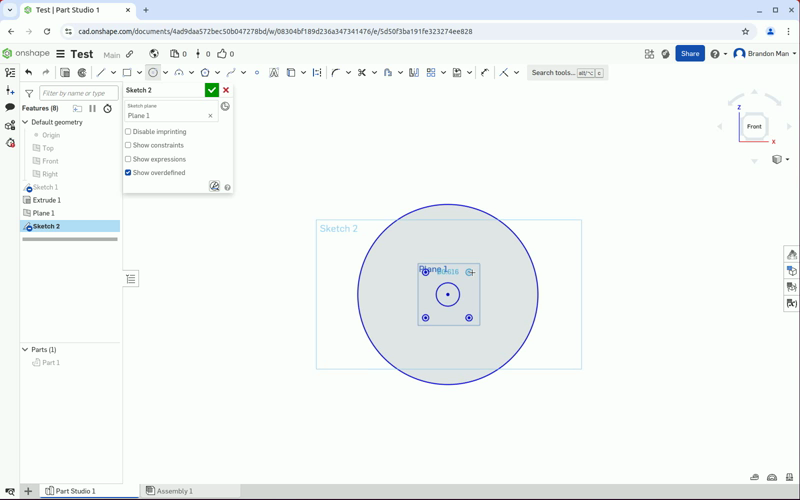
scroll(6)
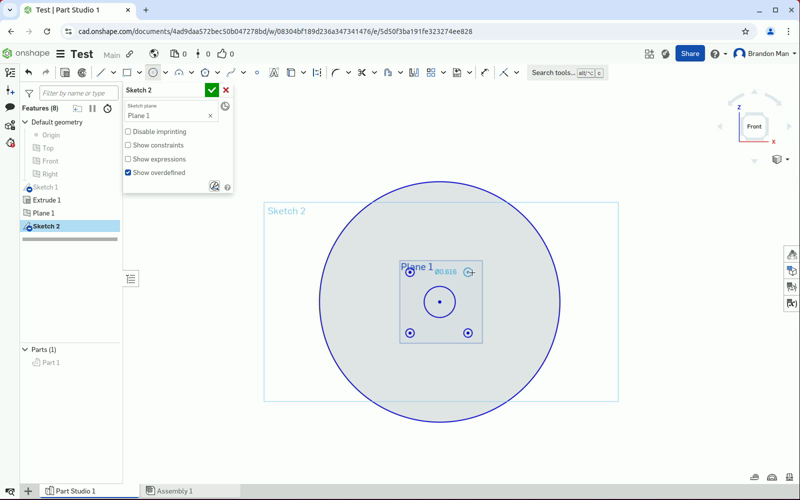
scroll(6)
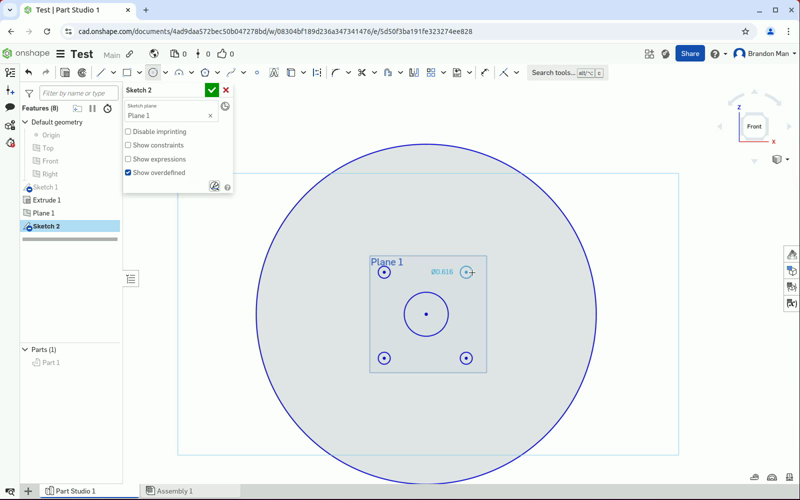
scroll(6)
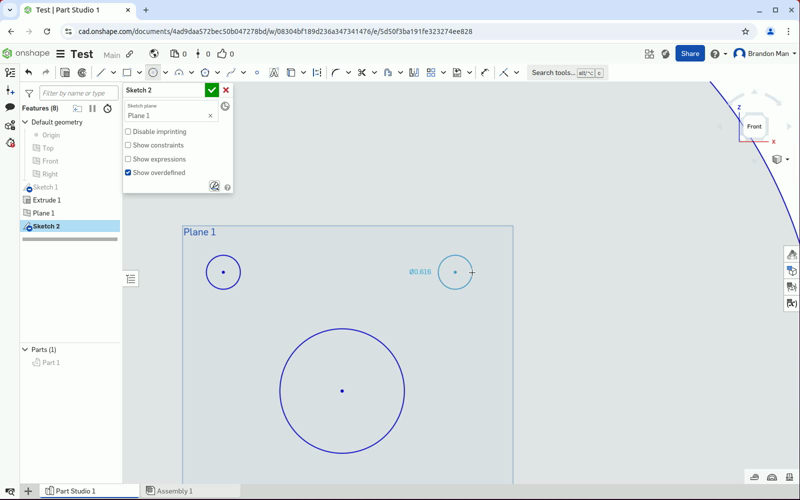
click(472, 272)
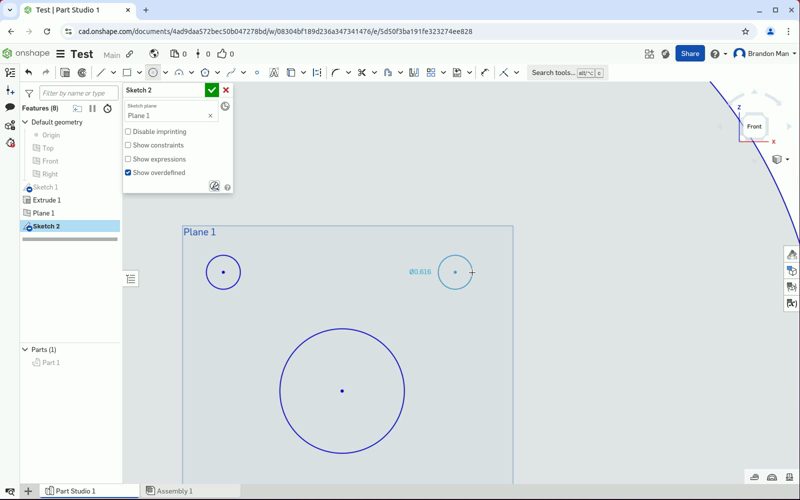
scroll(-6)
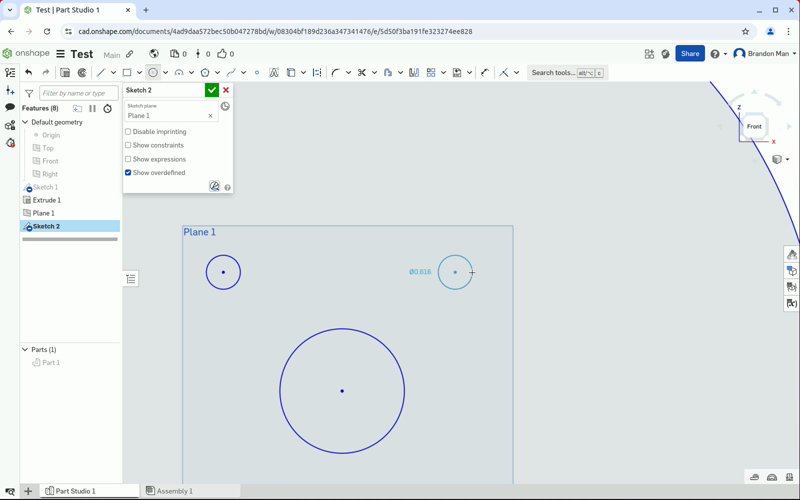
scroll(-6)
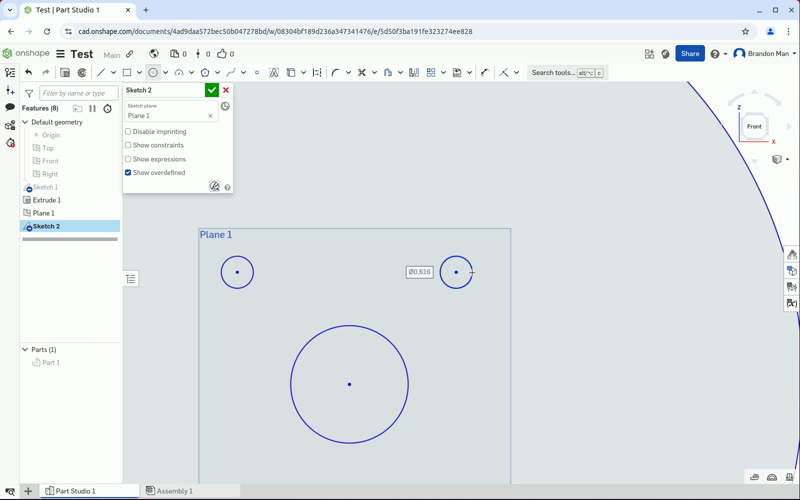
scroll(-6)
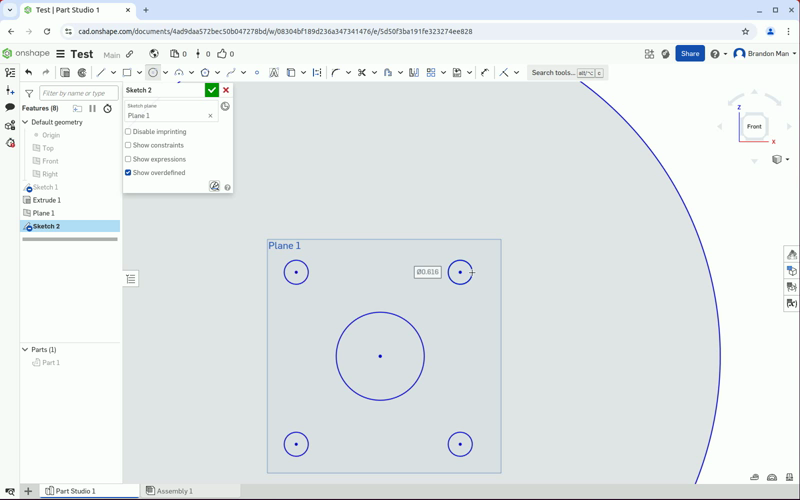
scroll(-6)
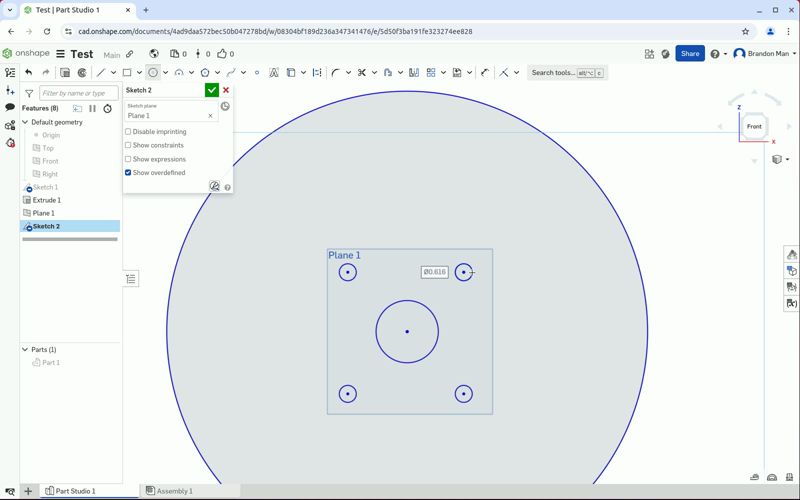
scroll(-6)
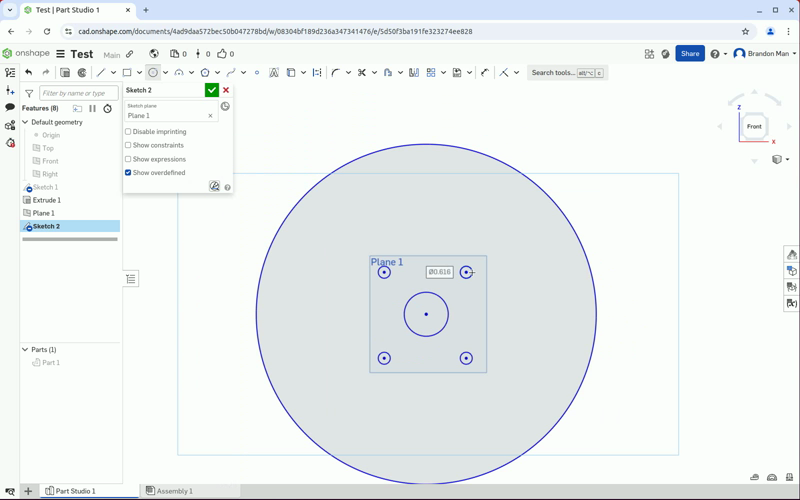
scroll(-6)
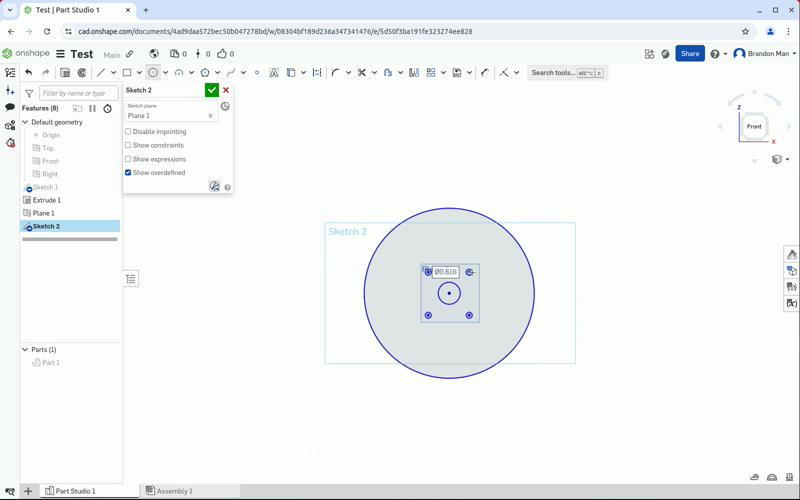
scroll(-6)
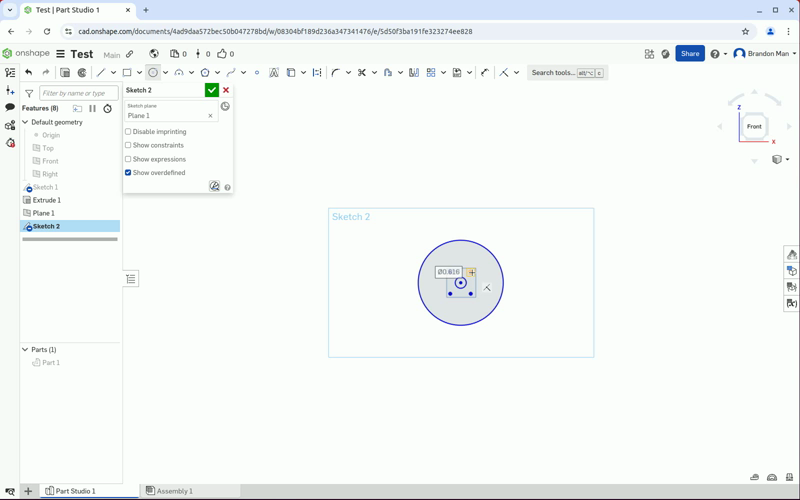
key(esc)
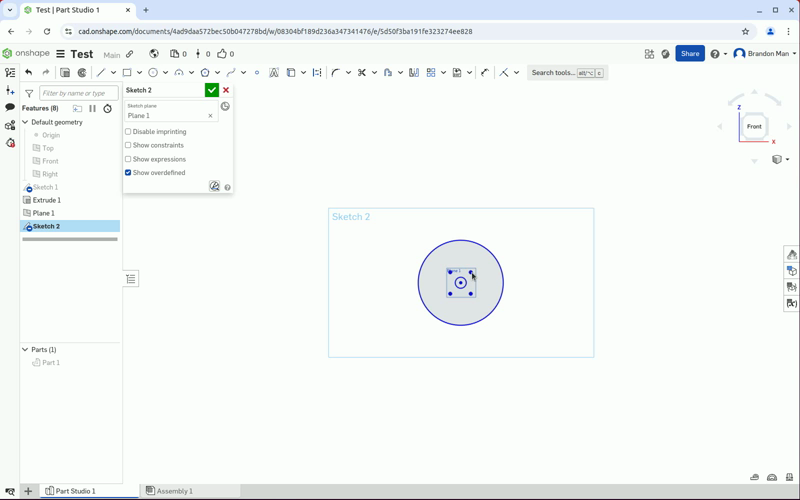
mouse_move(446, 306)
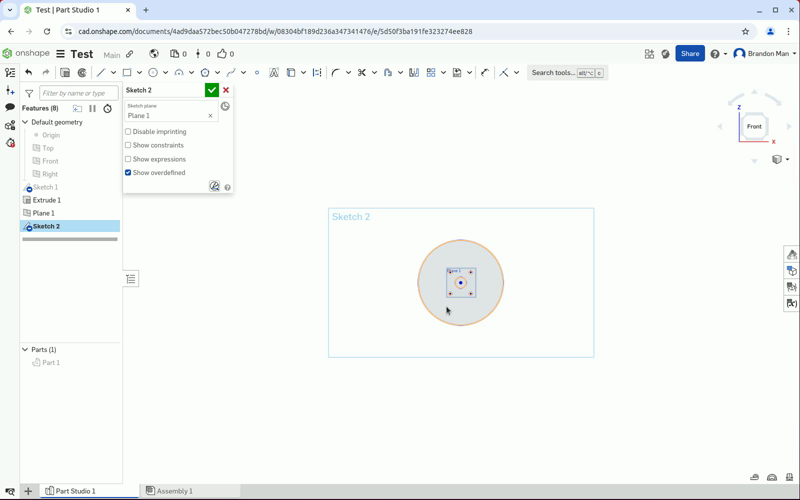
click(446, 306)
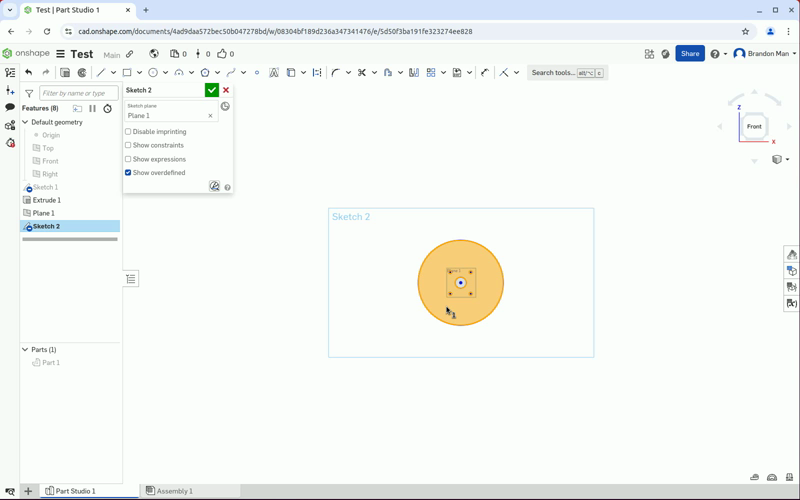
mouse_move(73, 352)
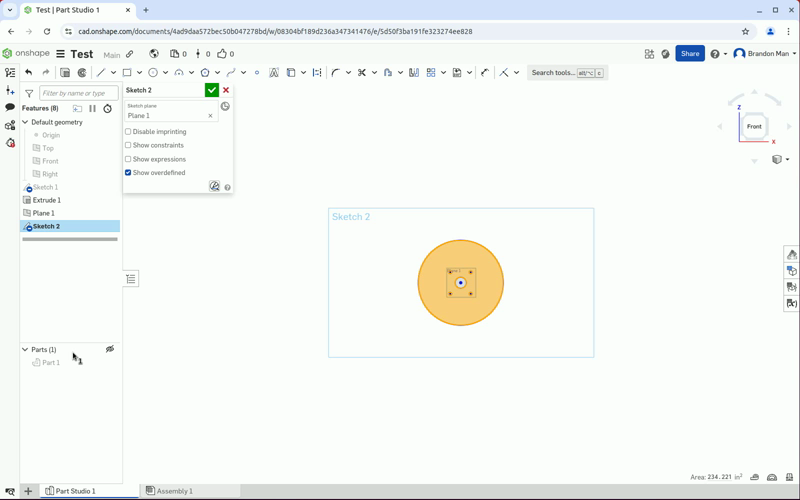
key(shift+y)
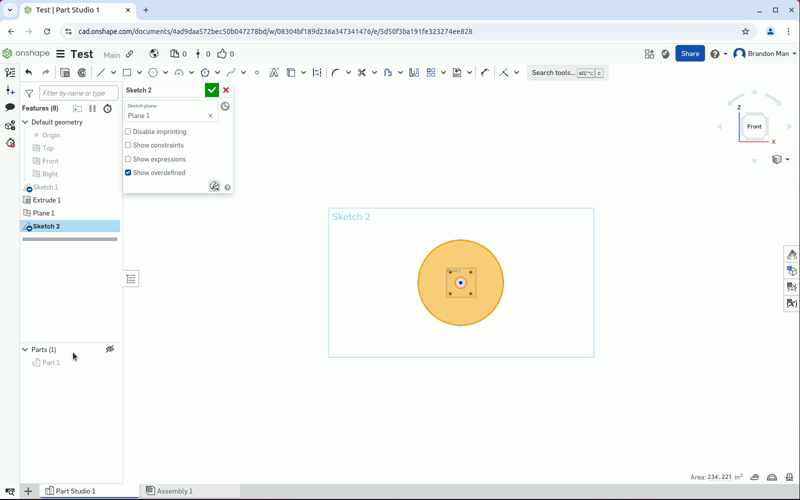
key(shift+e)
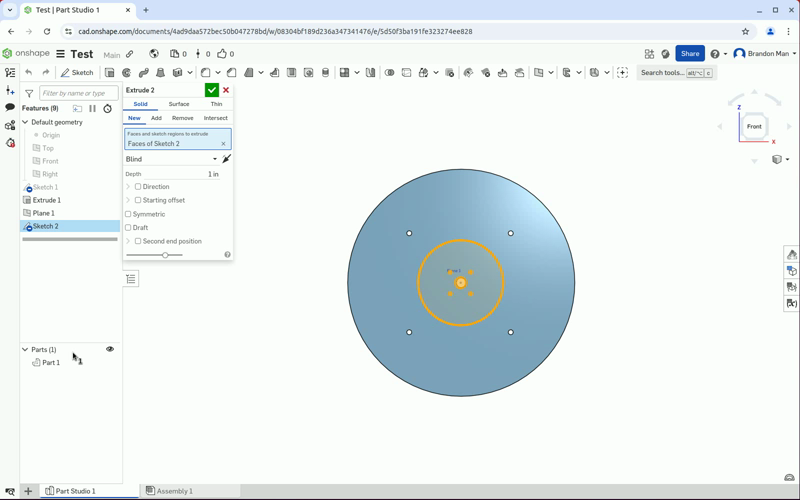
mouse_move(143, 106)
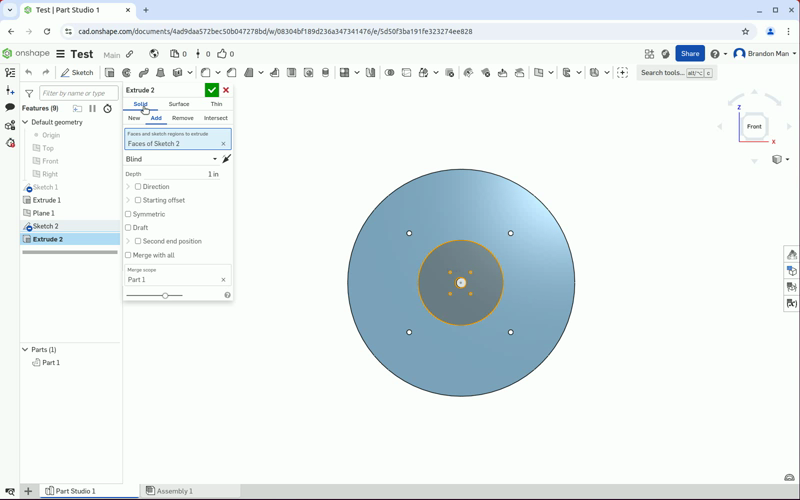
click(143, 106)
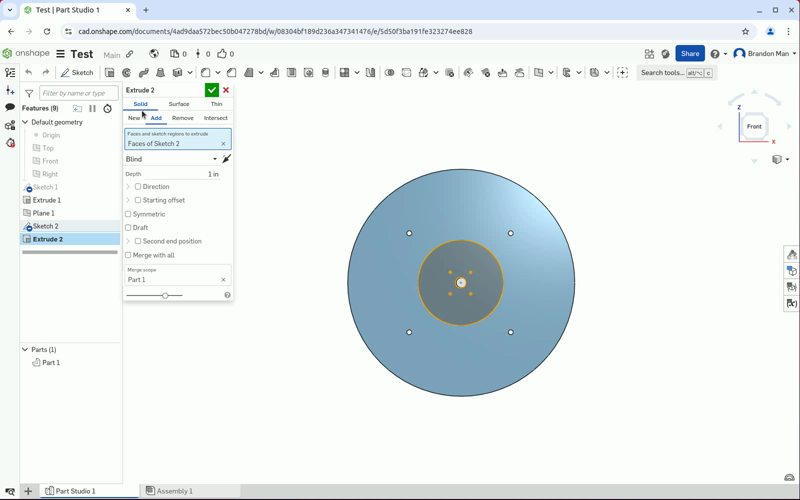
mouse_move(137, 120)
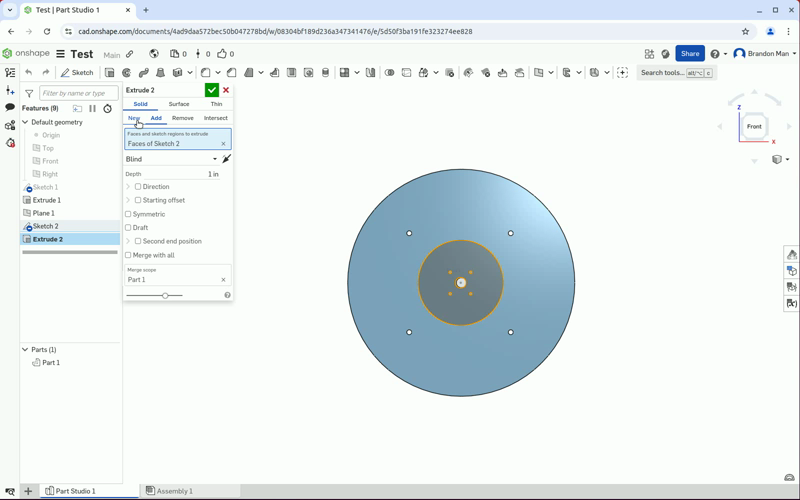
click(137, 120)
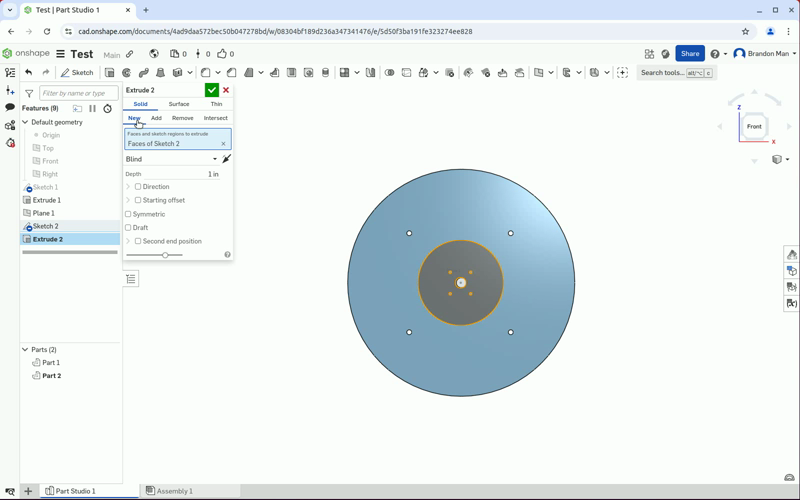
key(tab, 4)
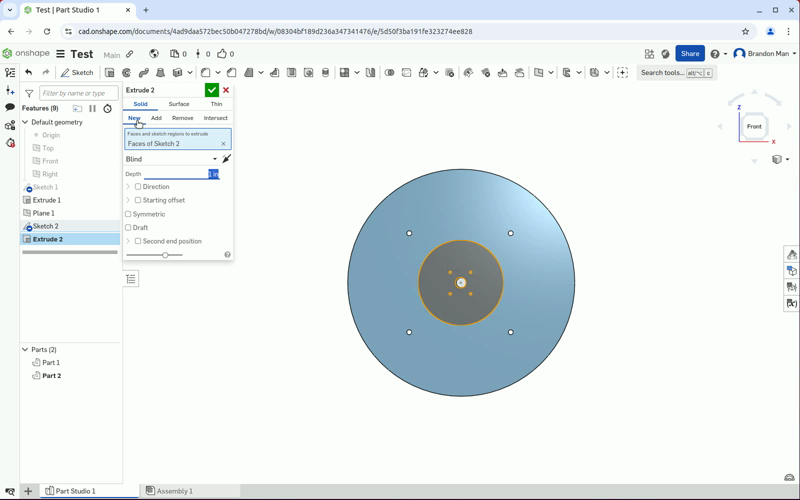
text(1.204)
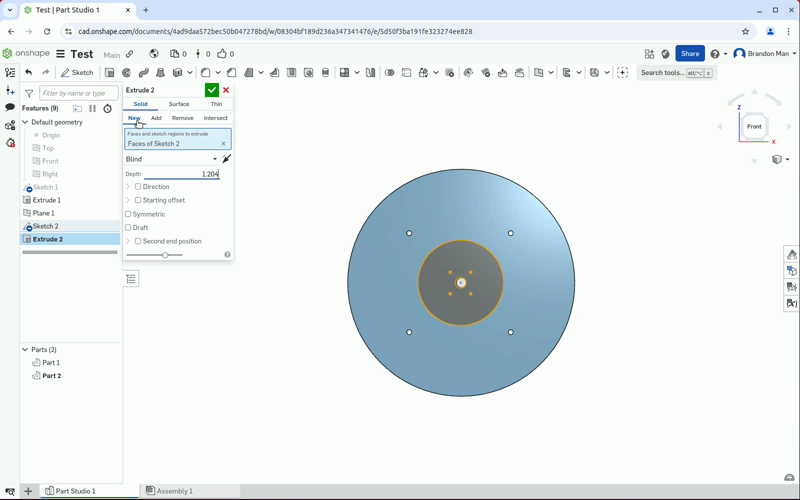
key(enter)
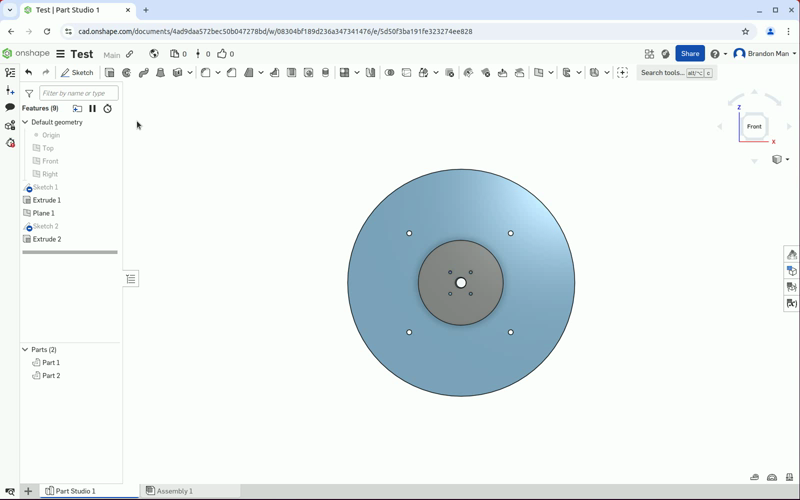
key(shift+h)
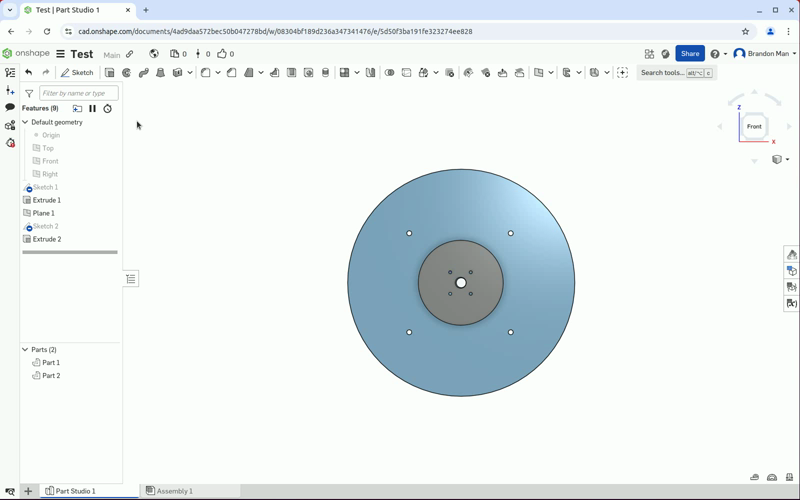
key(shift+h)
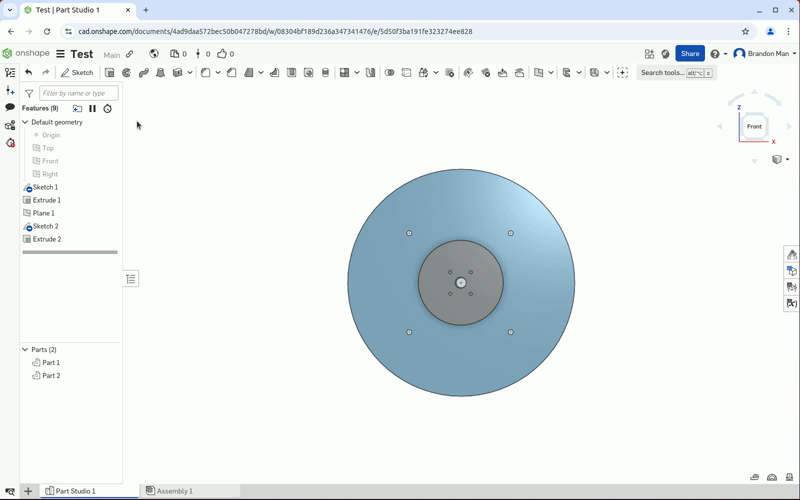
key(shift+7)
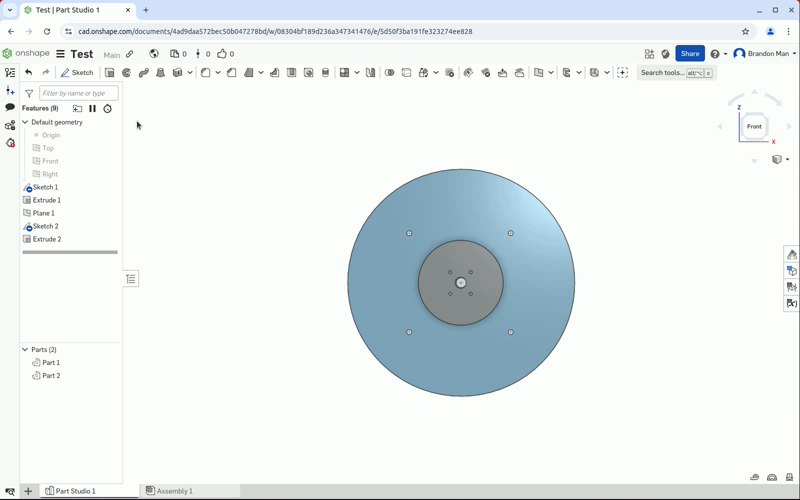
key(left, 2)
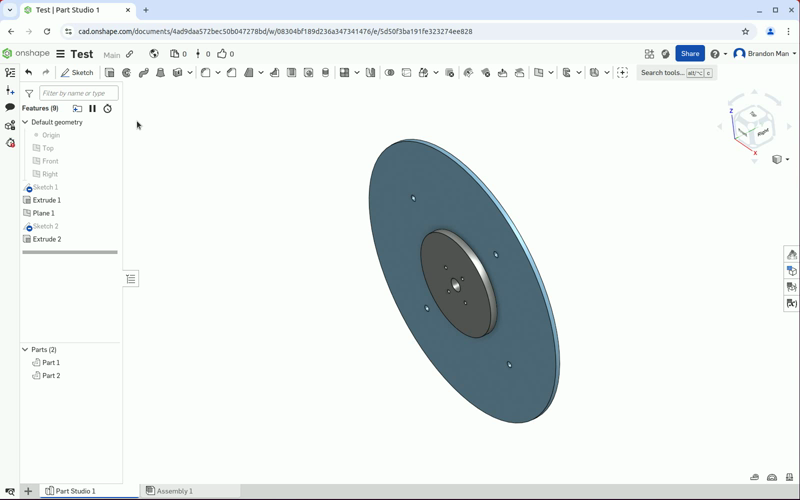
key(down, 2)
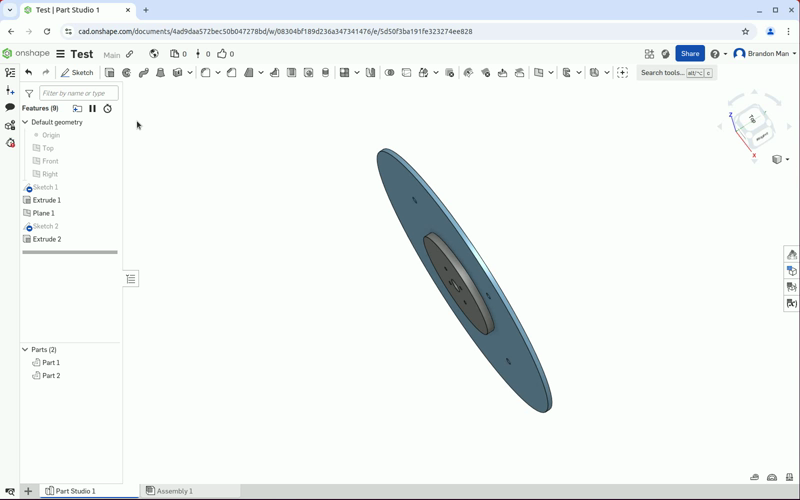
key(up, 2)
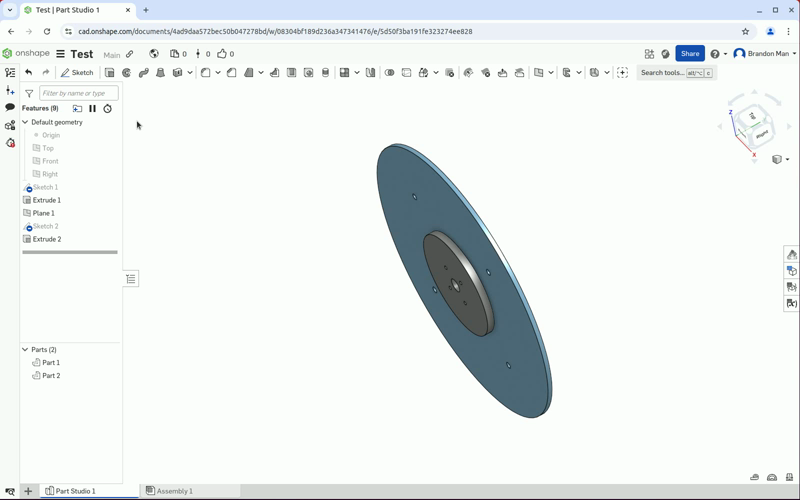
key(right, 2)
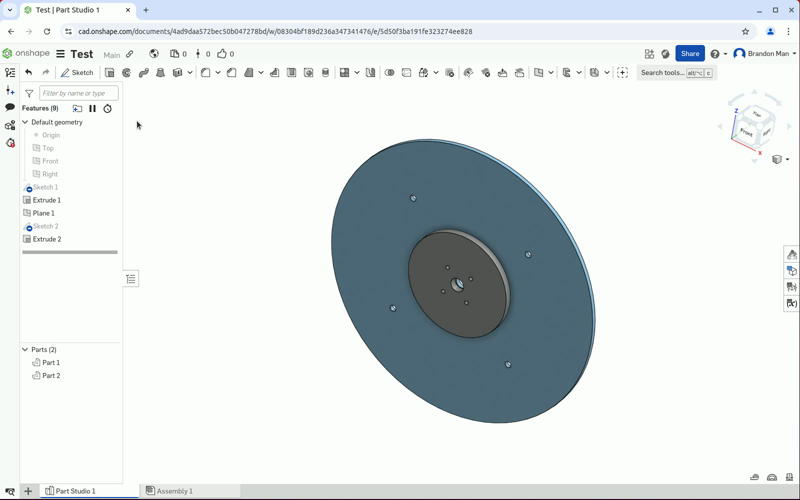
mouse_move(73, 189)
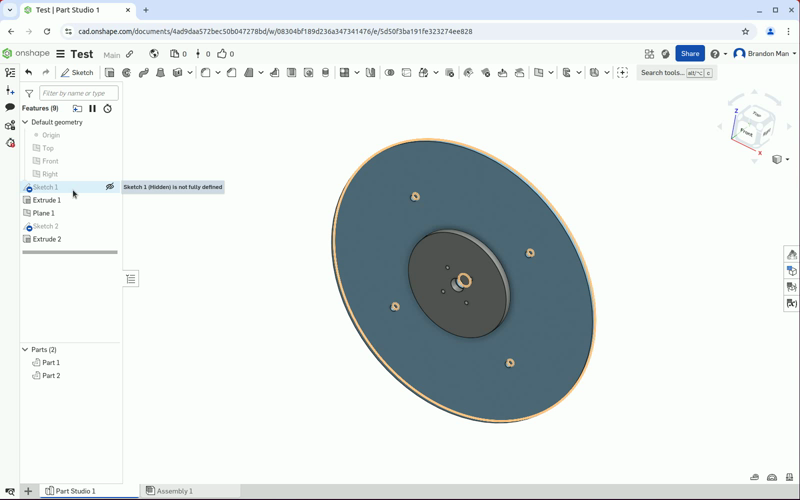
click(73, 189)